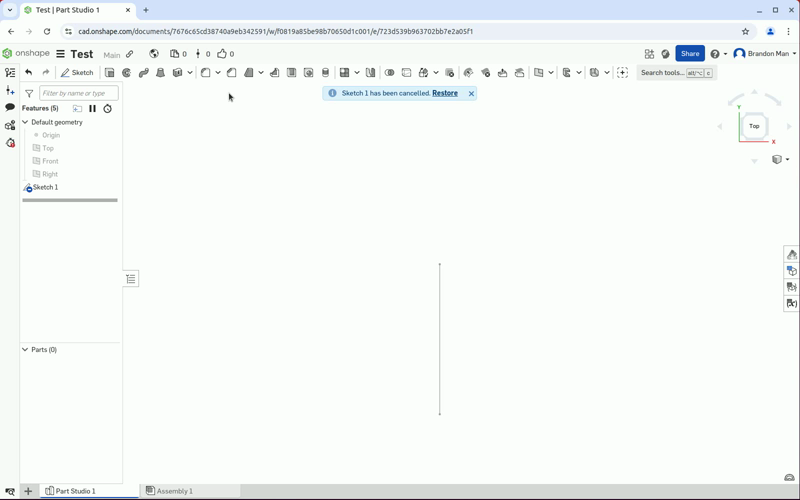
key(shift+h)
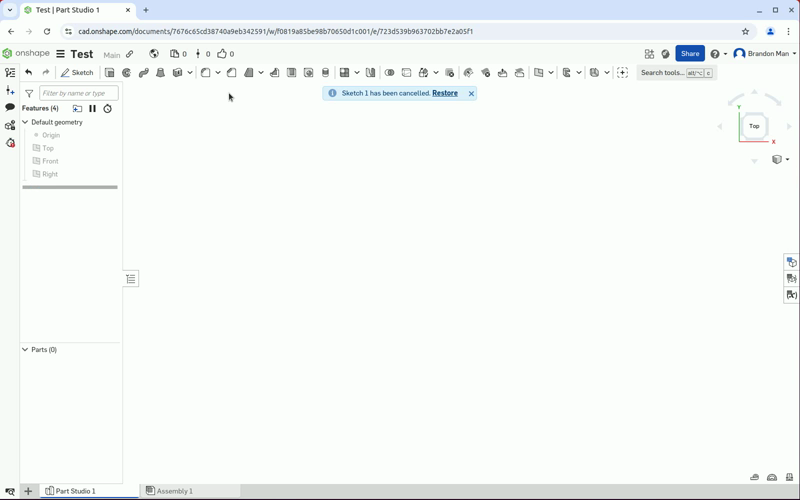
mouse_move(73, 352)
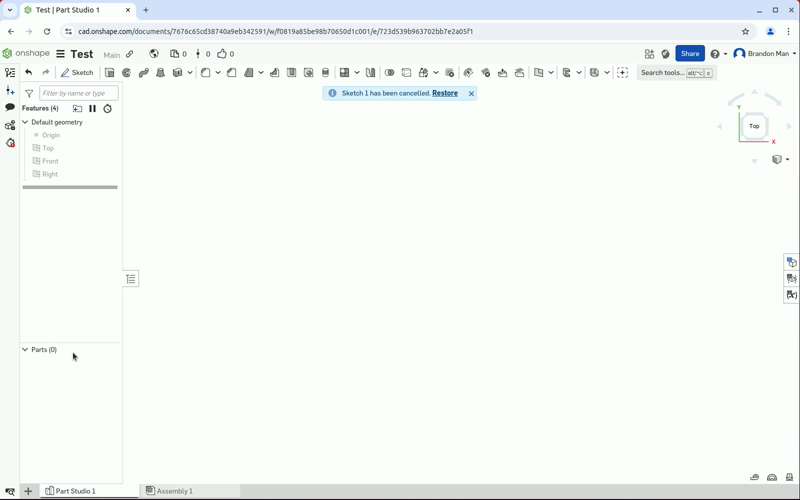
key(y)
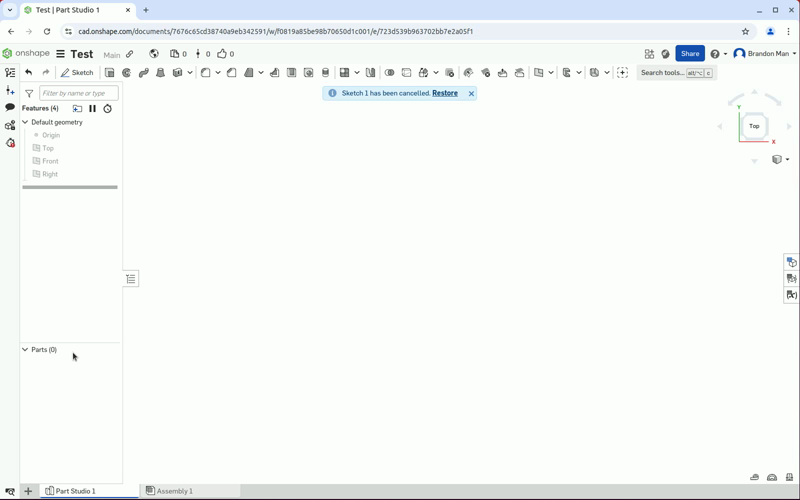
key(shift+p)
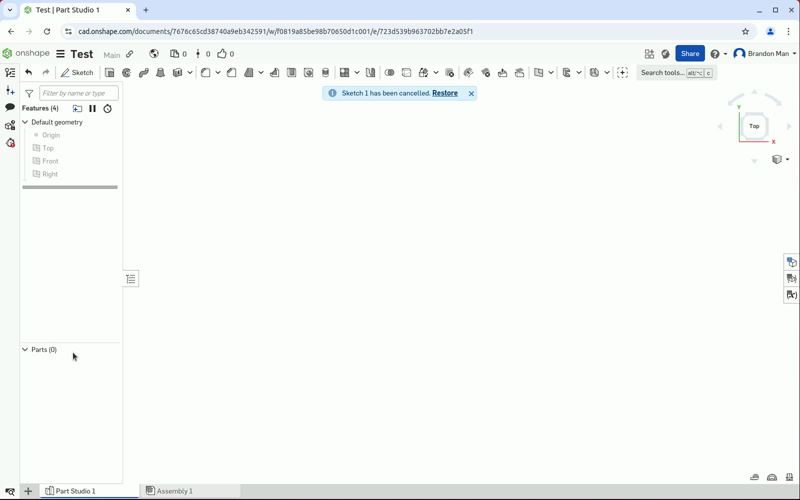
key(space)
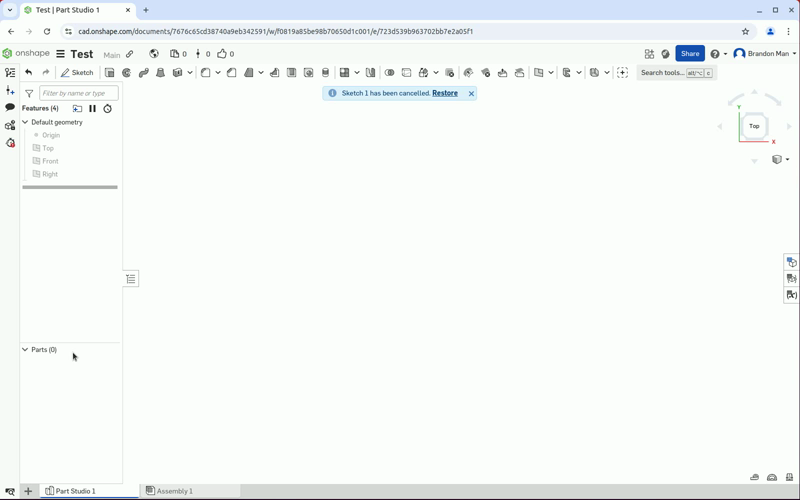
key_down(shift)
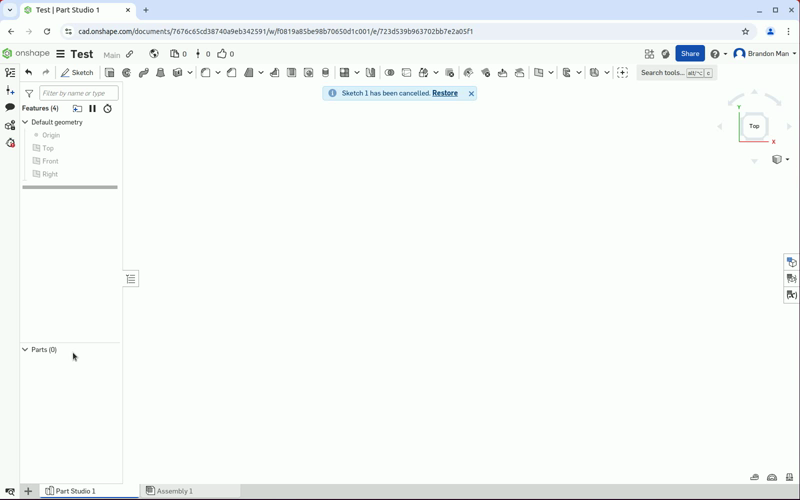
key(up)
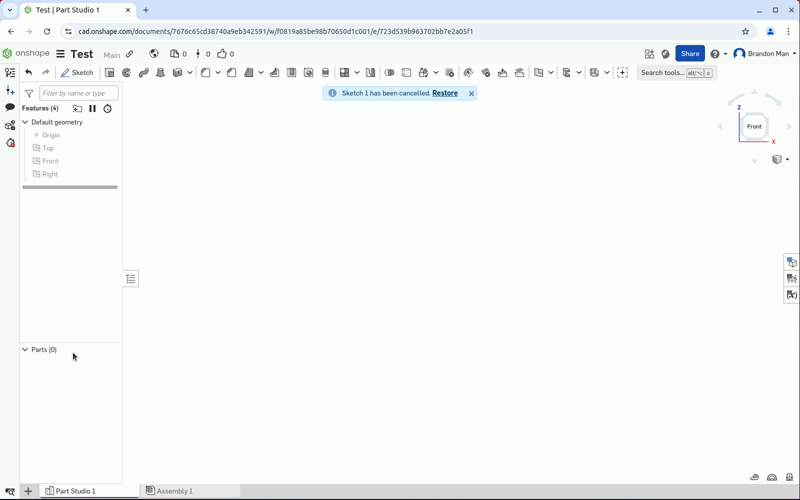
key_up(shift)
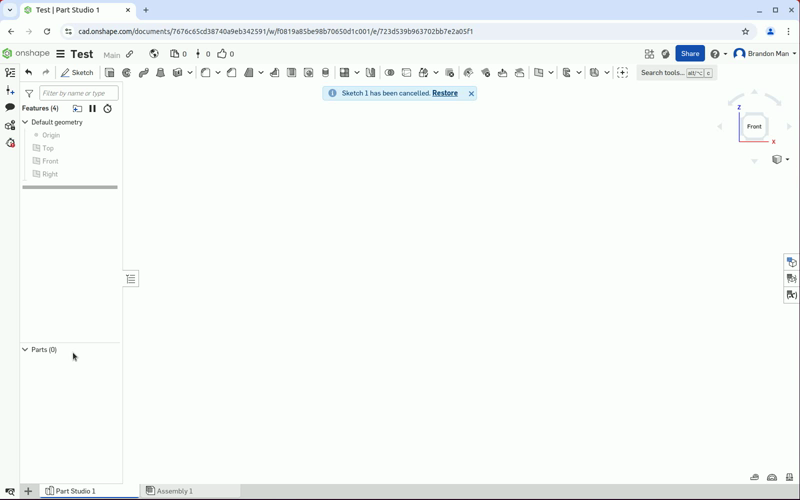
mouse_move(73, 352)
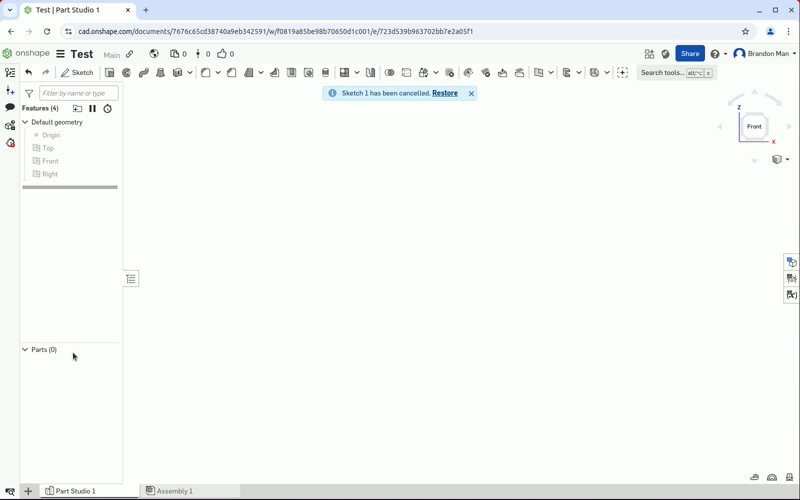
key(shift+y)
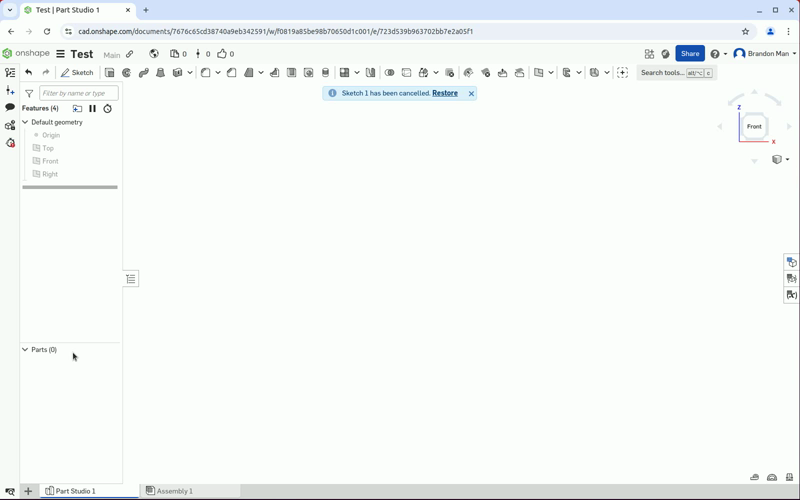
key(shift+s)
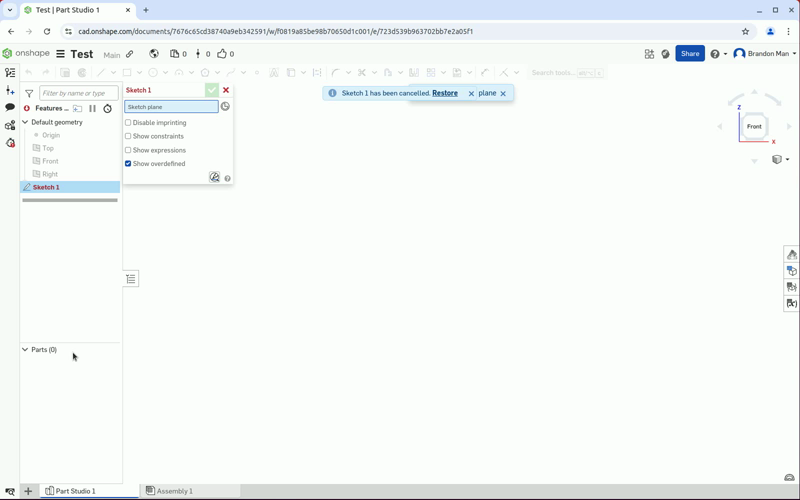
mouse_move(73, 163)
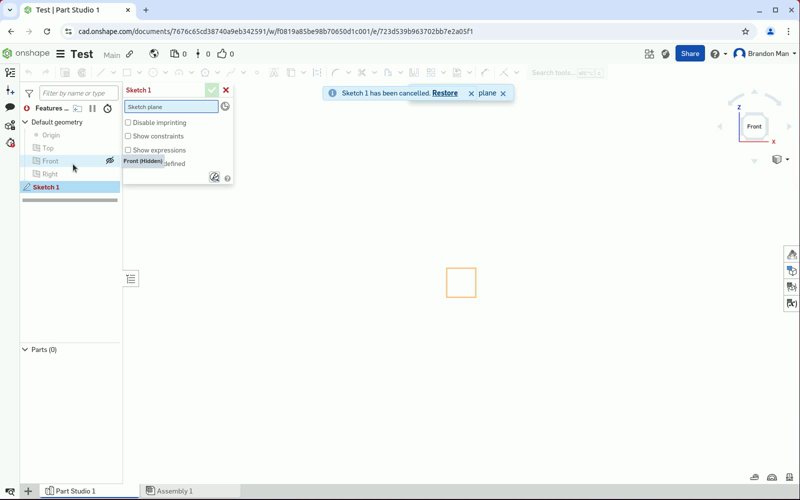
click(73, 163)
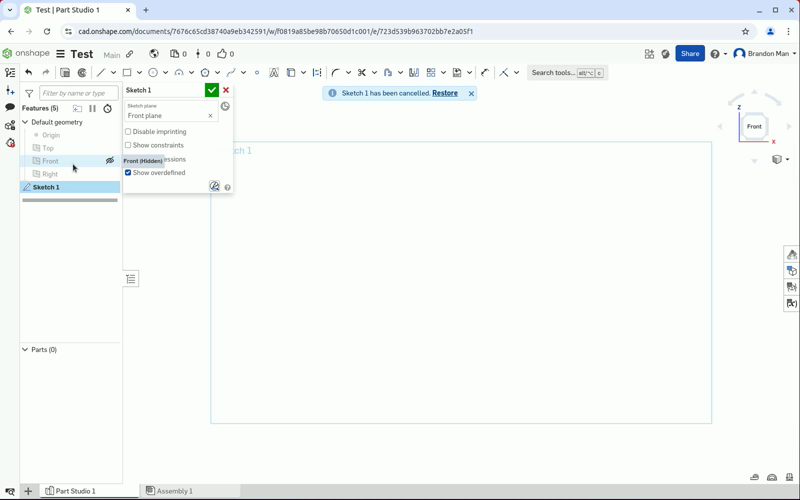
mouse_move(73, 352)
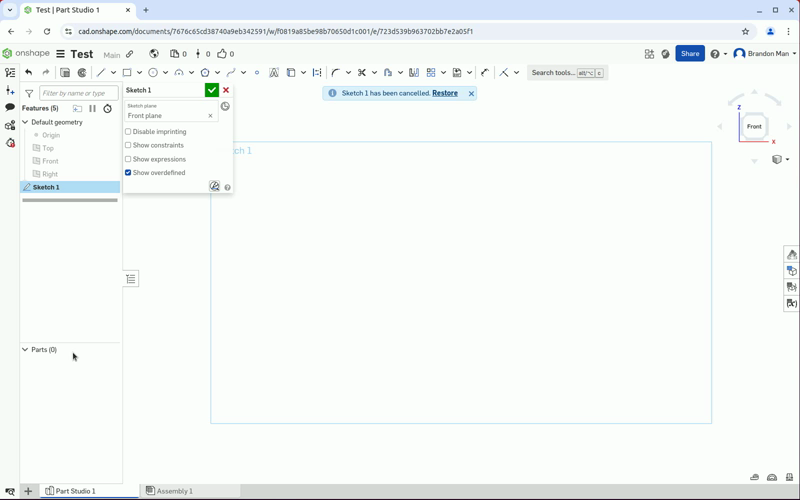
key(y)
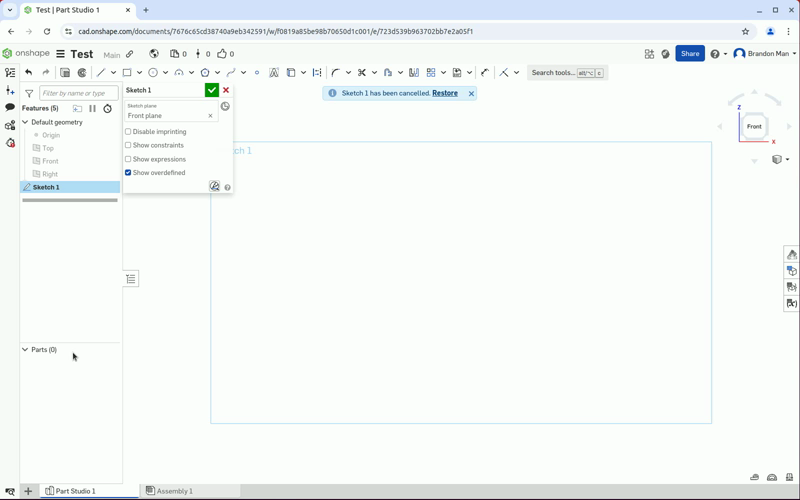
key(l)
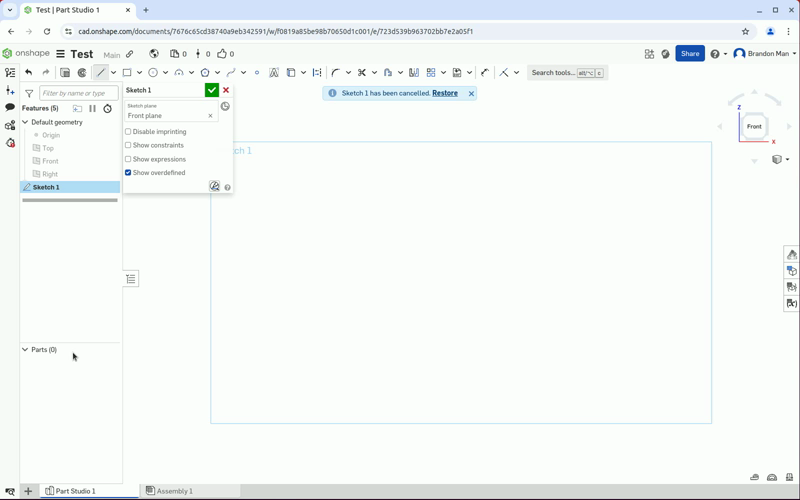
key_down(shift)
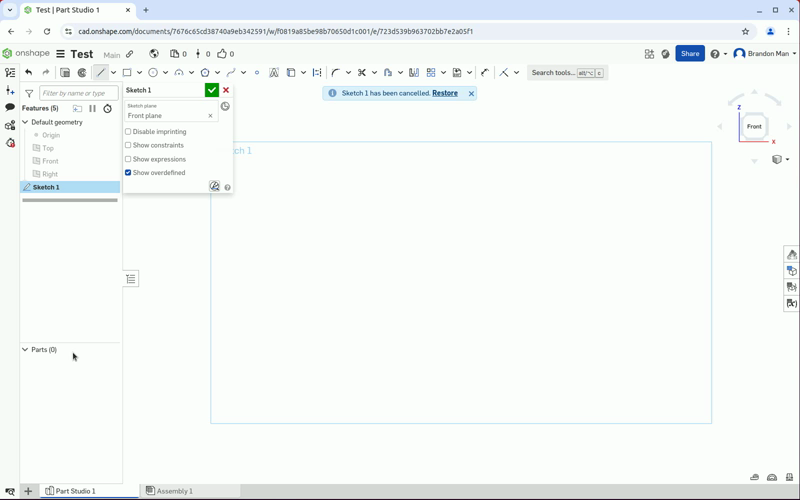
mouse_move(412, 243)
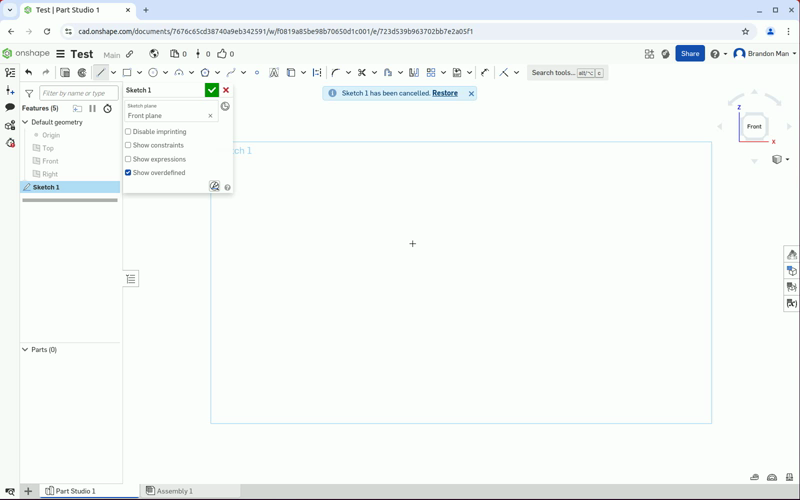
click(412, 243)
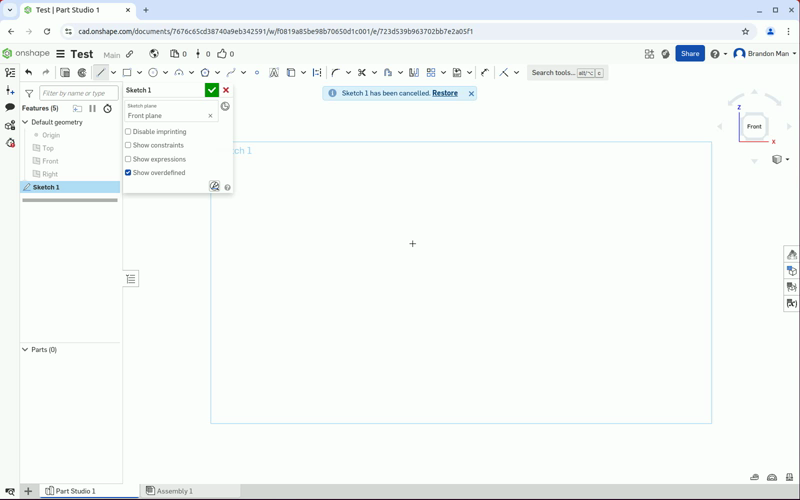
key_up(shift)
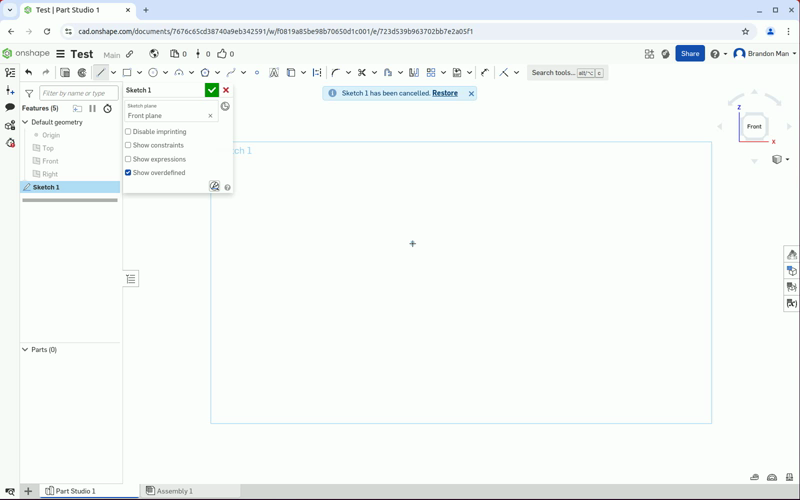
key_down(shift)
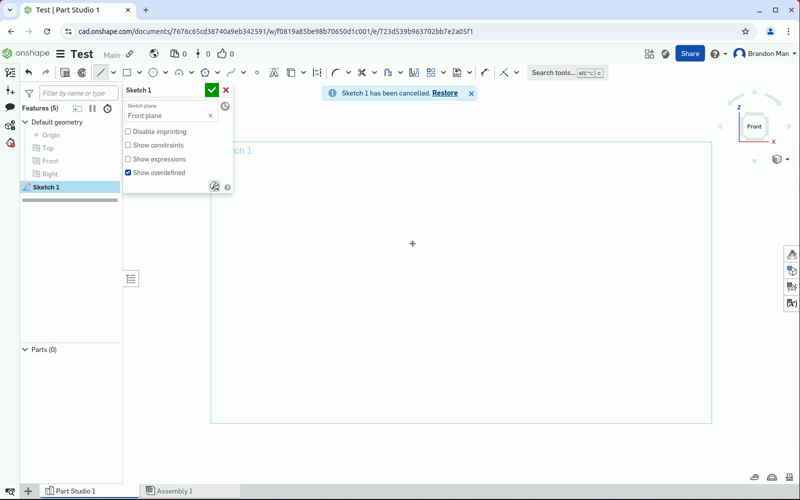
mouse_move(509, 243)
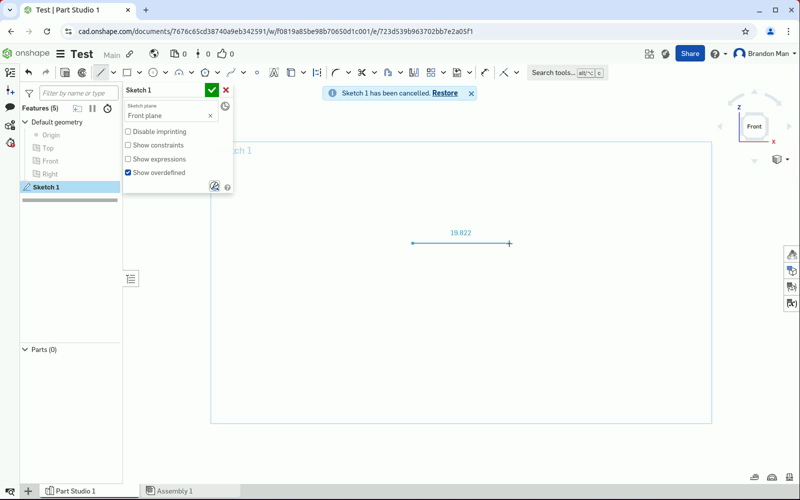
click(509, 243)
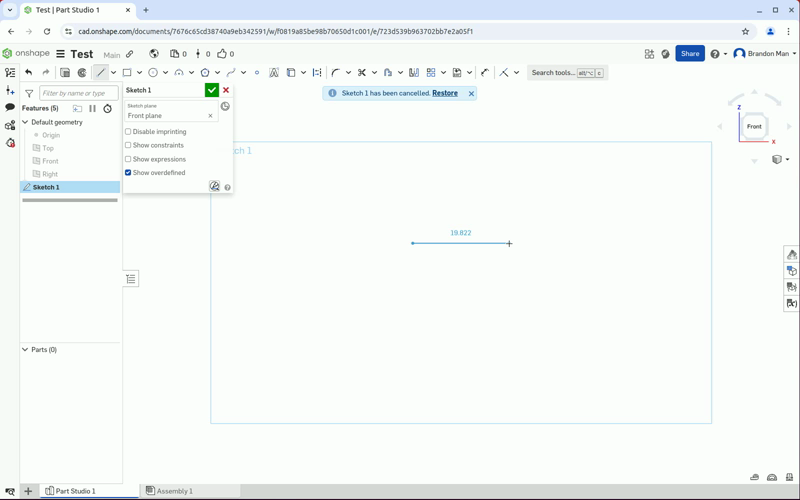
key_up(shift)
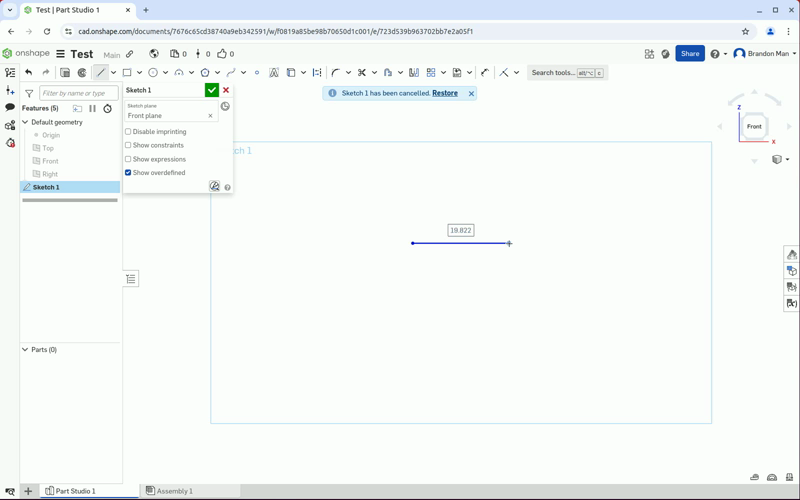
key_down(shift)
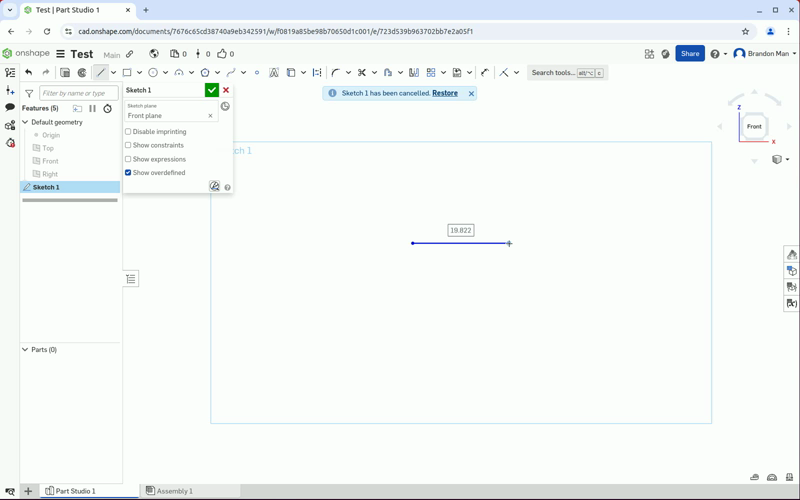
mouse_move(539, 243)
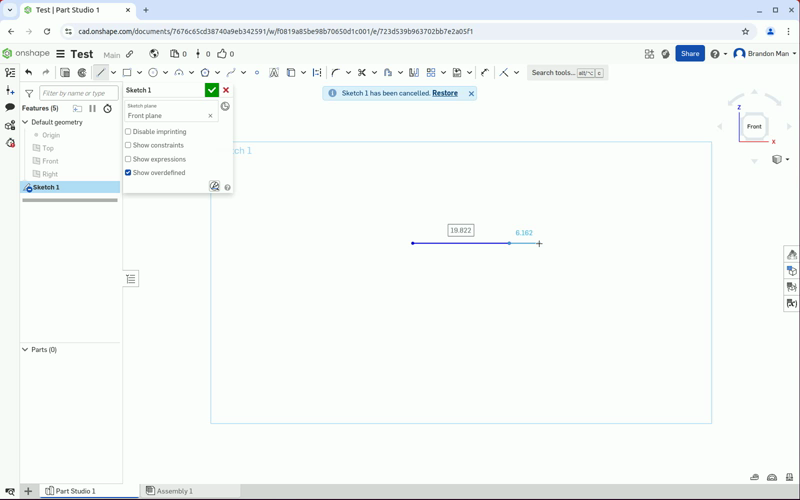
mouse_move(509, 238)
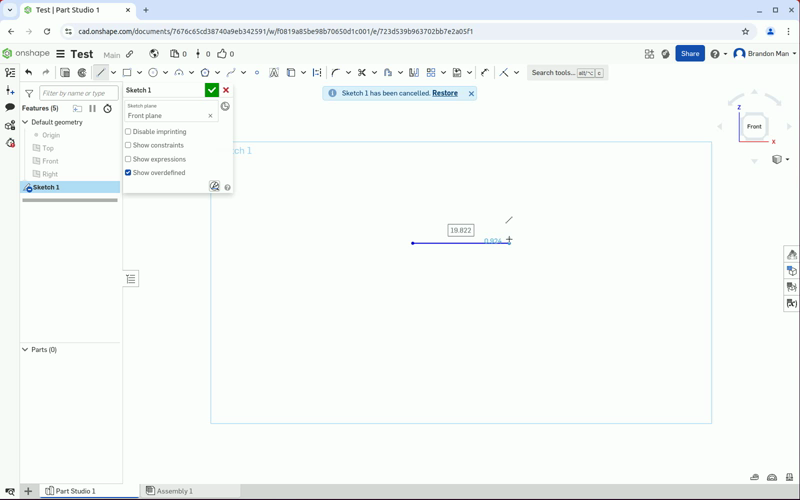
scroll(6)
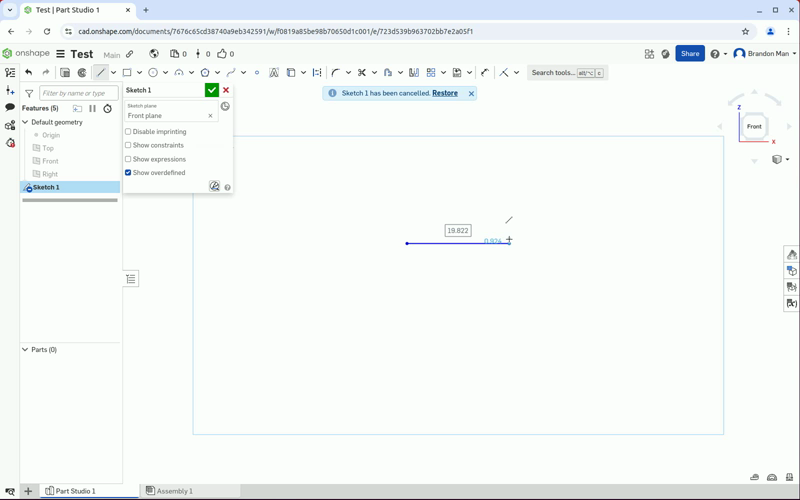
scroll(6)
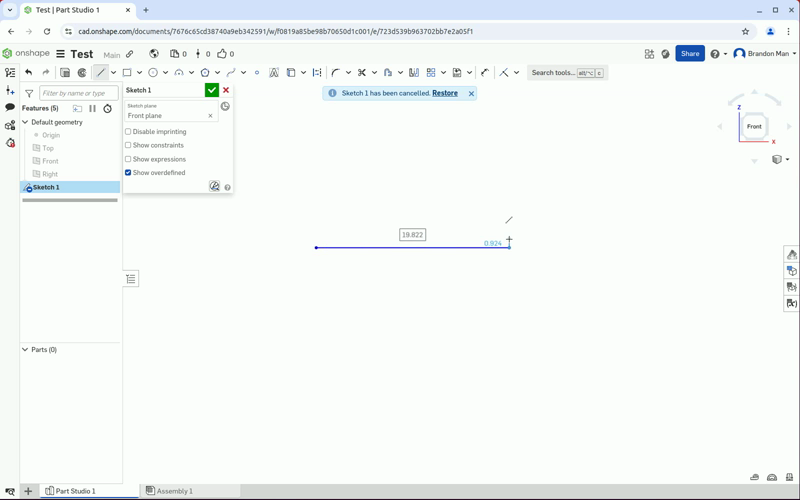
scroll(6)
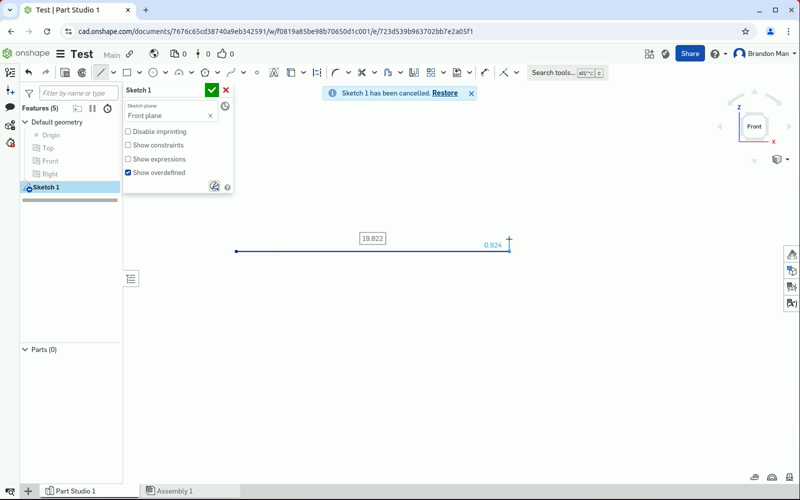
scroll(6)
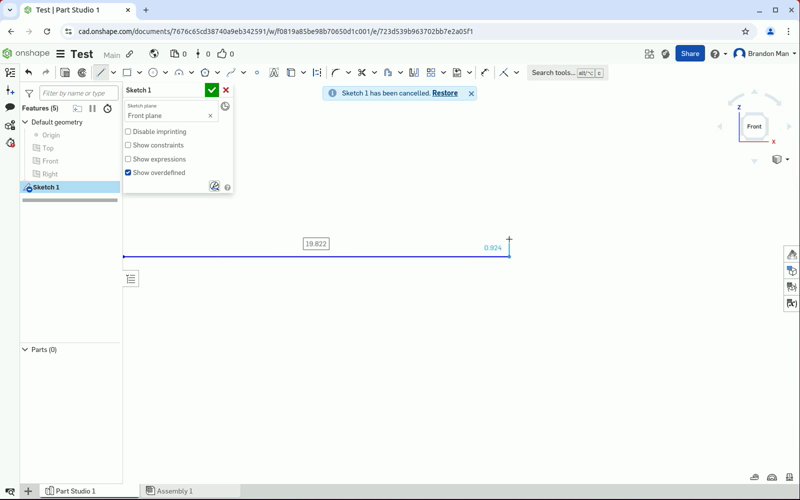
scroll(6)
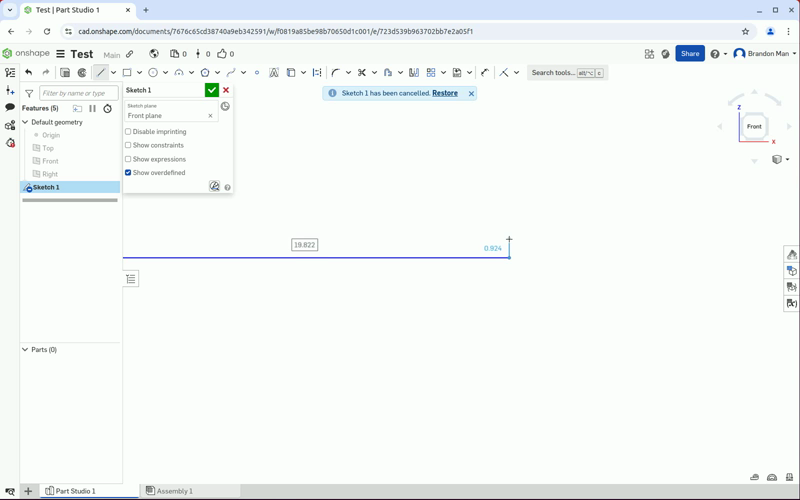
scroll(6)
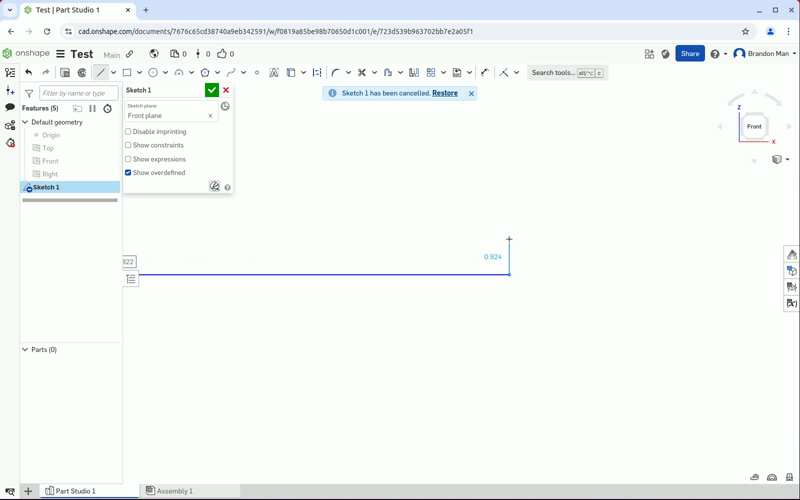
scroll(6)
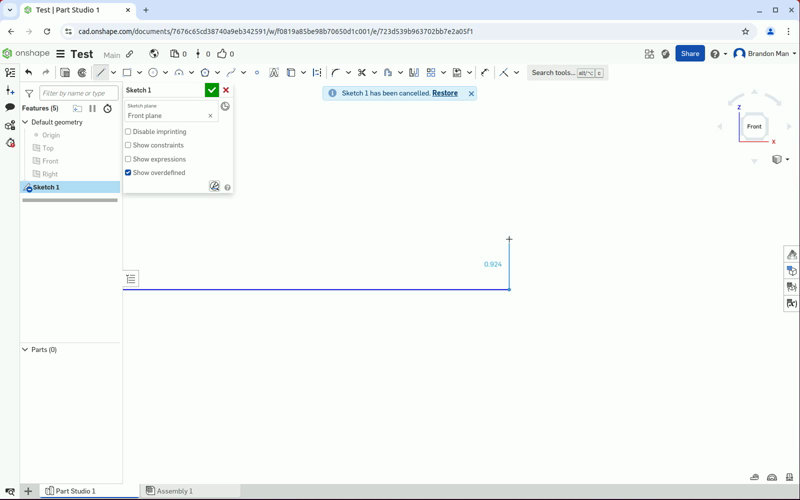
click(509, 238)
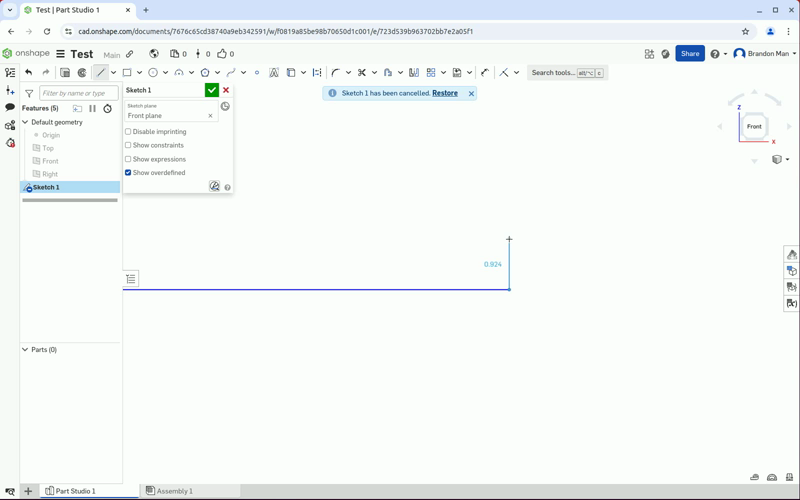
scroll(-6)
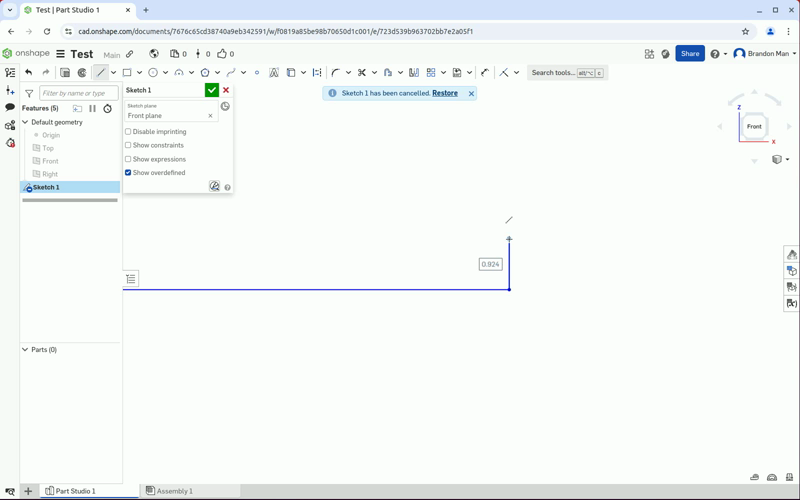
scroll(-6)
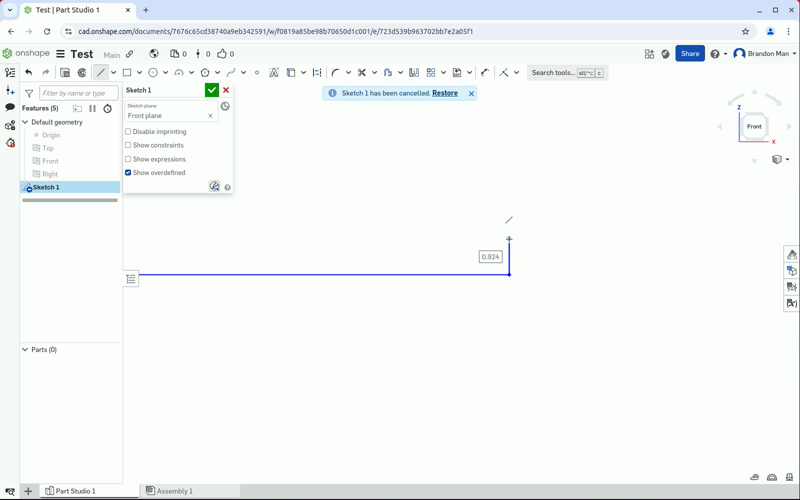
scroll(-6)
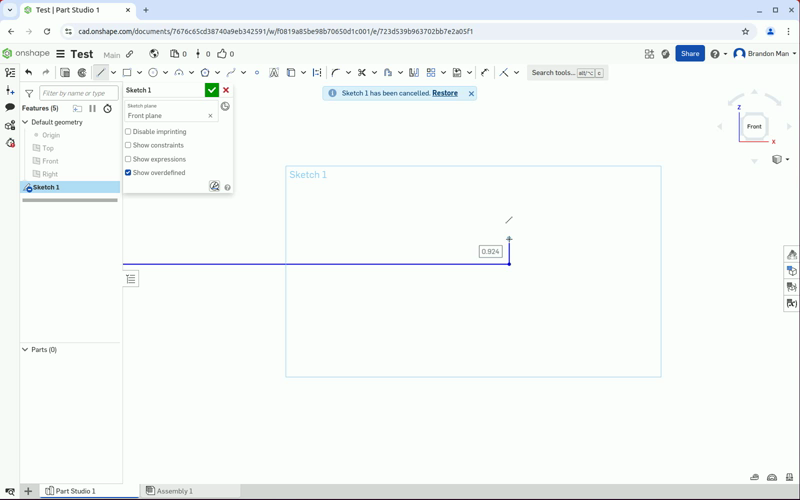
scroll(-6)
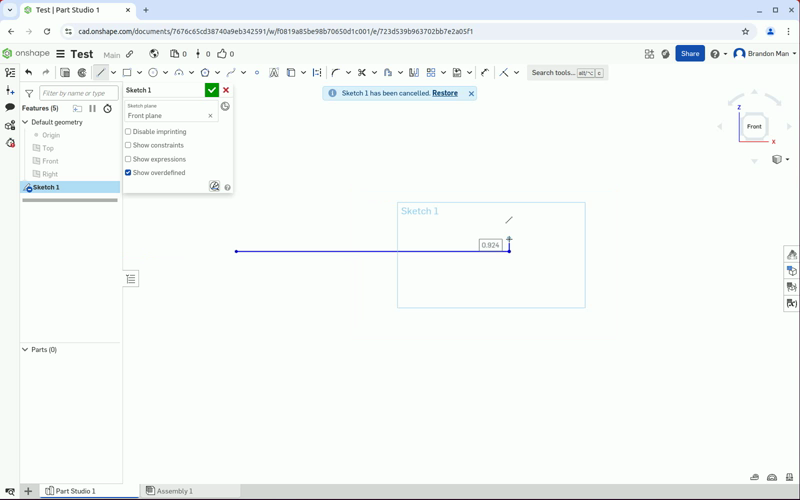
scroll(-6)
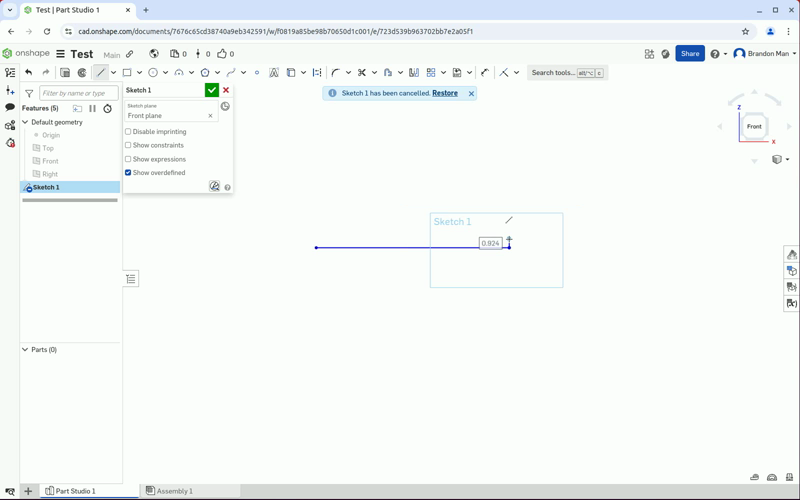
scroll(-6)
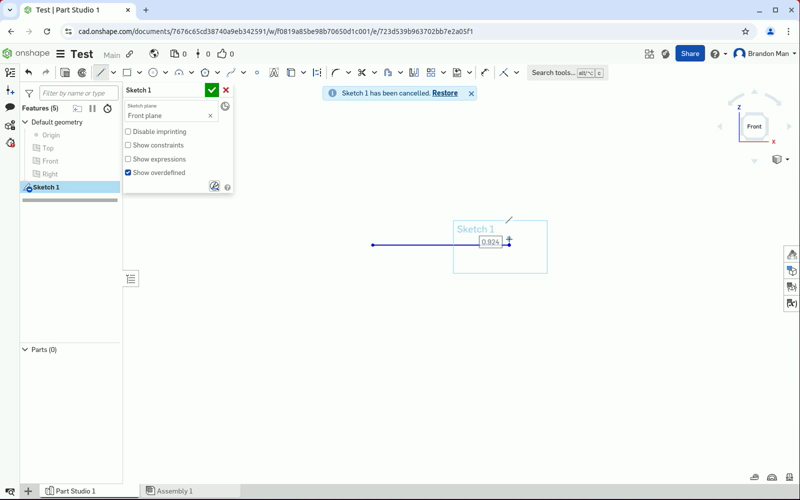
scroll(-6)
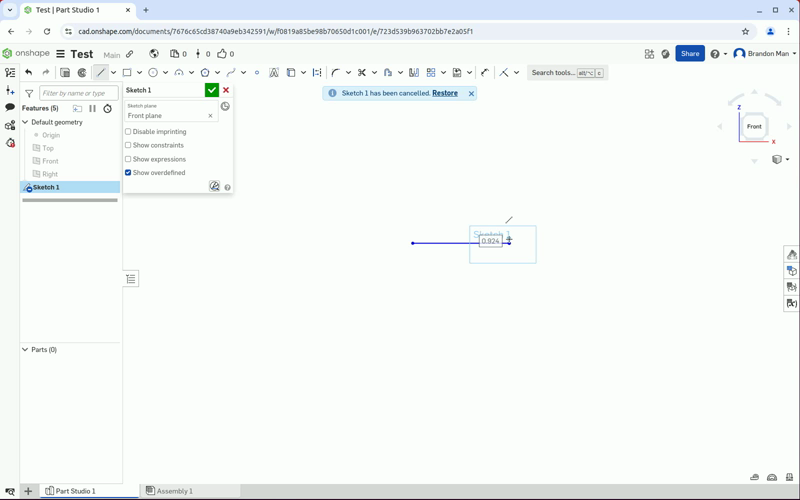
key_up(shift)
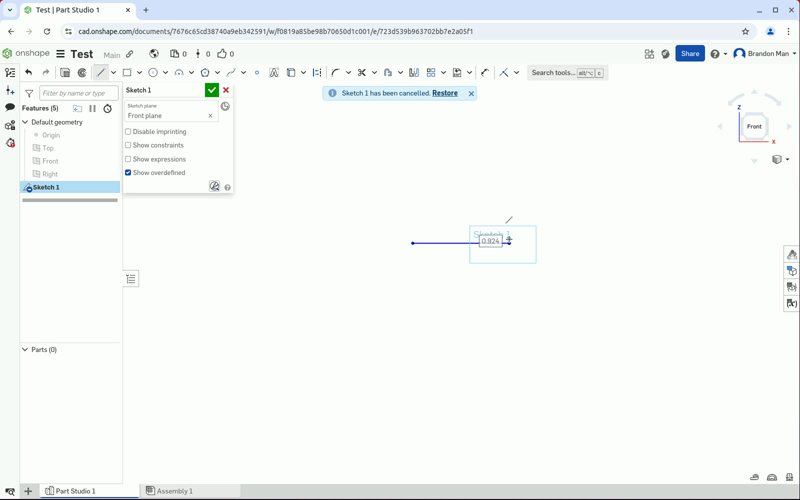
key(esc)
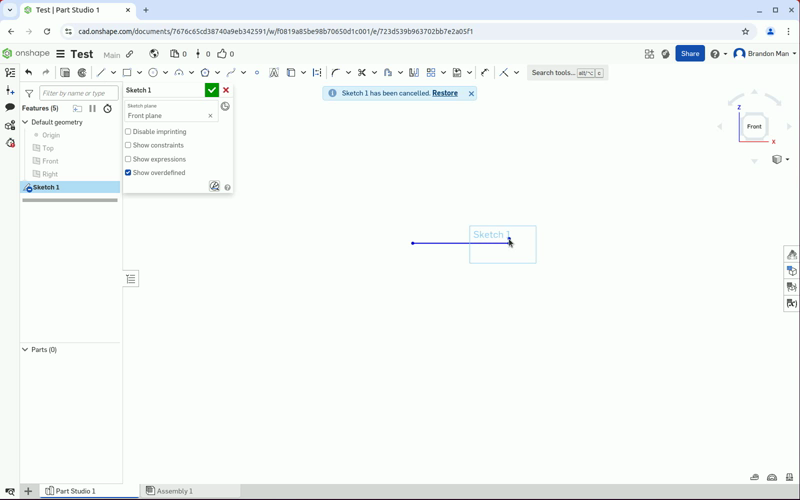
key(a)
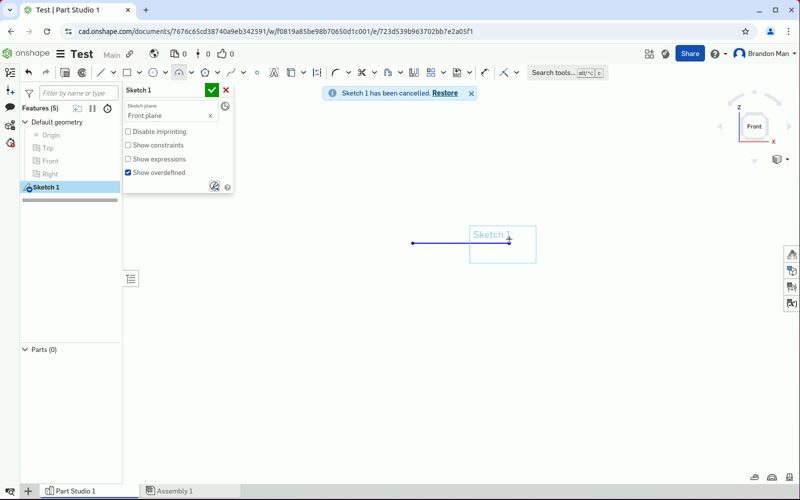
mouse_move(509, 238)
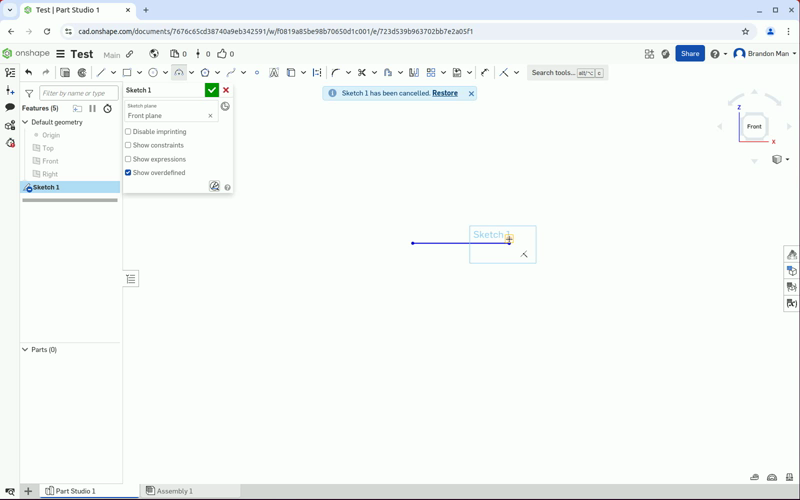
scroll(6)
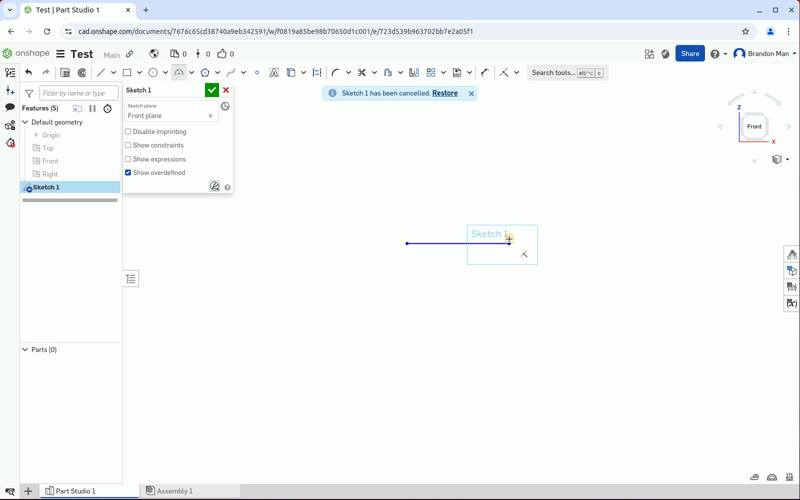
scroll(6)
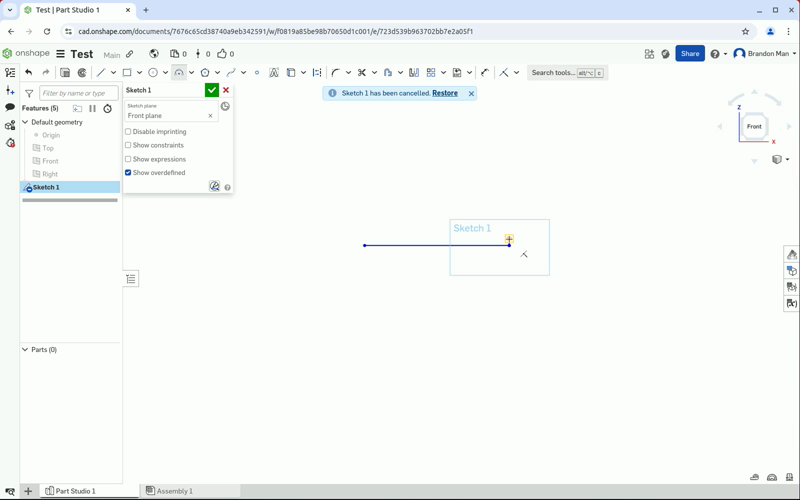
scroll(6)
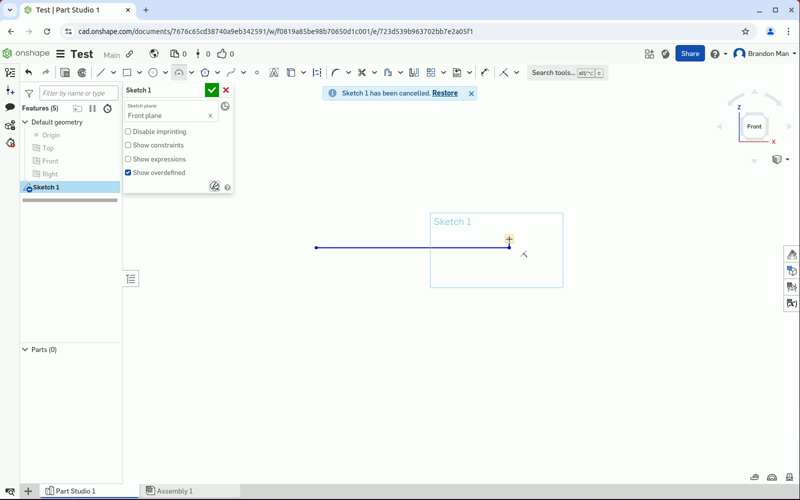
scroll(6)
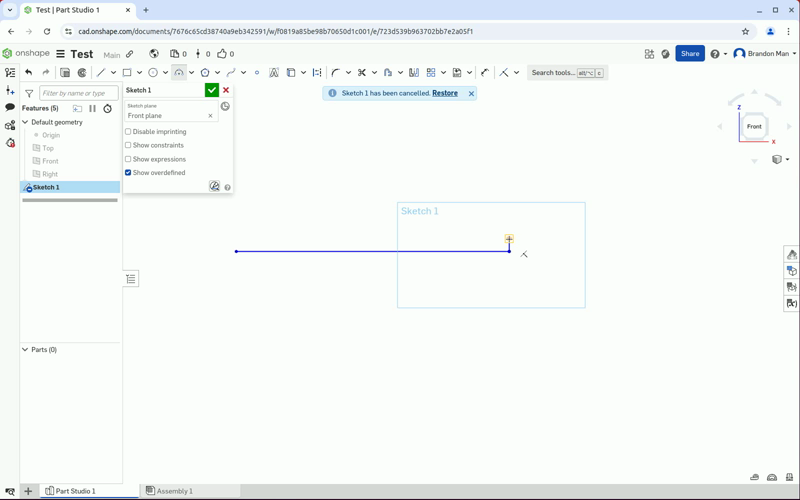
scroll(6)
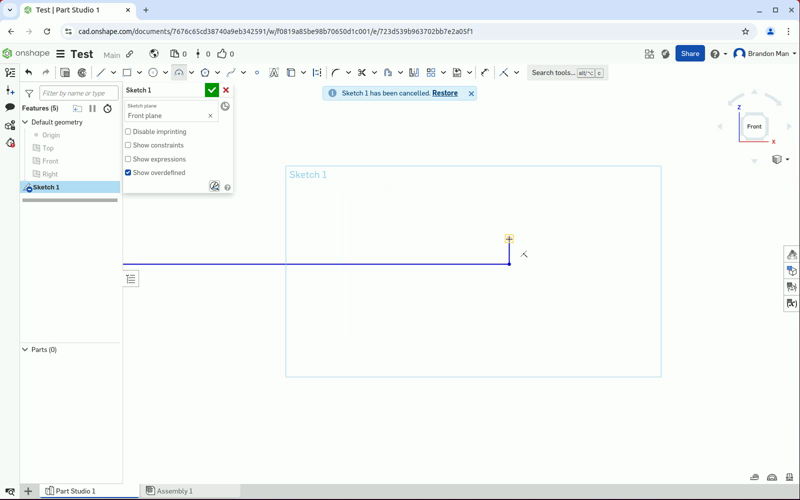
scroll(6)
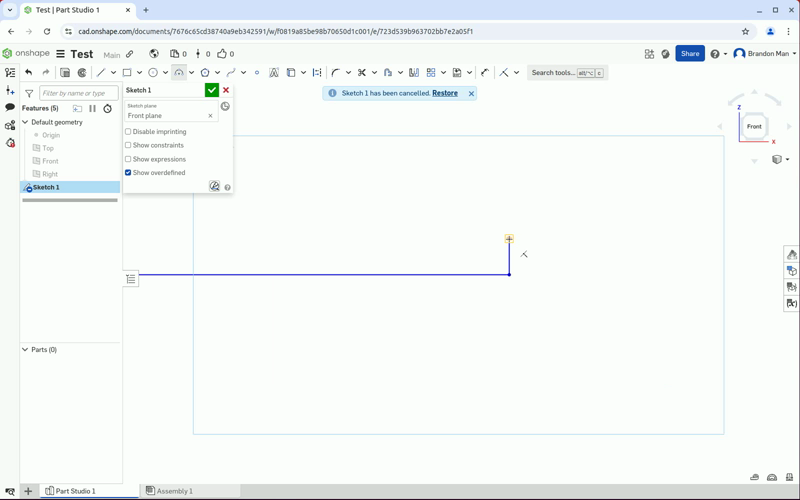
scroll(6)
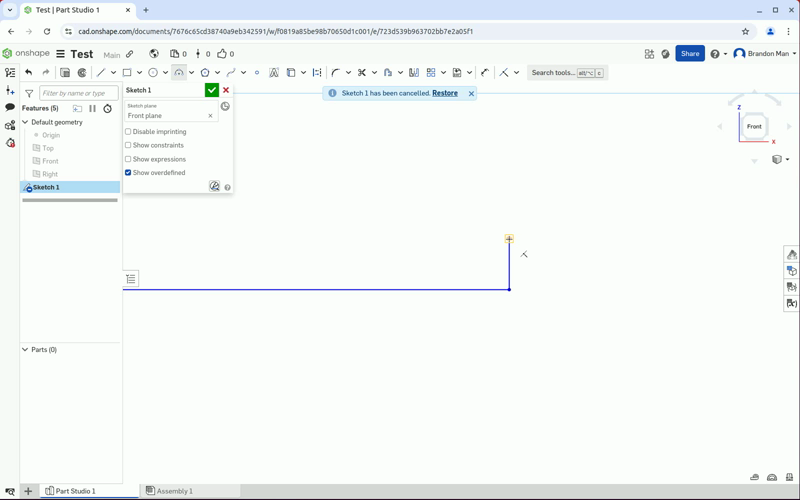
click(509, 238)
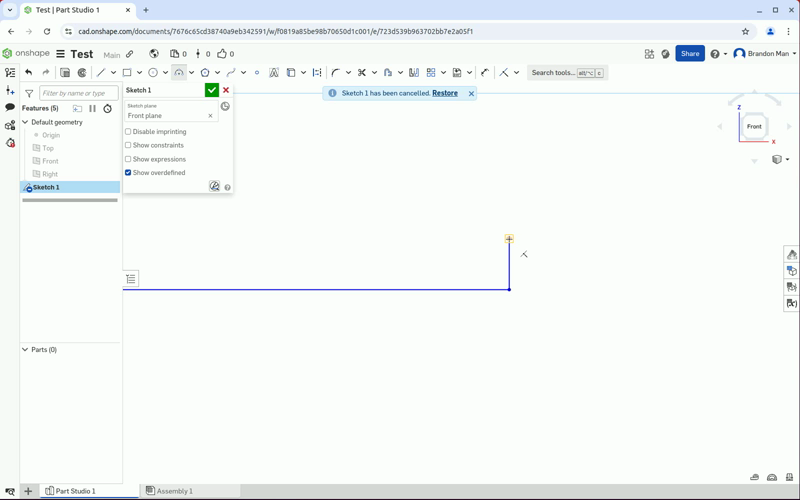
scroll(-6)
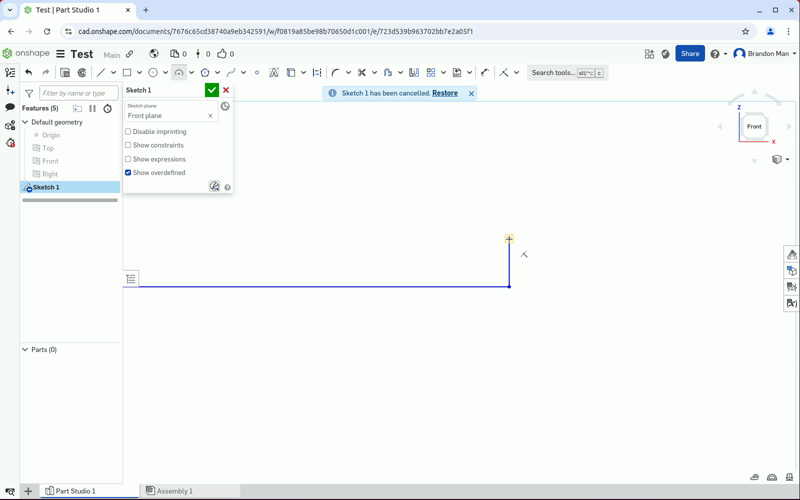
scroll(-6)
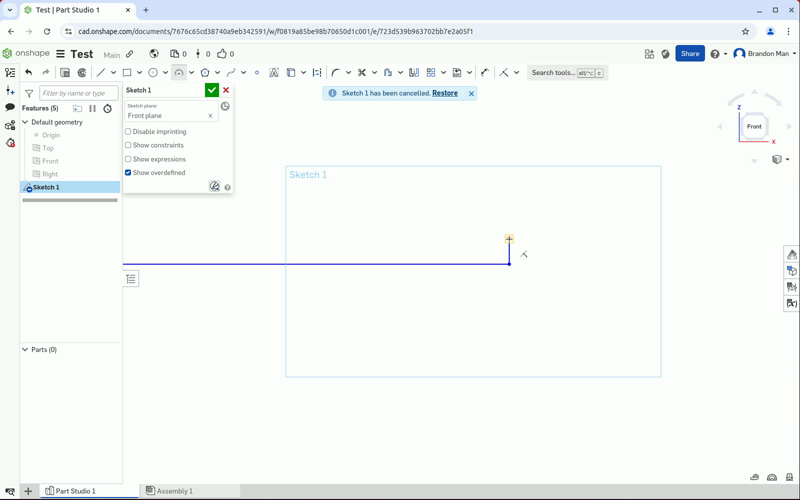
scroll(-6)
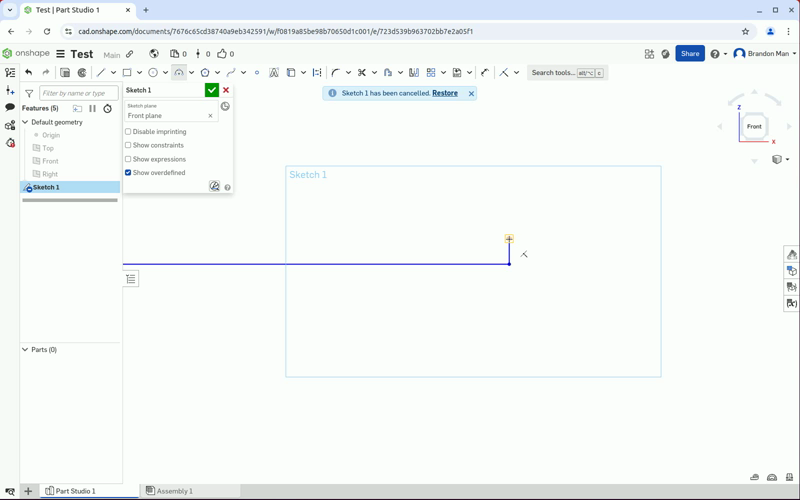
scroll(-6)
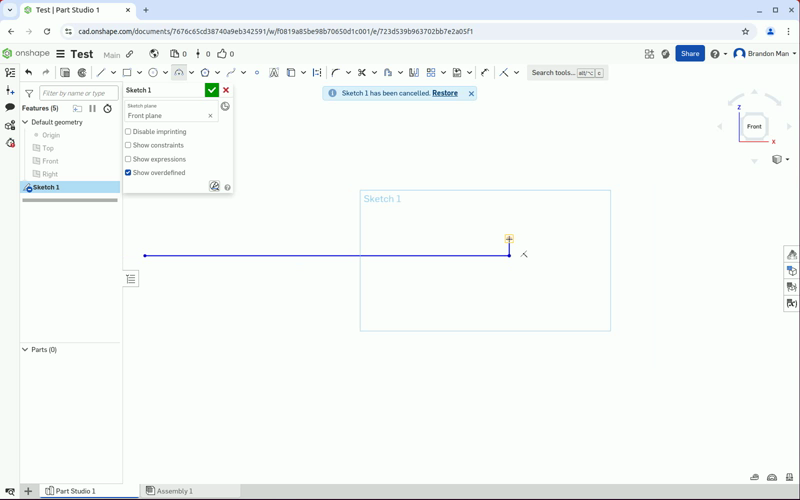
scroll(-6)
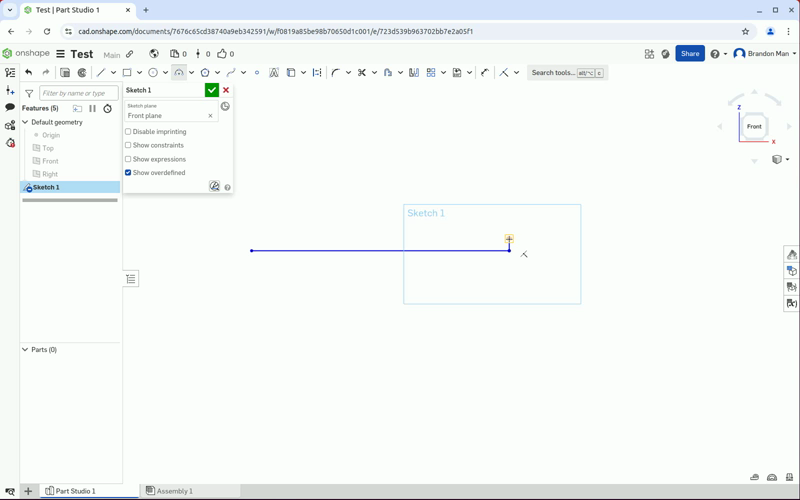
scroll(-6)
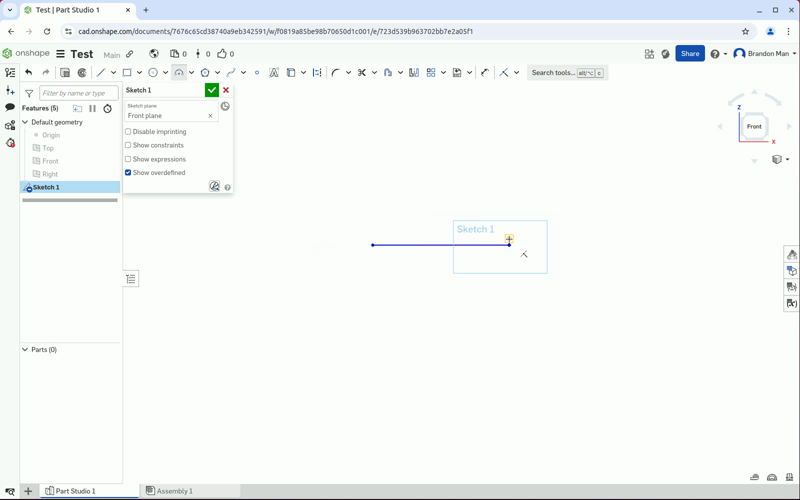
scroll(-6)
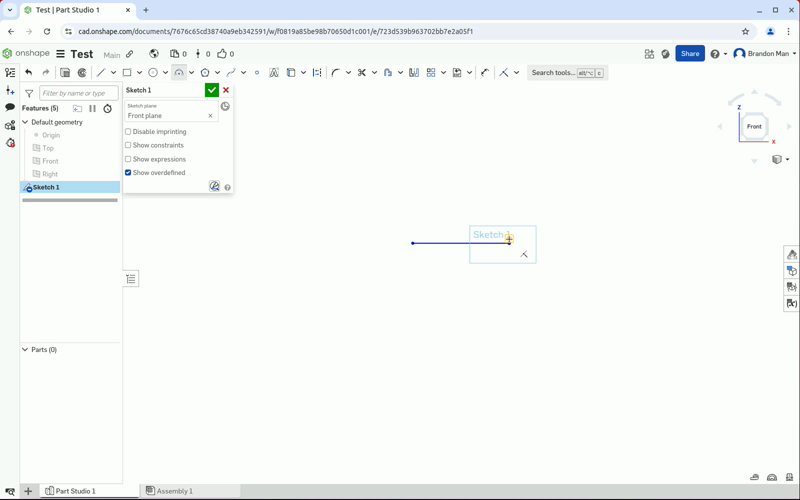
key_down(shift)
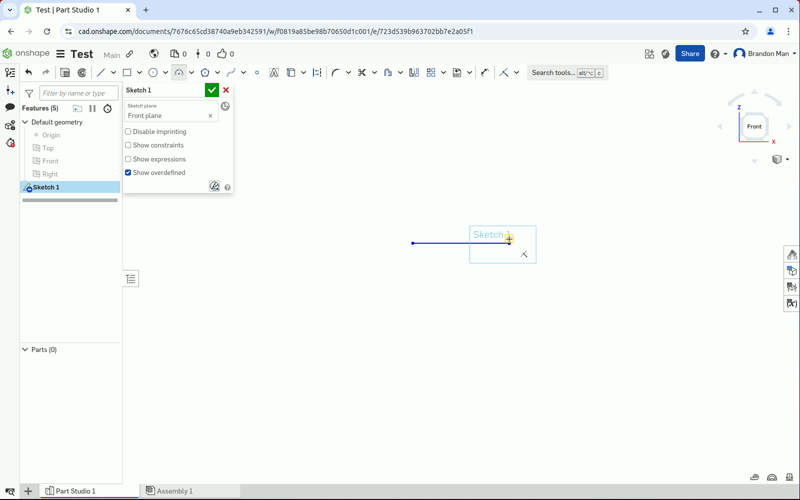
mouse_move(412, 238)
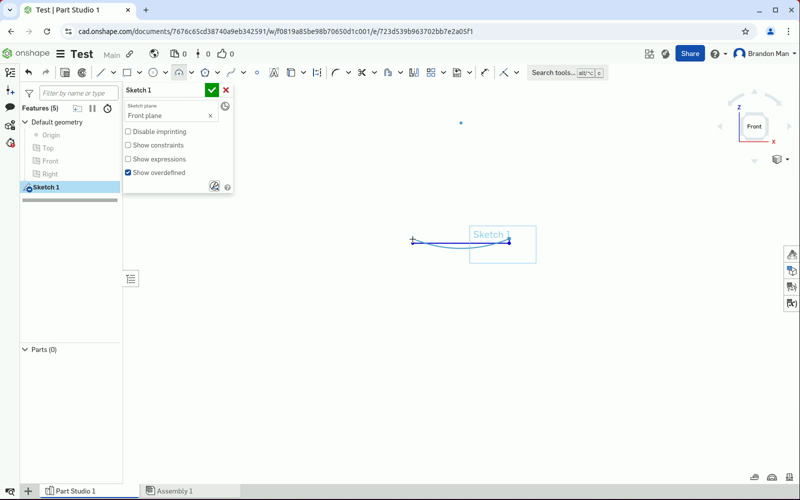
scroll(6)
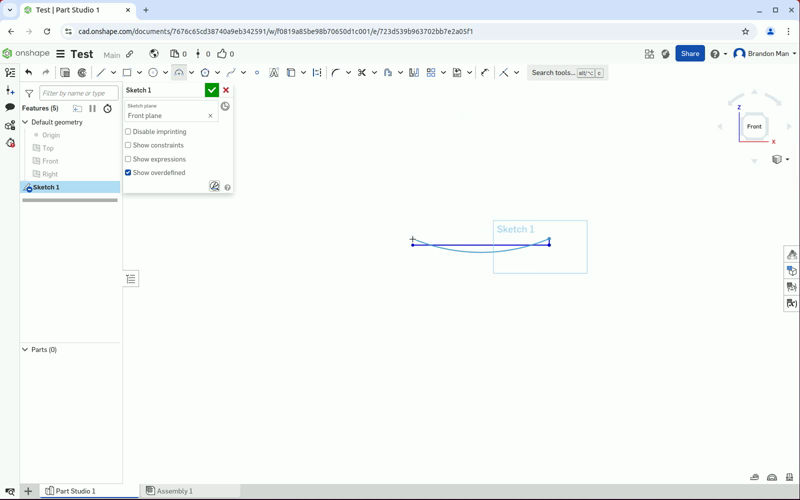
scroll(6)
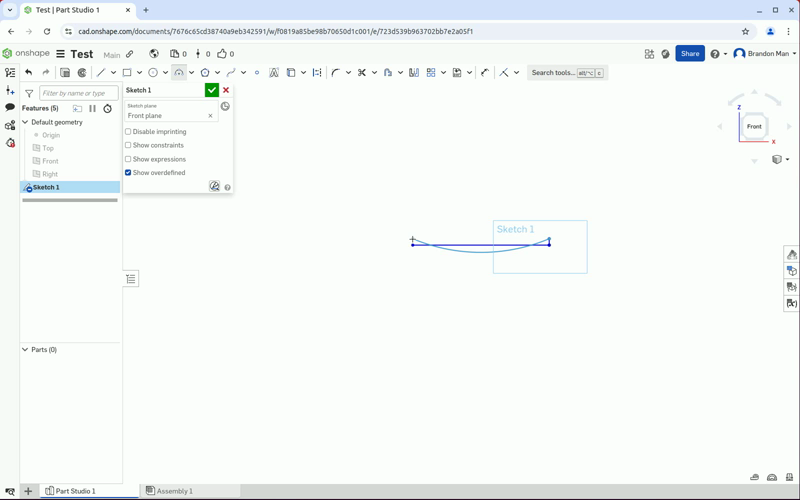
scroll(6)
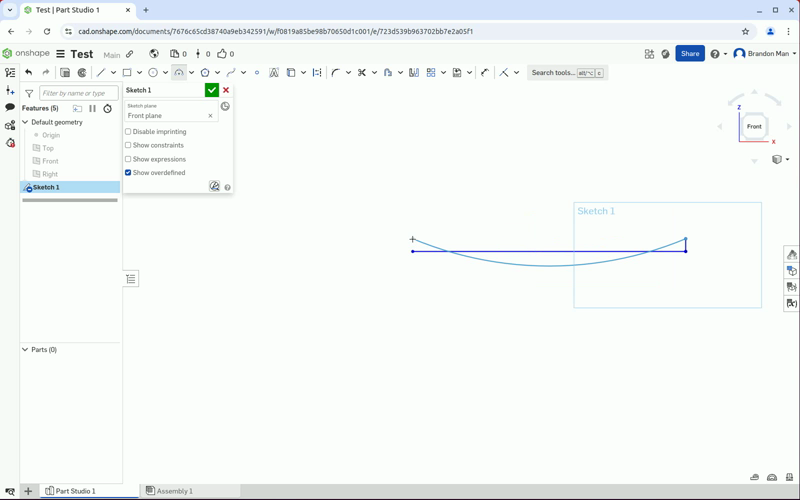
scroll(6)
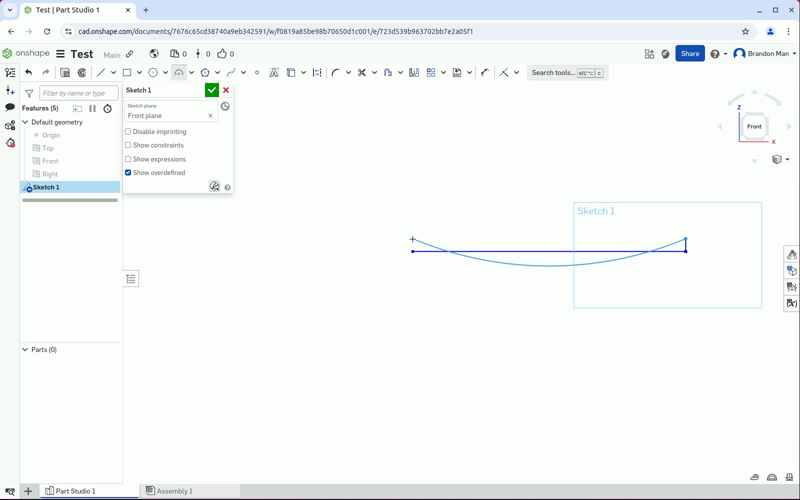
scroll(6)
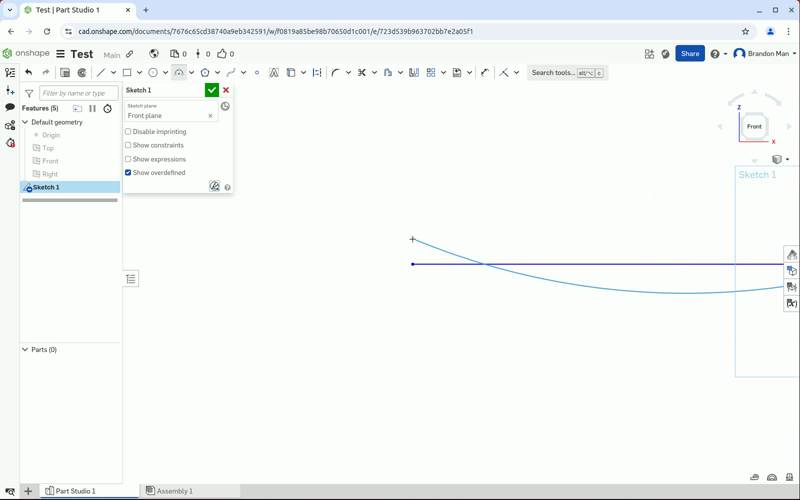
scroll(6)
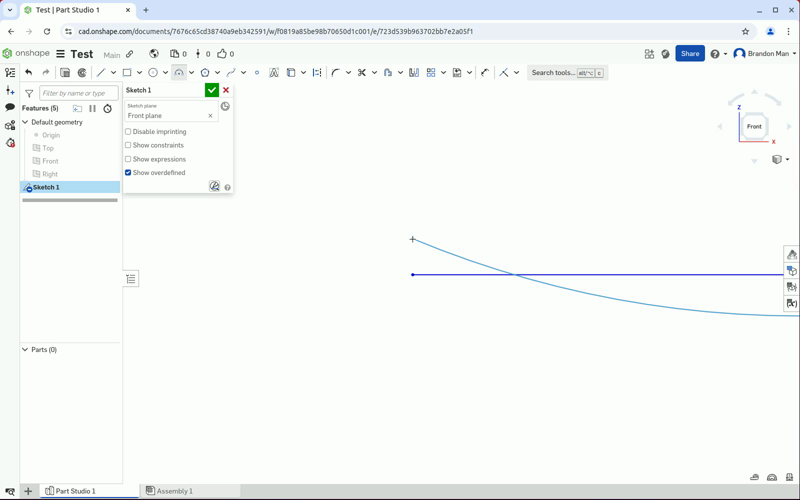
scroll(6)
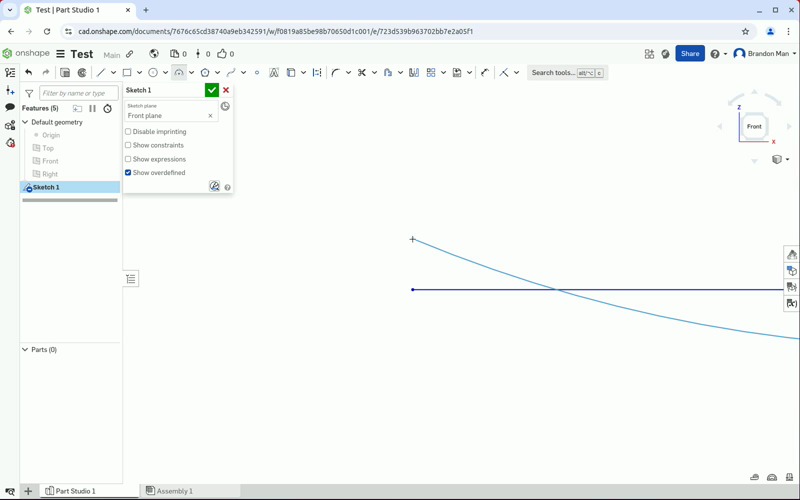
click(412, 238)
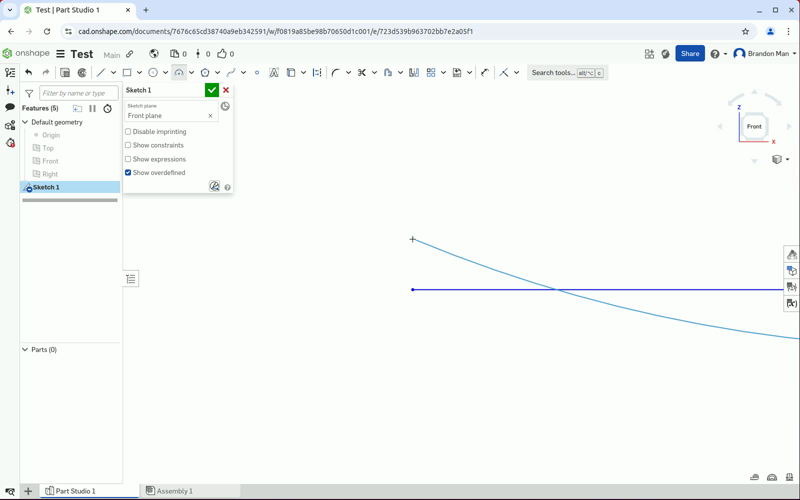
scroll(-6)
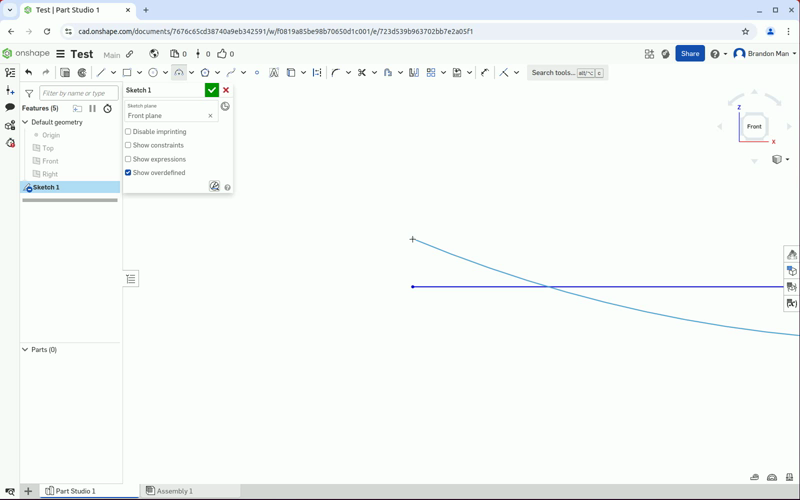
scroll(-6)
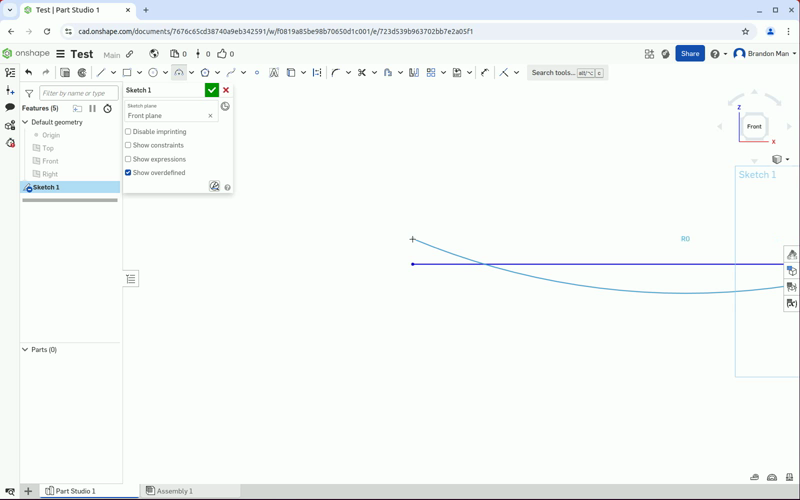
scroll(-6)
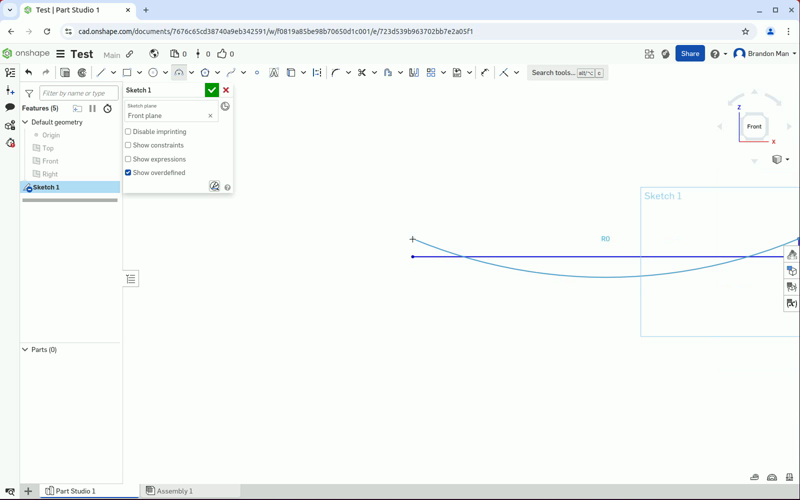
scroll(-6)
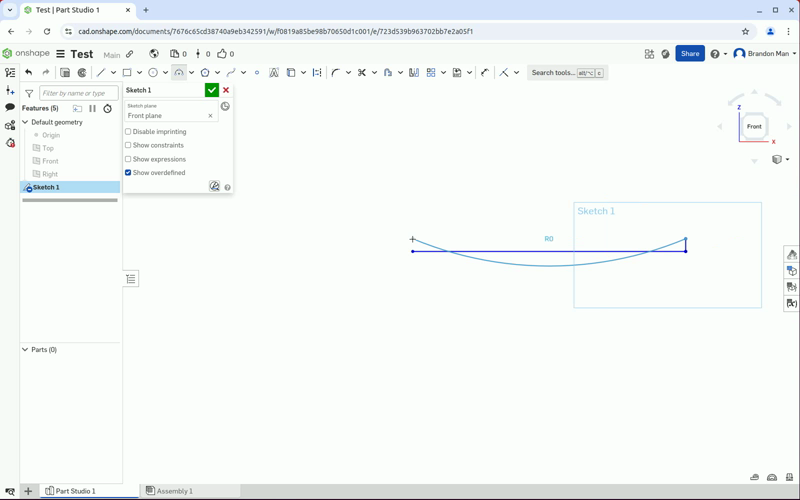
scroll(-6)
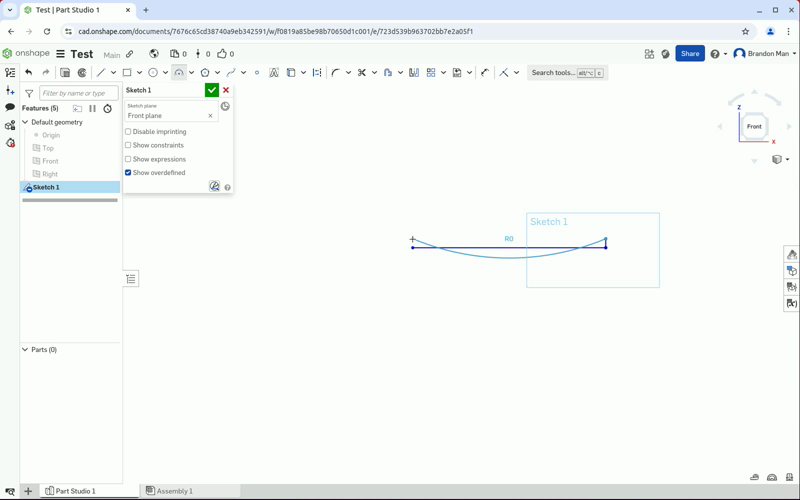
scroll(-6)
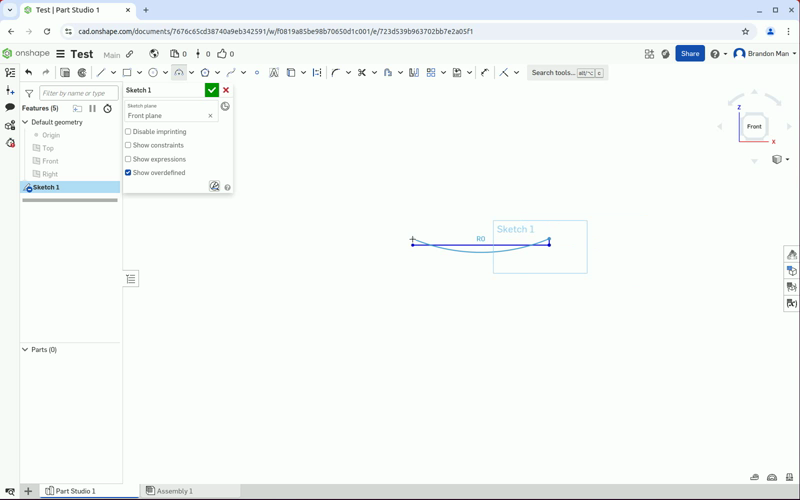
scroll(-6)
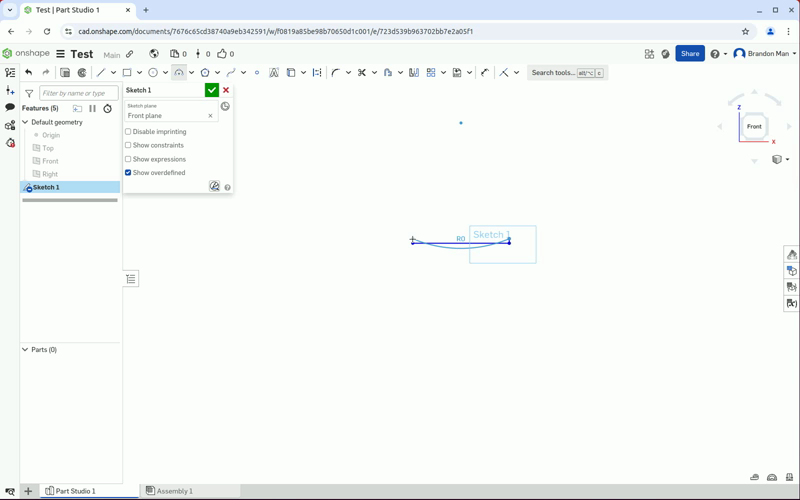
mouse_move(460, 210)
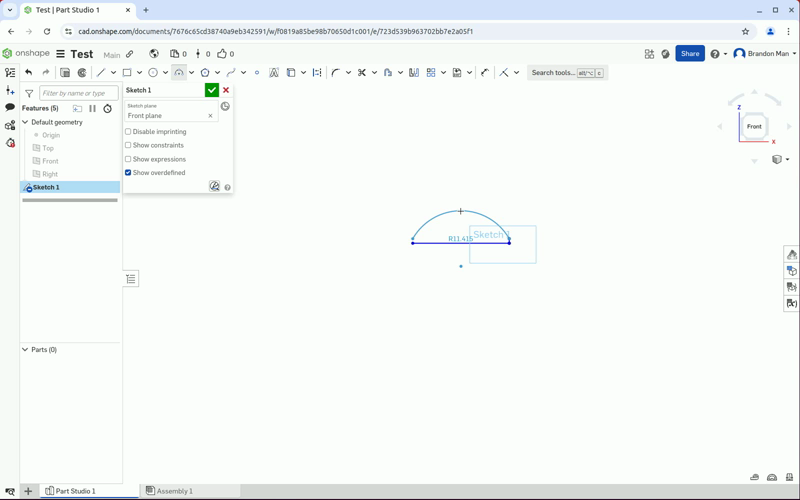
click(460, 210)
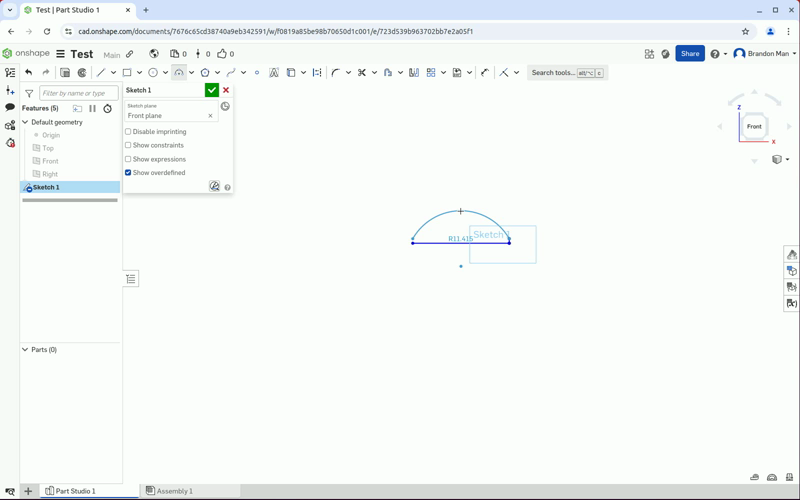
key_up(shift)
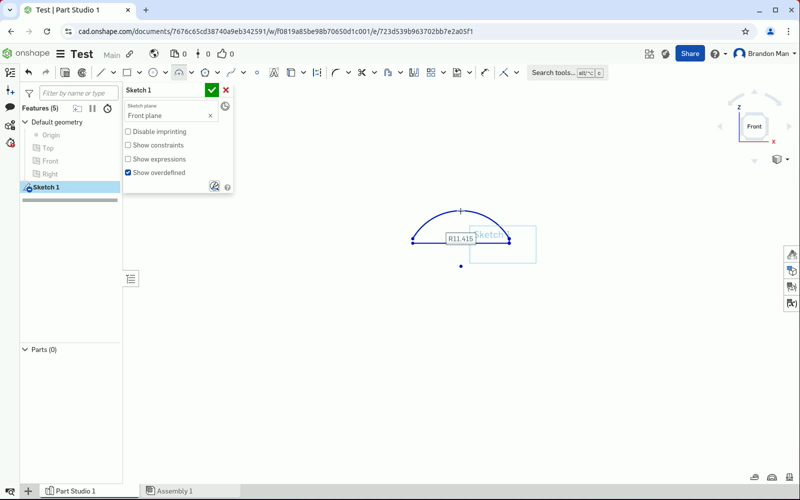
key(esc)
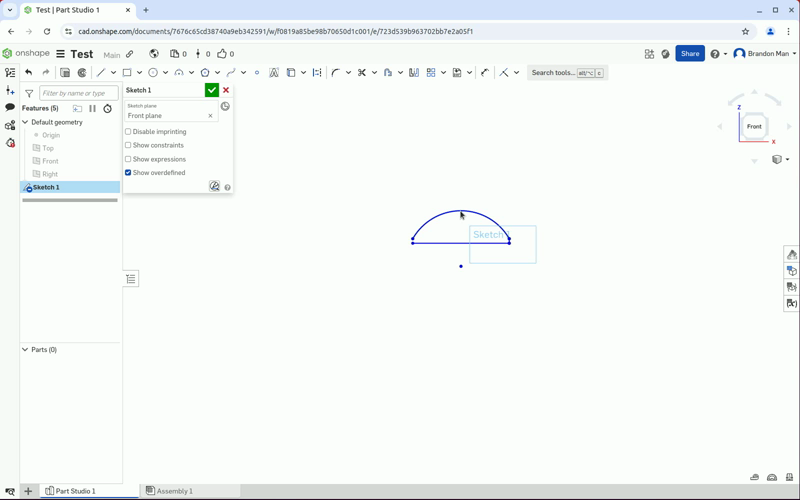
key(l)
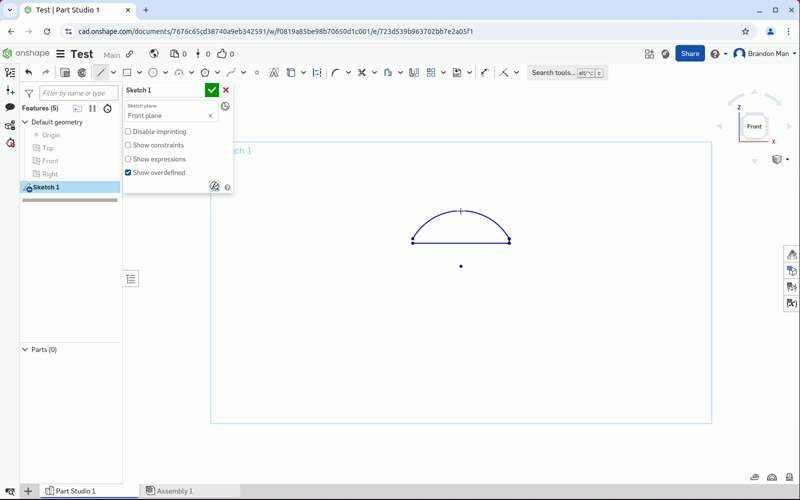
mouse_move(412, 238)
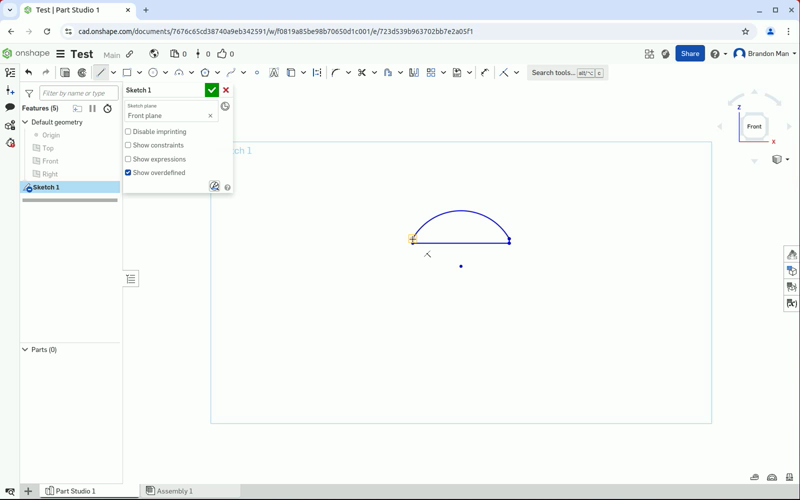
scroll(6)
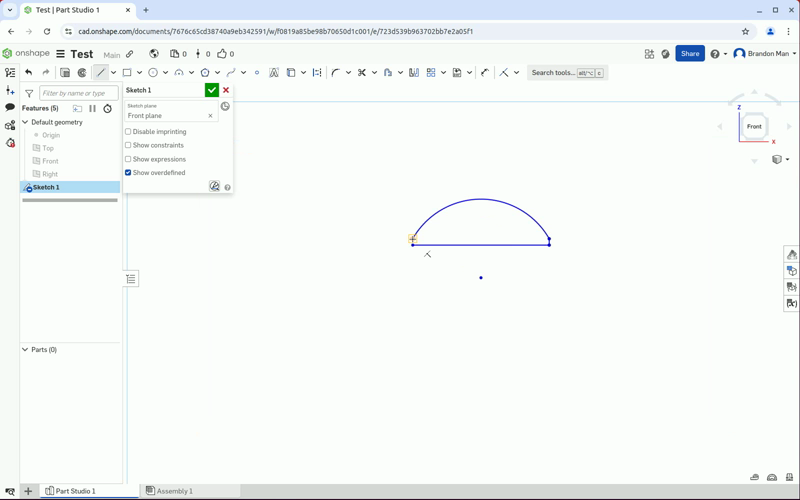
scroll(6)
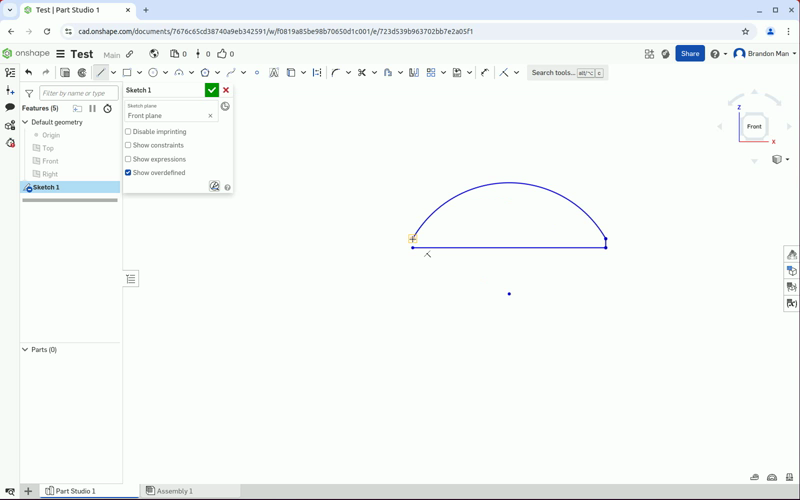
scroll(6)
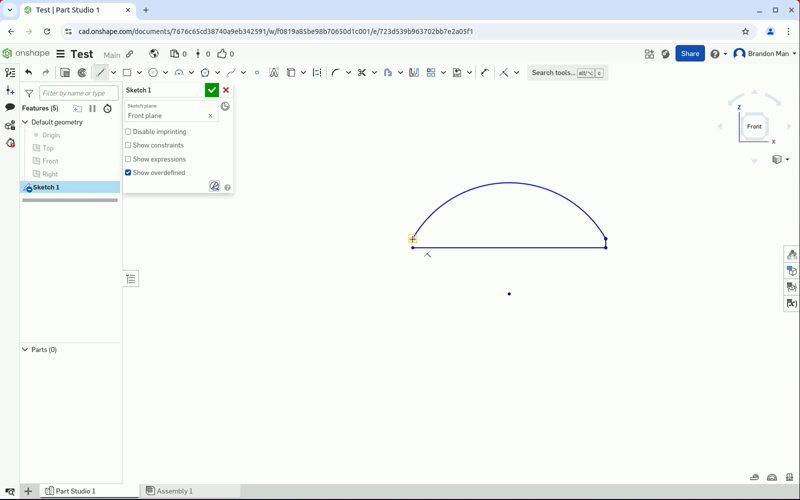
scroll(6)
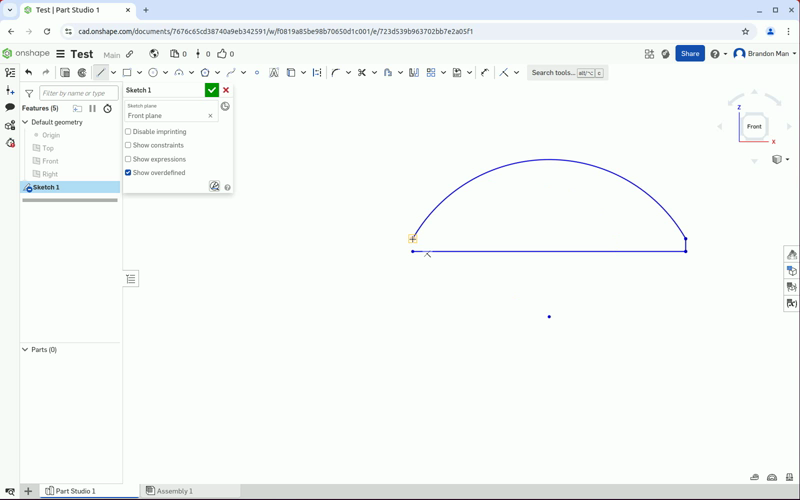
scroll(6)
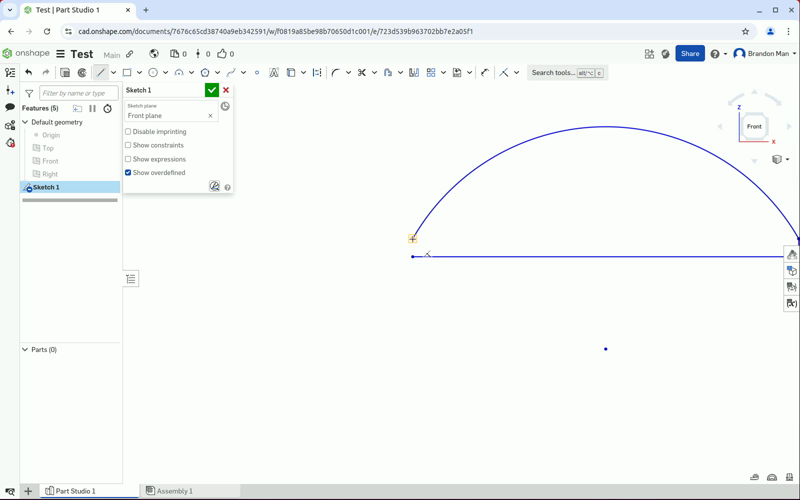
scroll(6)
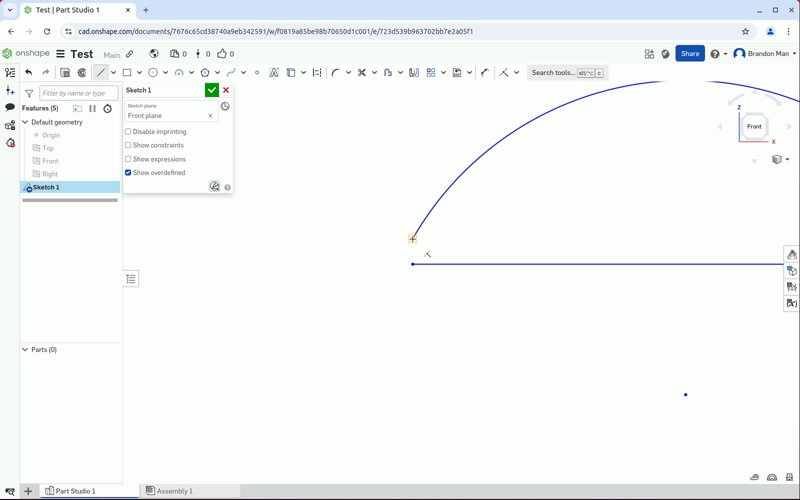
scroll(6)
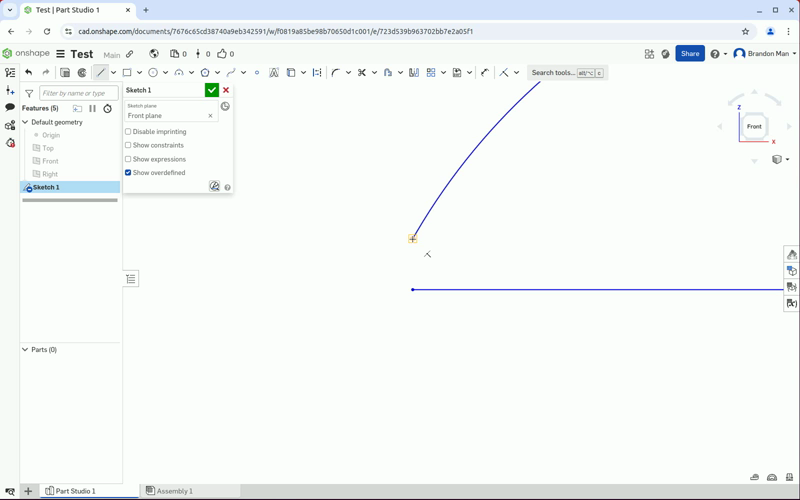
click(412, 238)
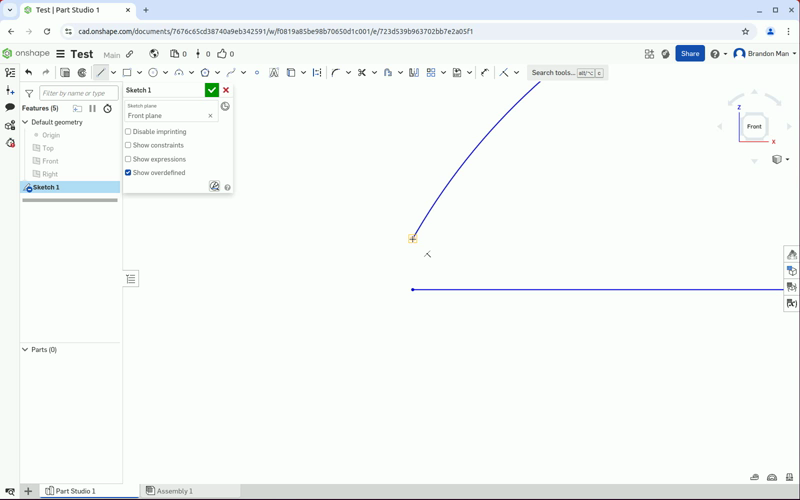
scroll(-6)
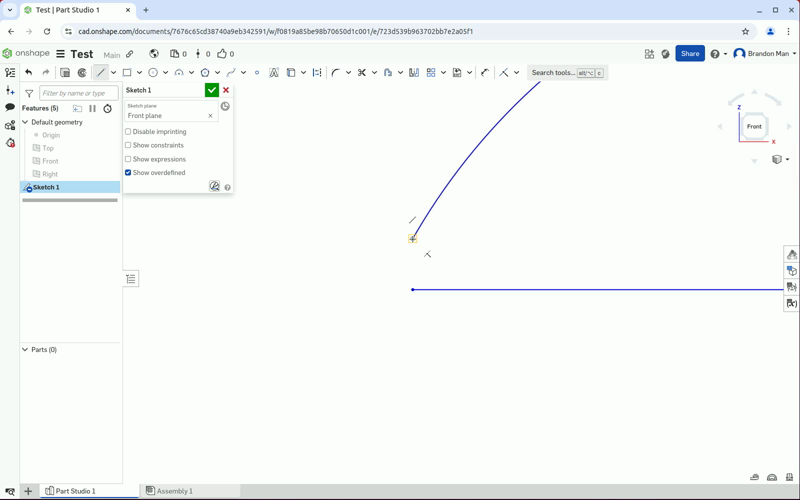
scroll(-6)
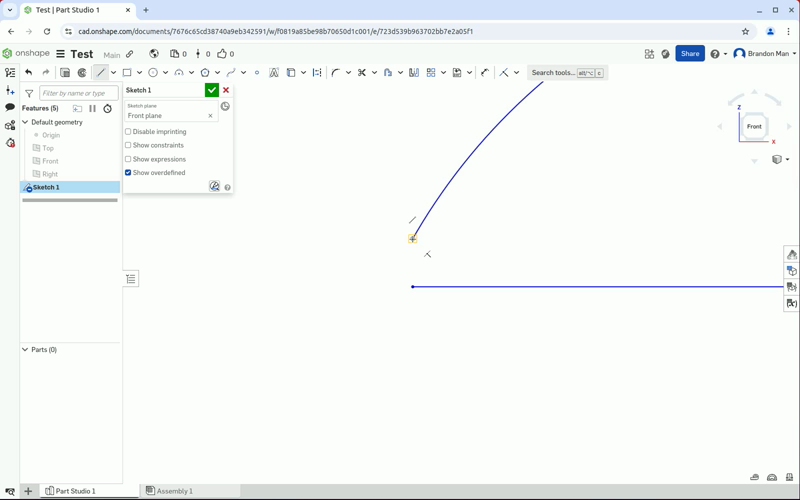
scroll(-6)
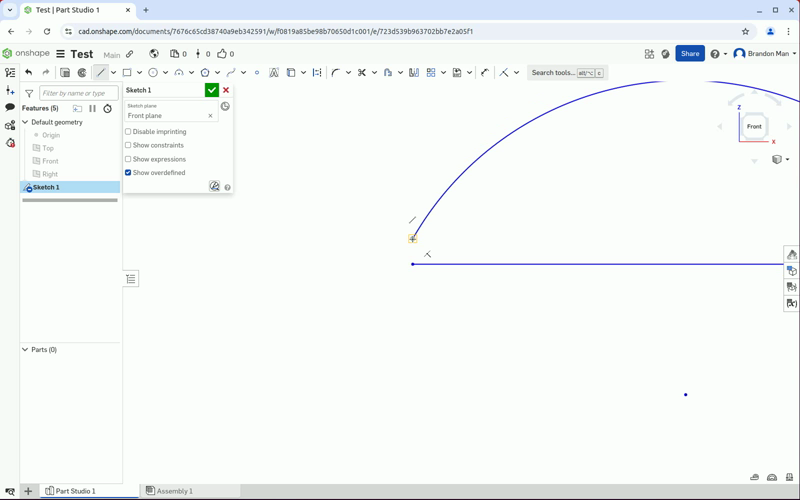
scroll(-6)
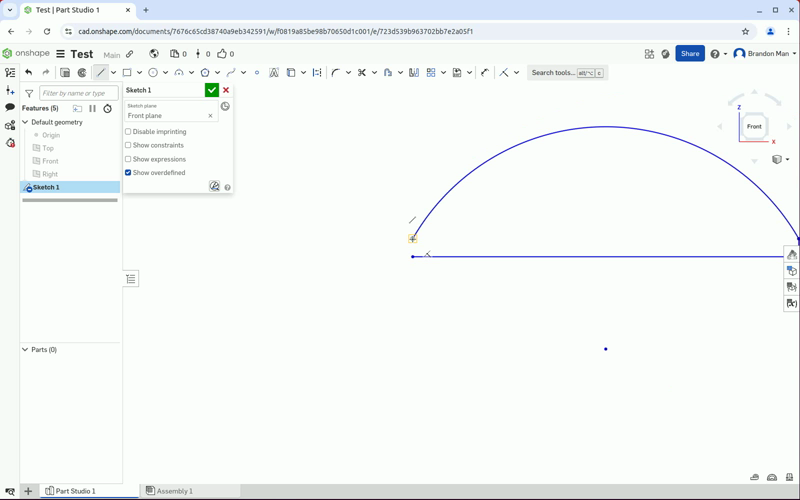
scroll(-6)
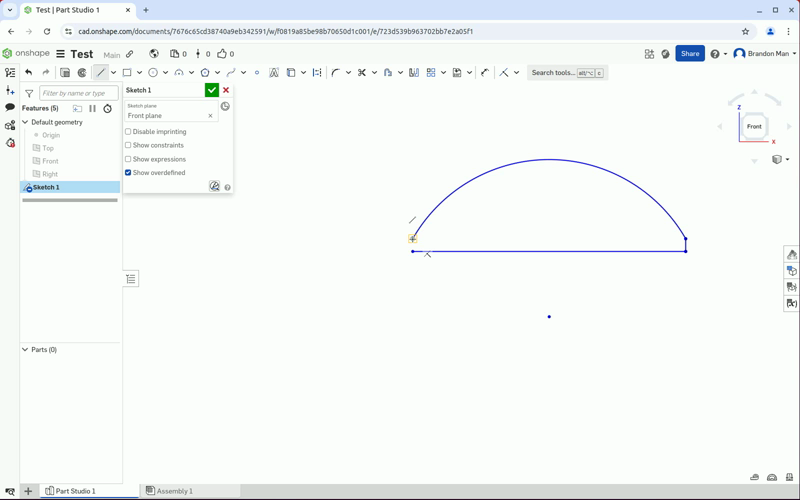
scroll(-6)
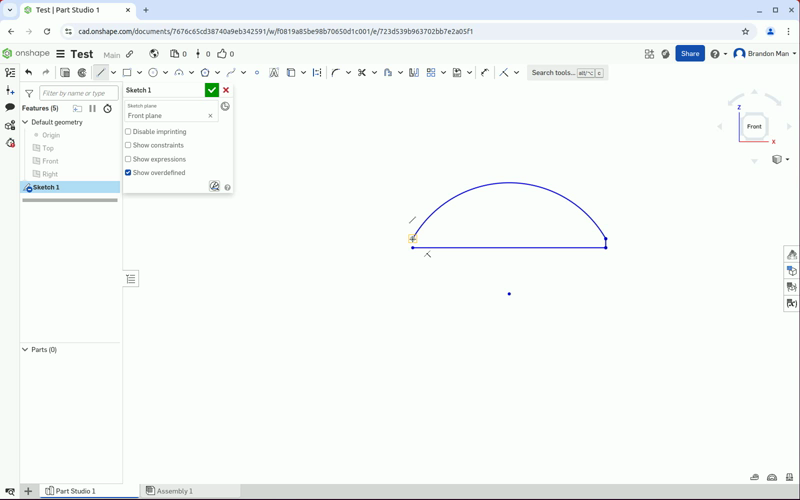
scroll(-6)
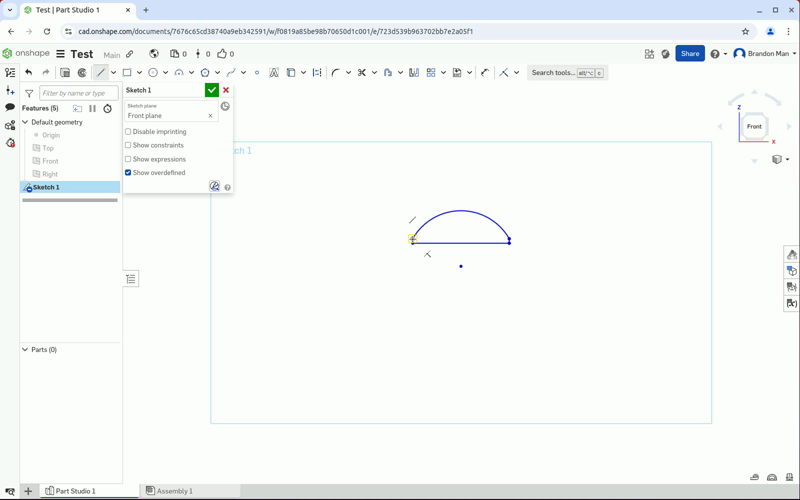
mouse_move(442, 238)
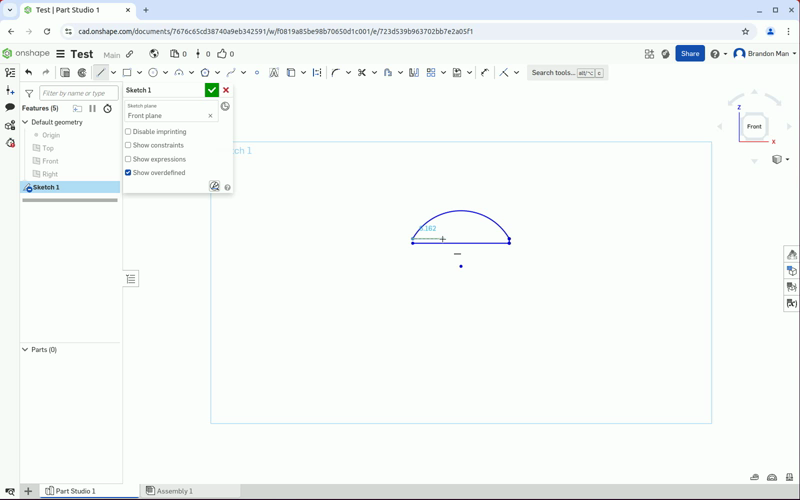
key_down(shift)
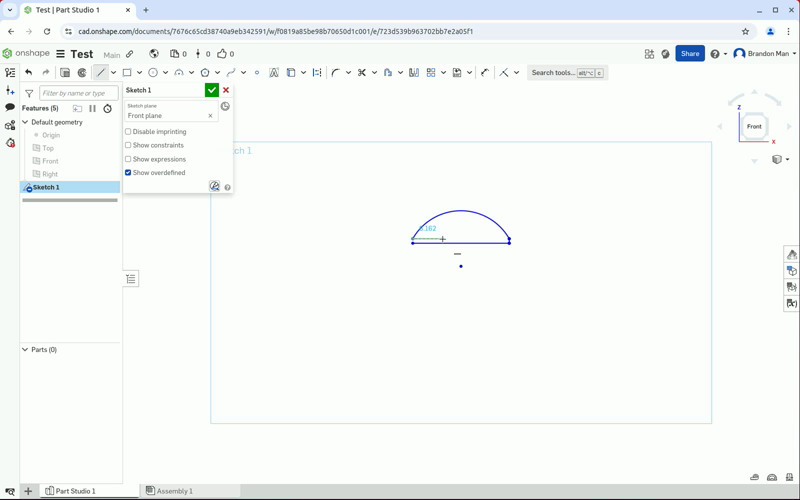
mouse_move(412, 243)
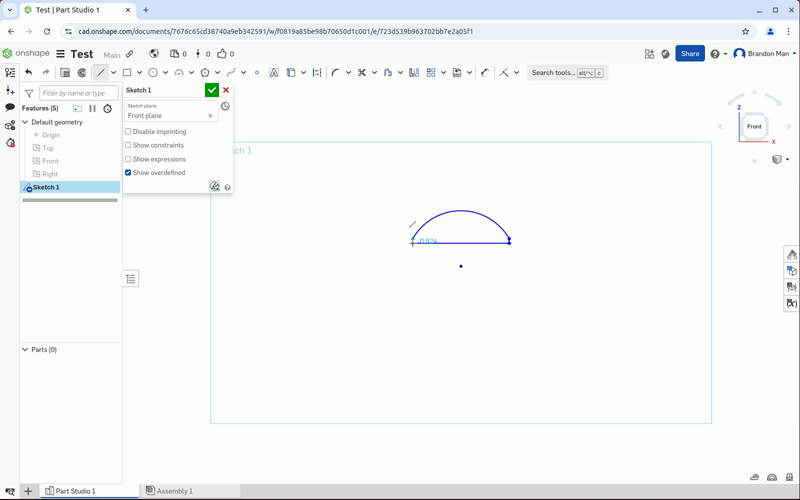
scroll(6)
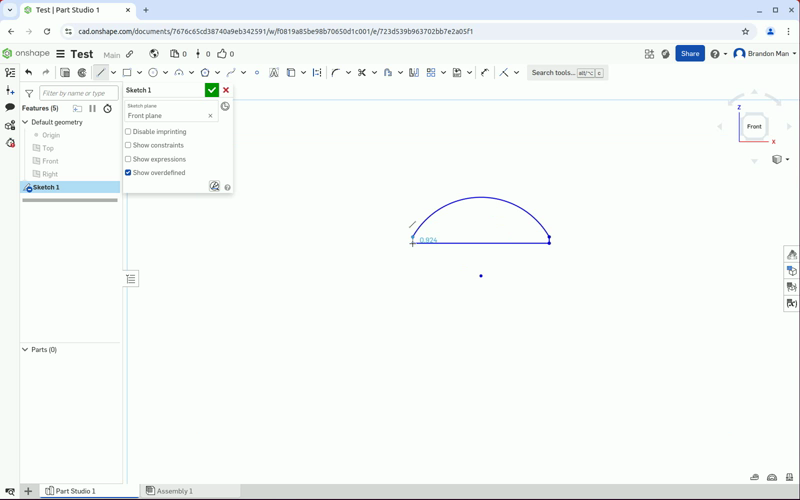
scroll(6)
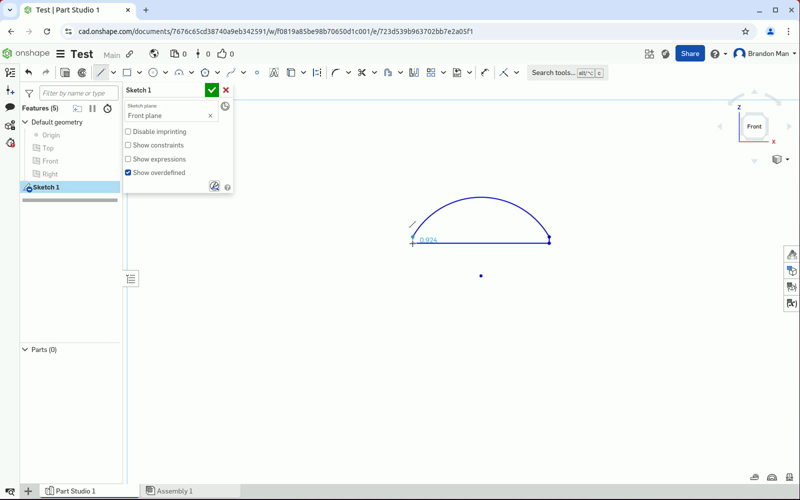
scroll(6)
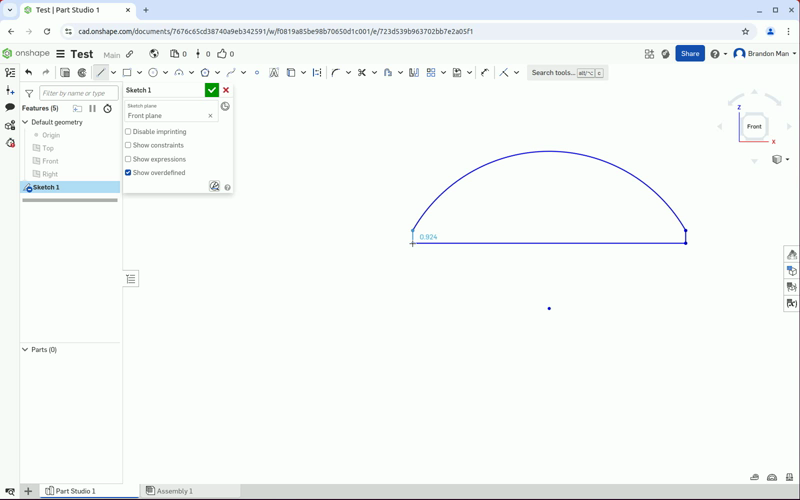
scroll(6)
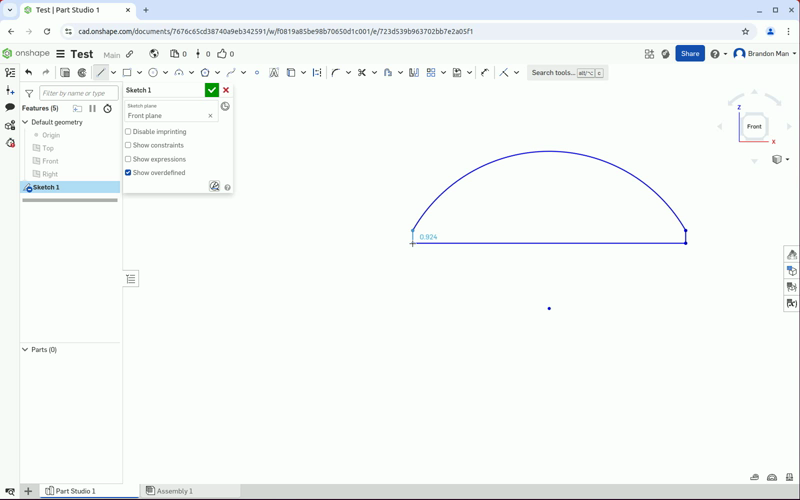
scroll(6)
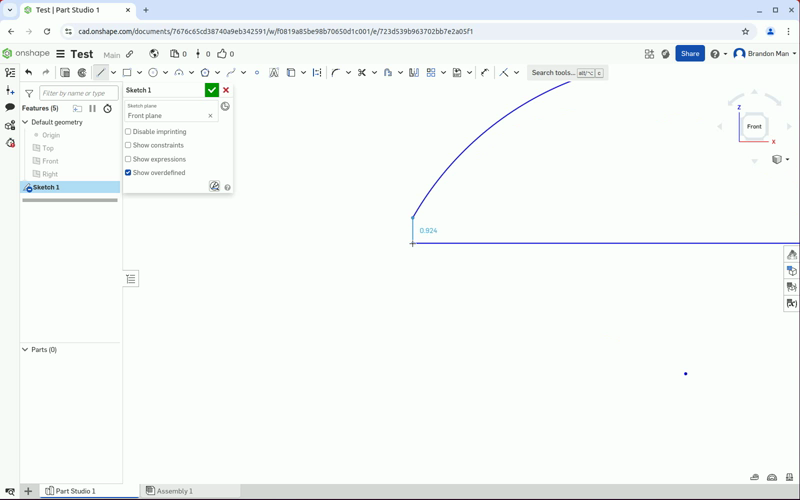
scroll(6)
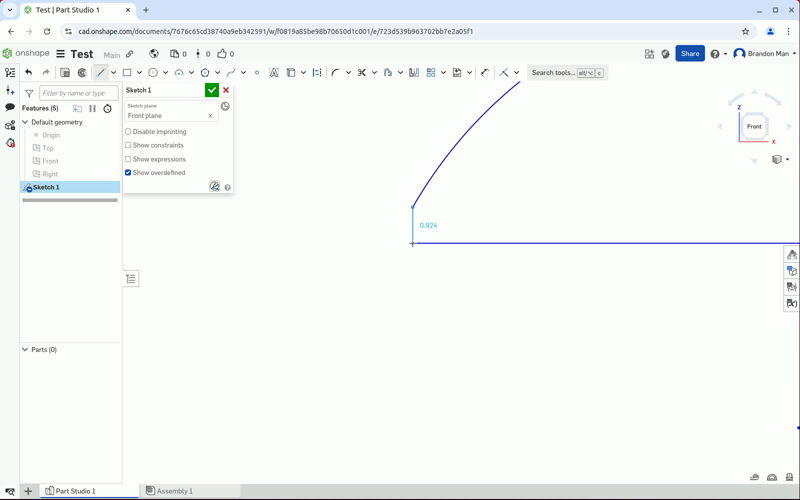
scroll(6)
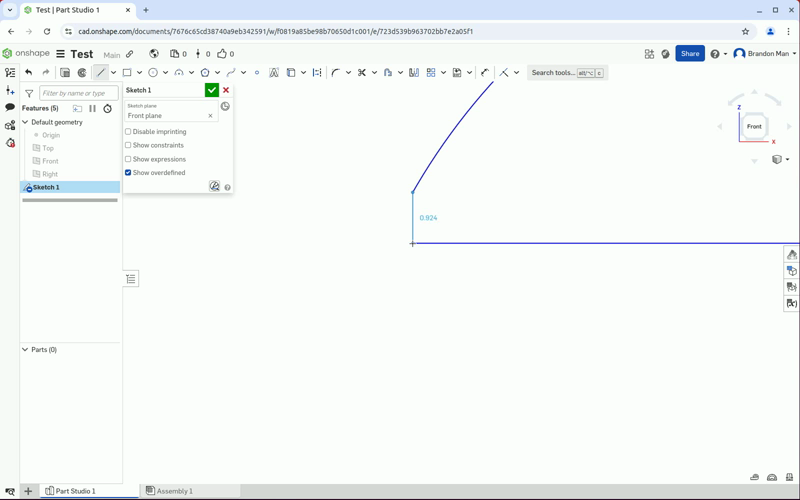
key_up(shift)
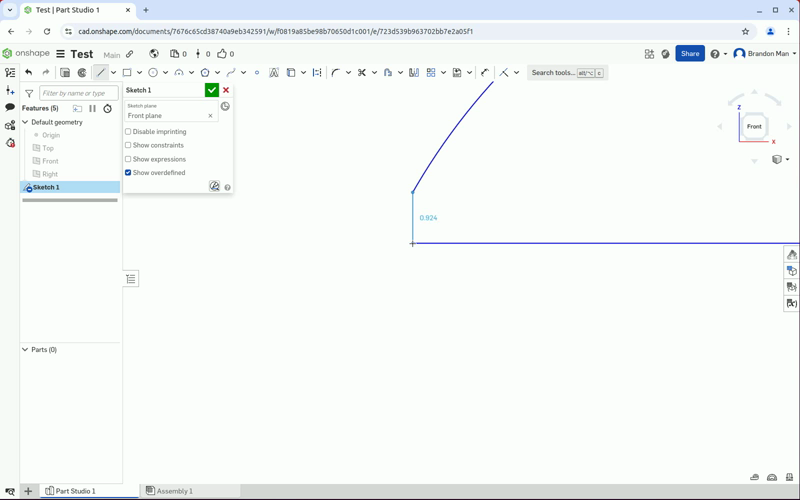
click(412, 243)
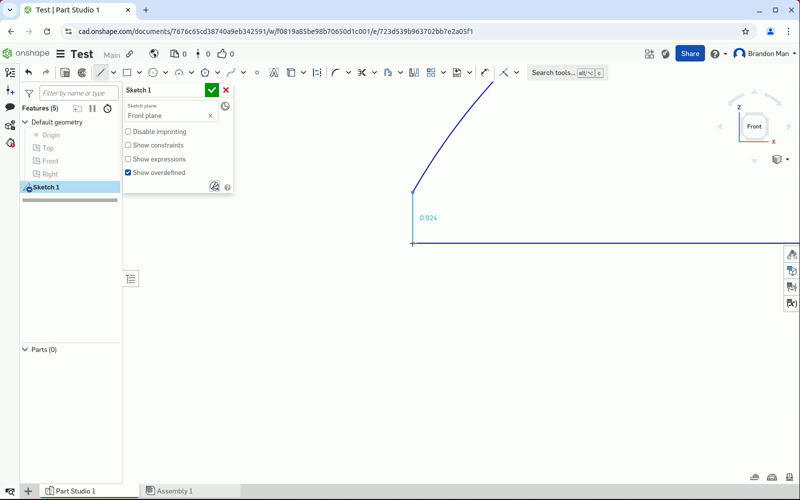
scroll(-6)
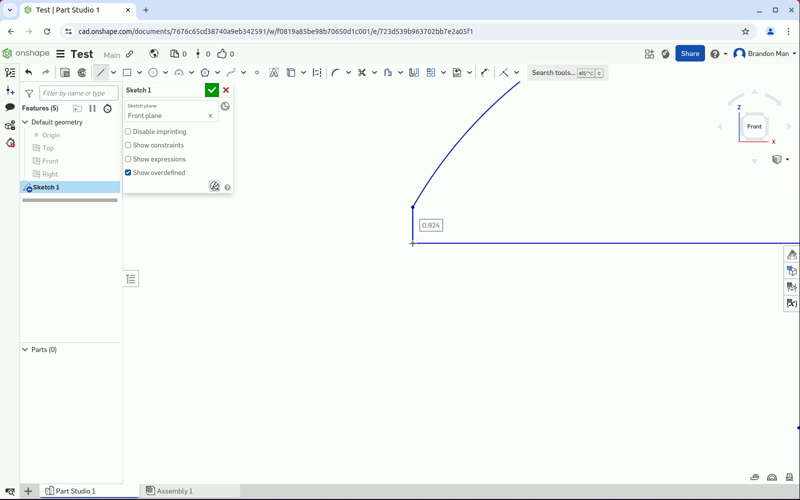
scroll(-6)
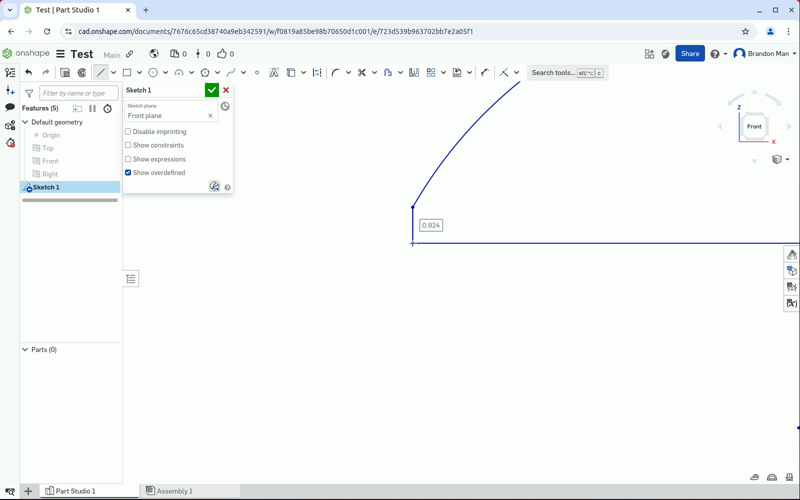
scroll(-6)
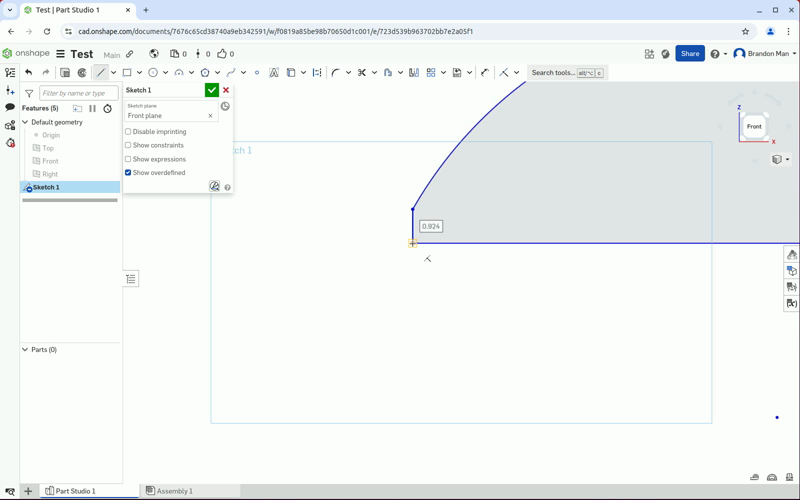
scroll(-6)
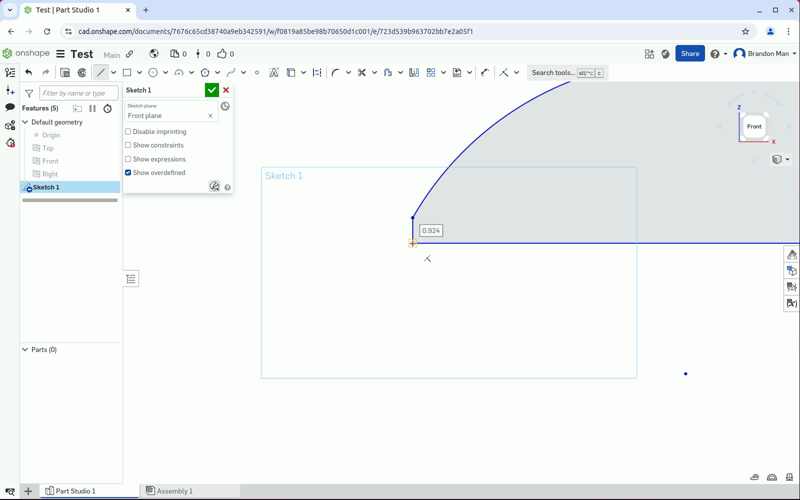
scroll(-6)
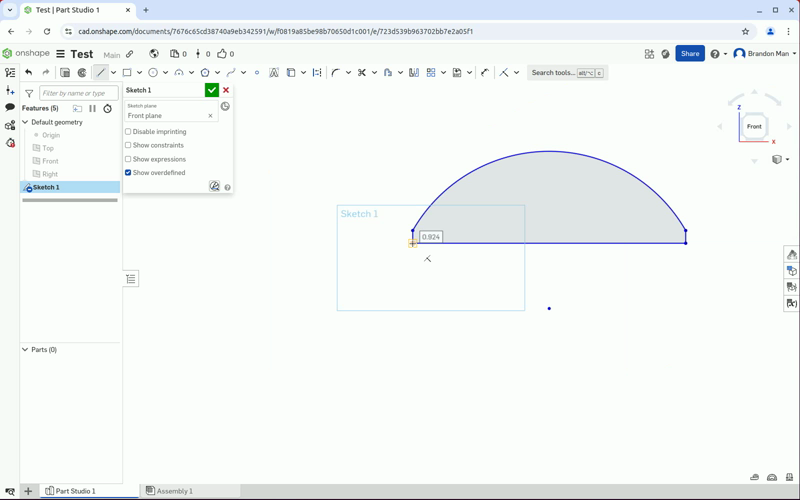
scroll(-6)
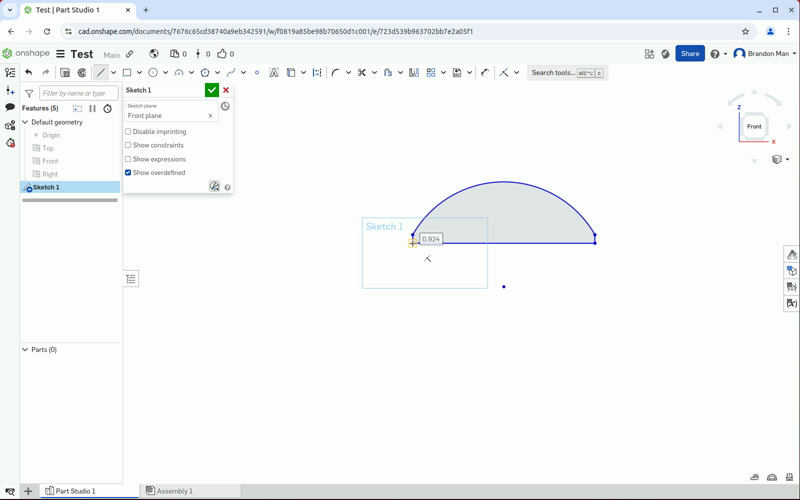
scroll(-6)
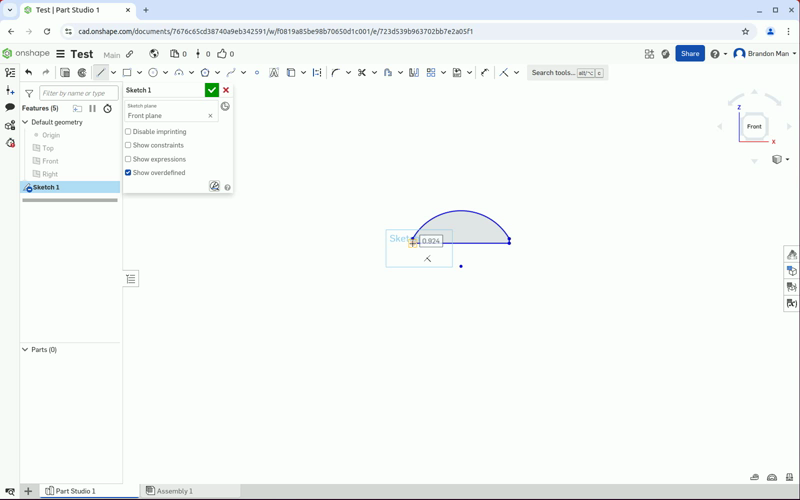
key(esc)
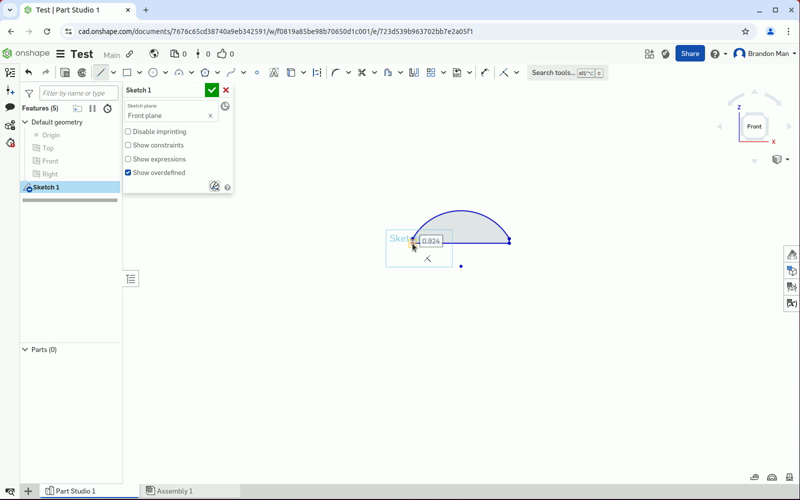
mouse_move(478, 235)
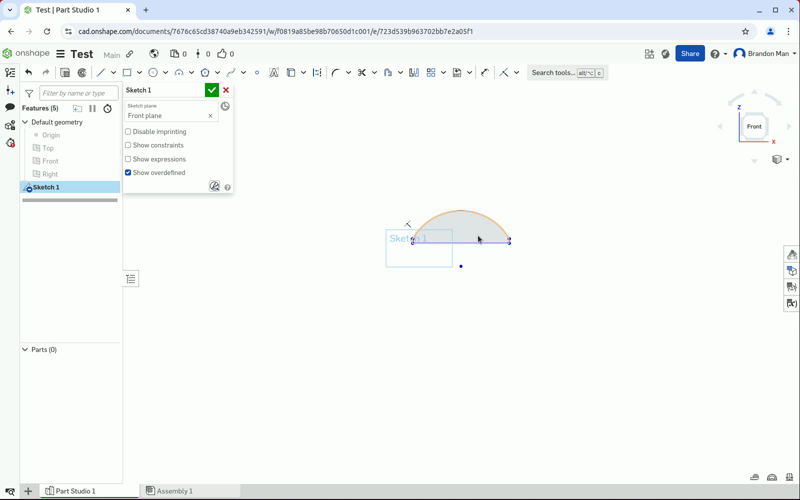
click(478, 235)
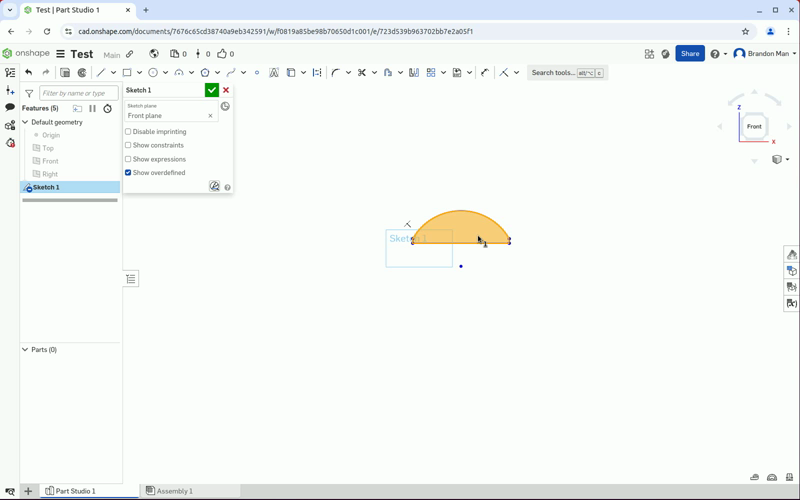
mouse_move(73, 352)
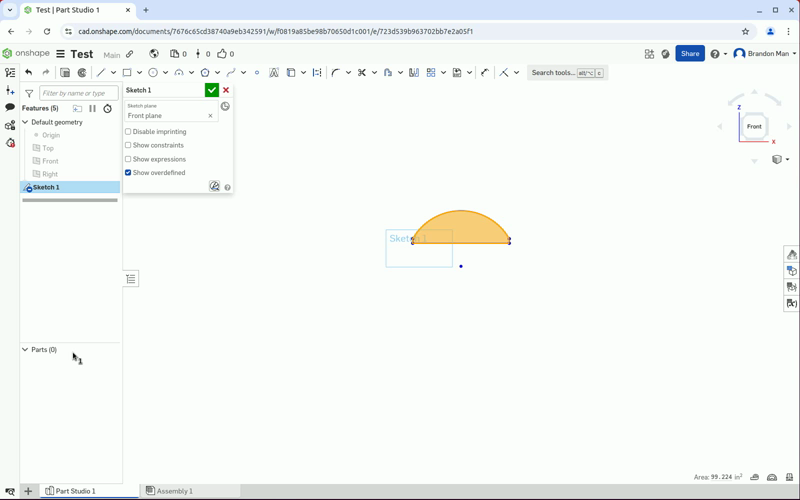
key(shift+y)
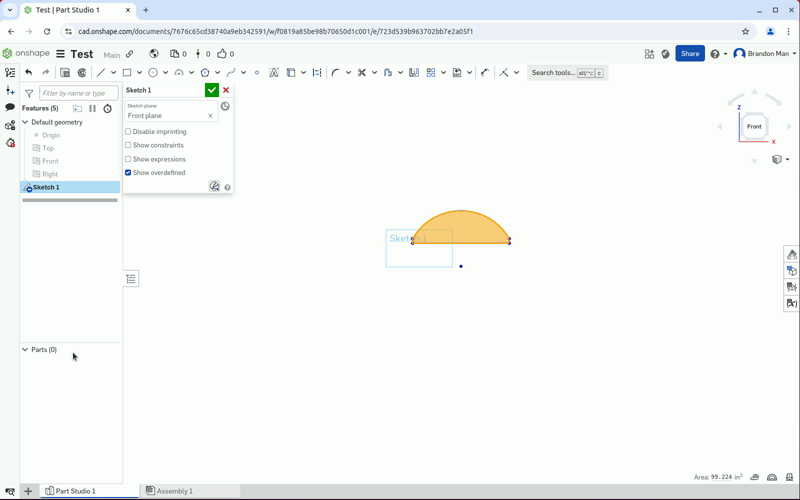
key(shift+e)
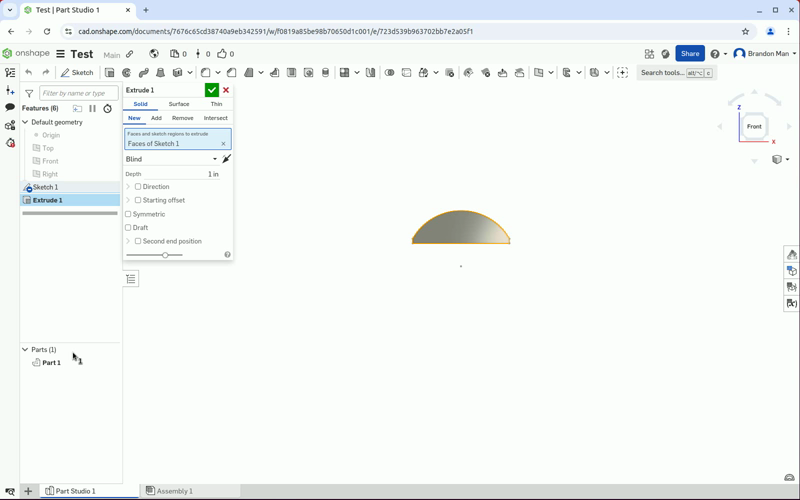
mouse_move(143, 106)
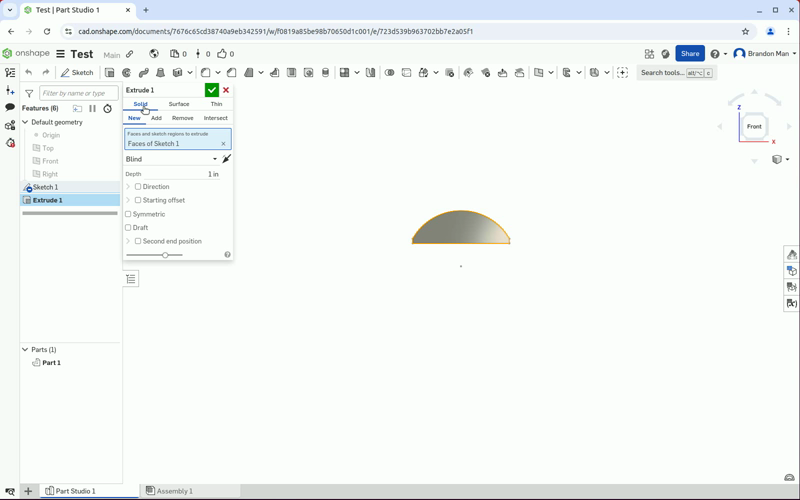
click(143, 106)
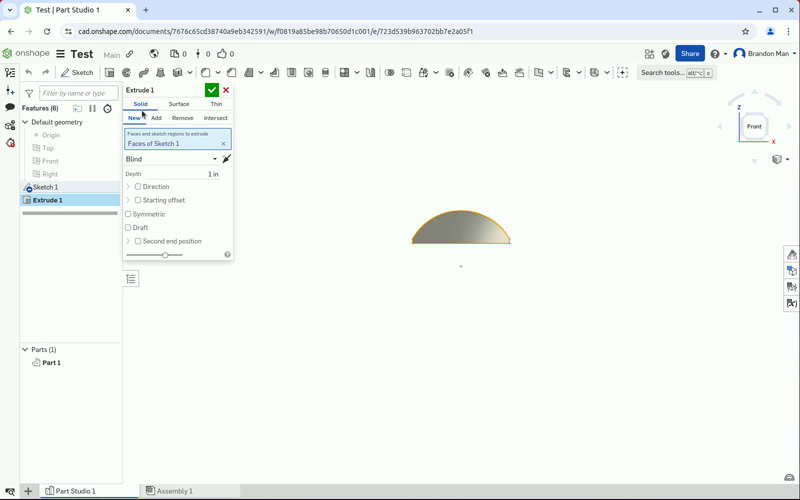
mouse_move(137, 120)
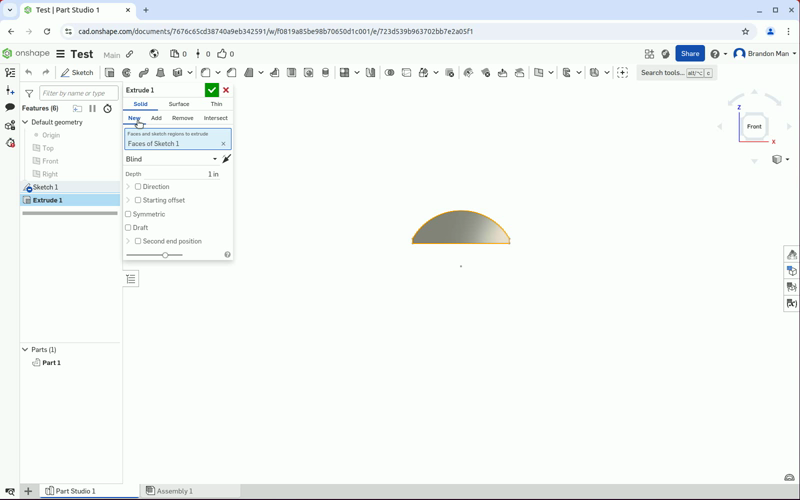
click(137, 120)
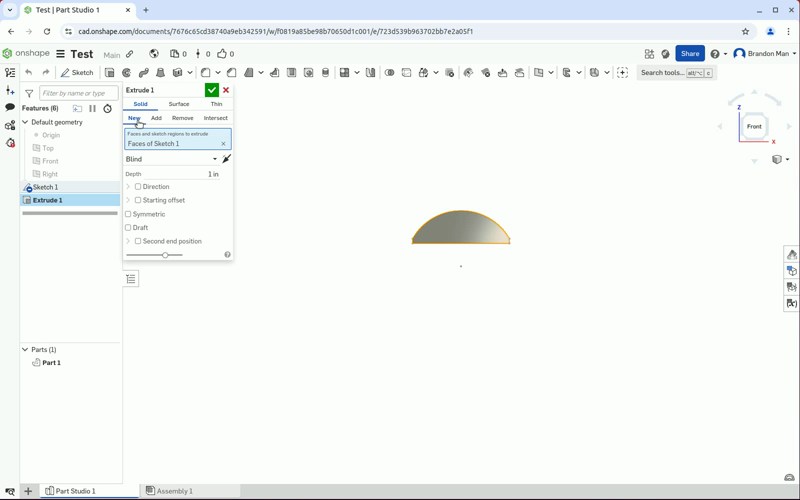
key(tab, 4)
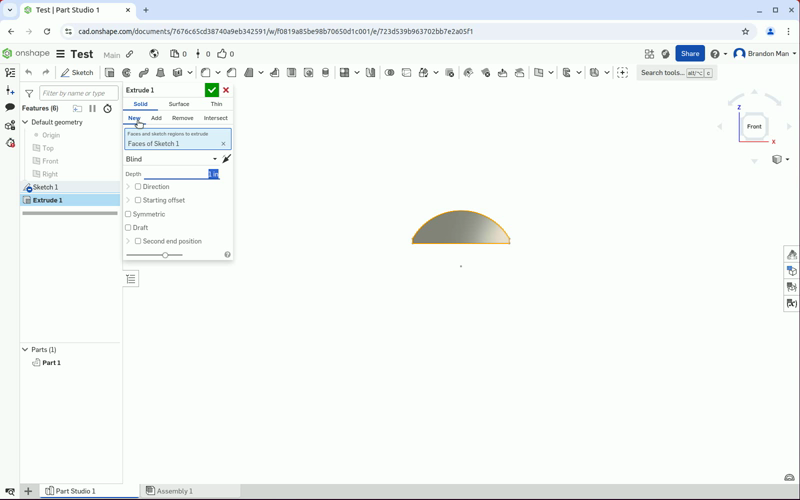
text(13.962)
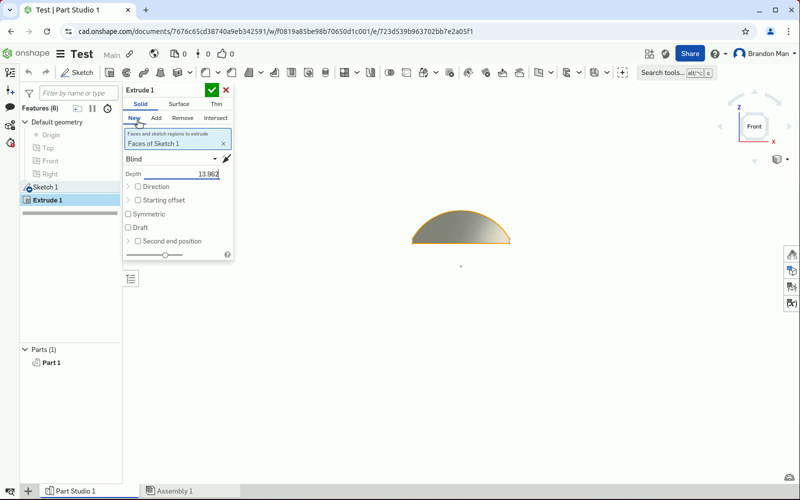
key(tab, 3)
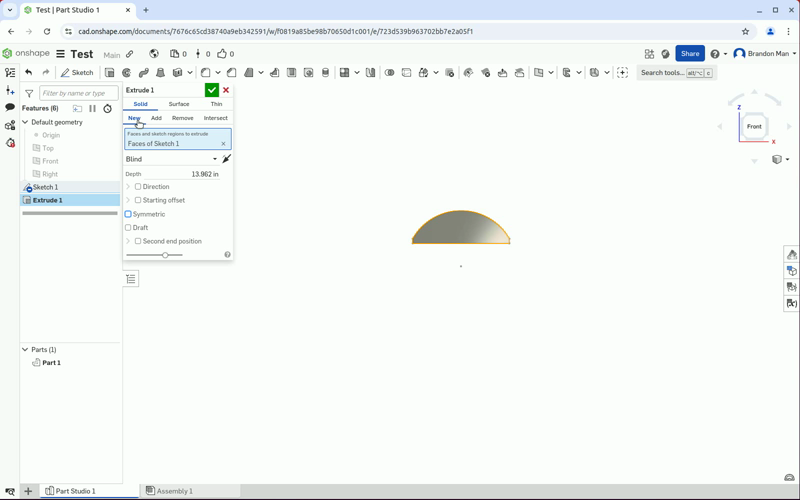
key(space)
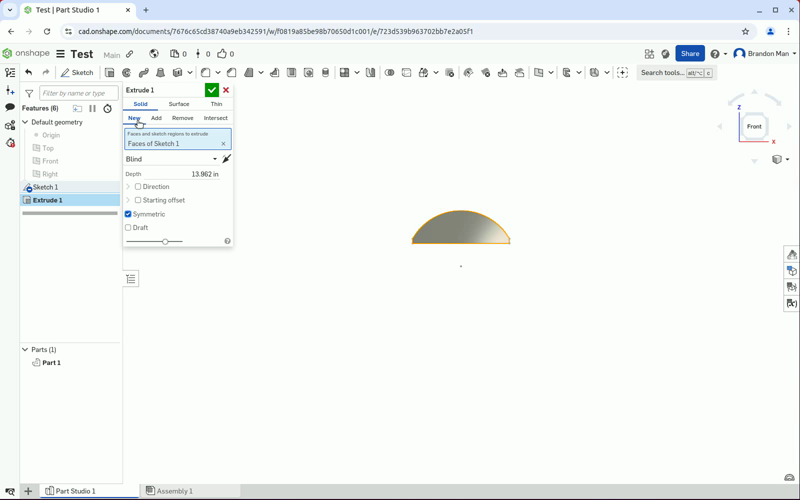
key(enter)
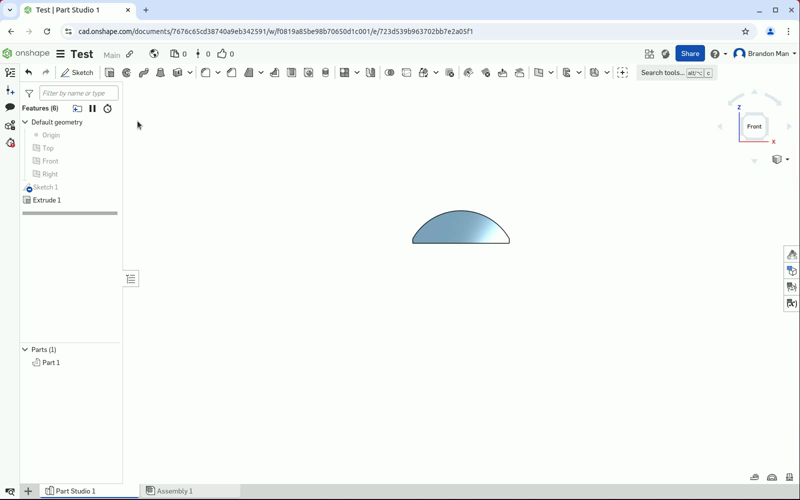
key(shift+h)
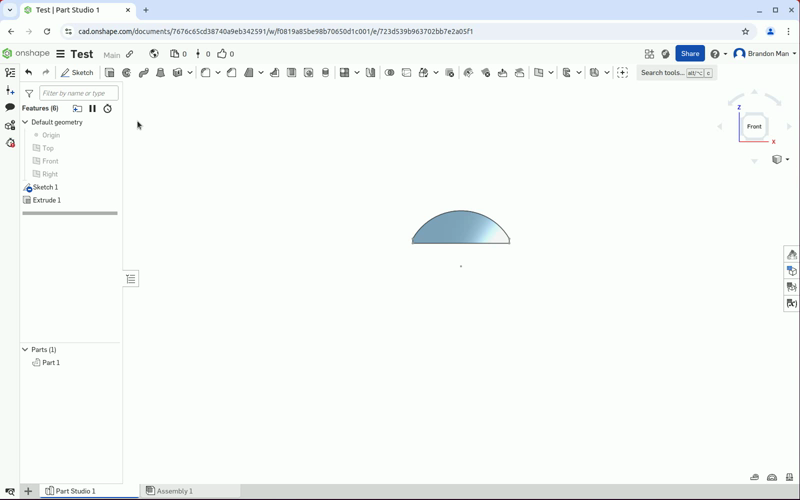
key(shift+h)
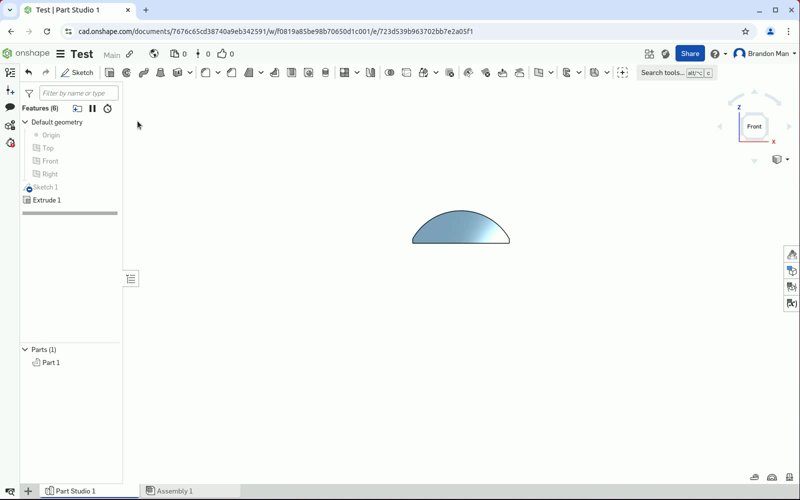
mouse_move(73, 189)
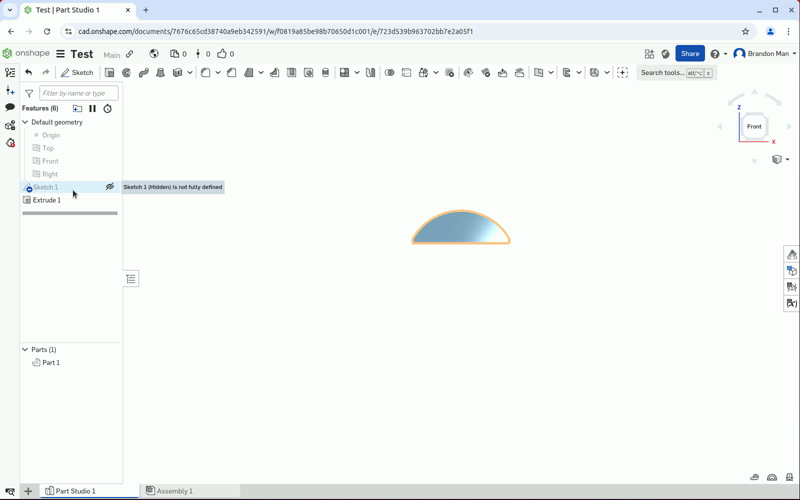
click(73, 189)
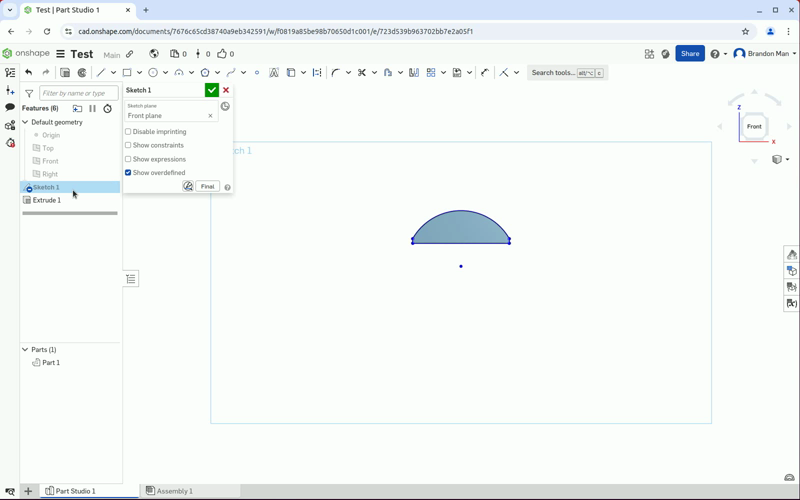
mouse_move(229, 92)
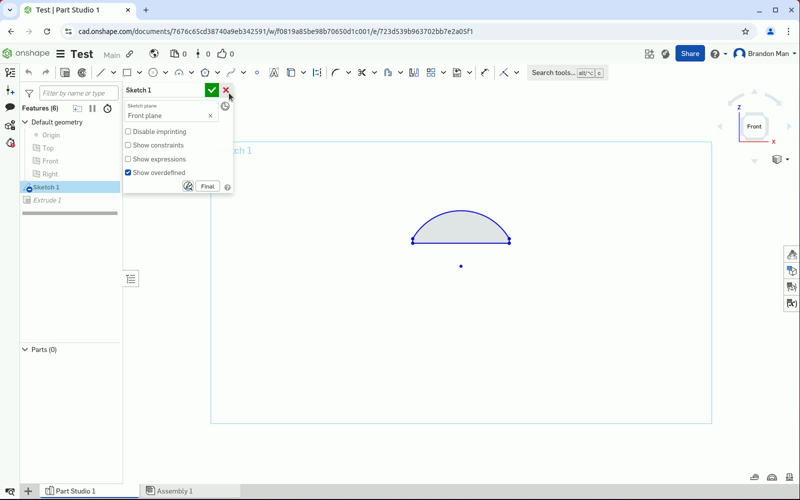
click(229, 92)
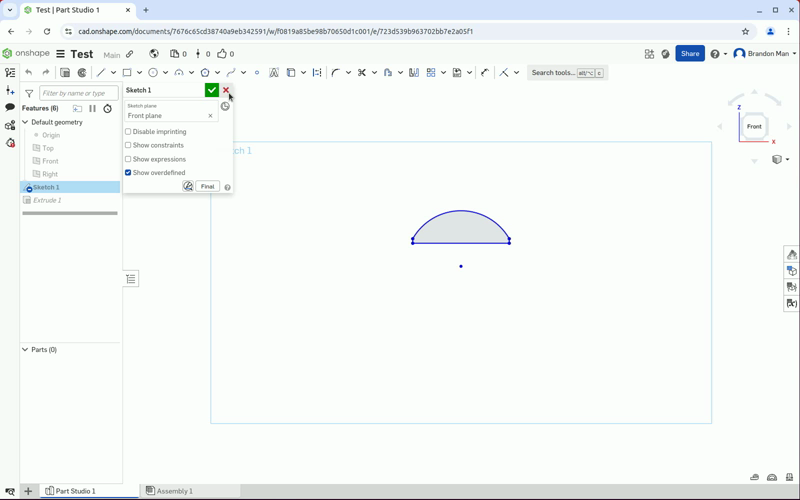
key(shift+s)
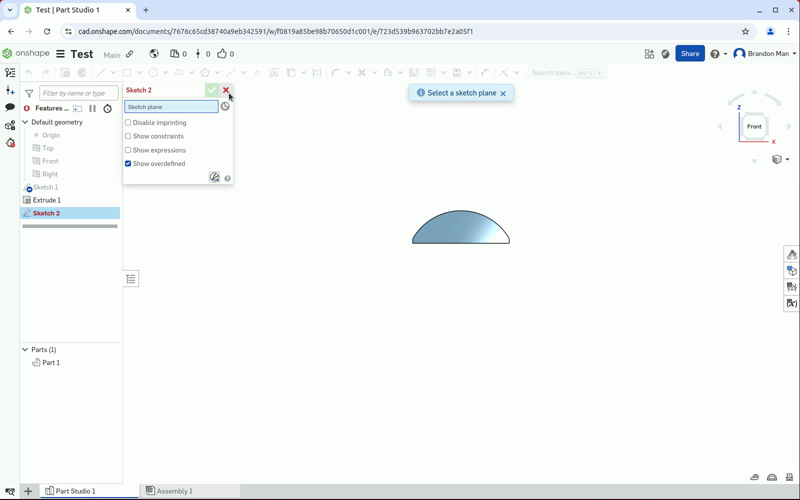
mouse_move(73, 163)
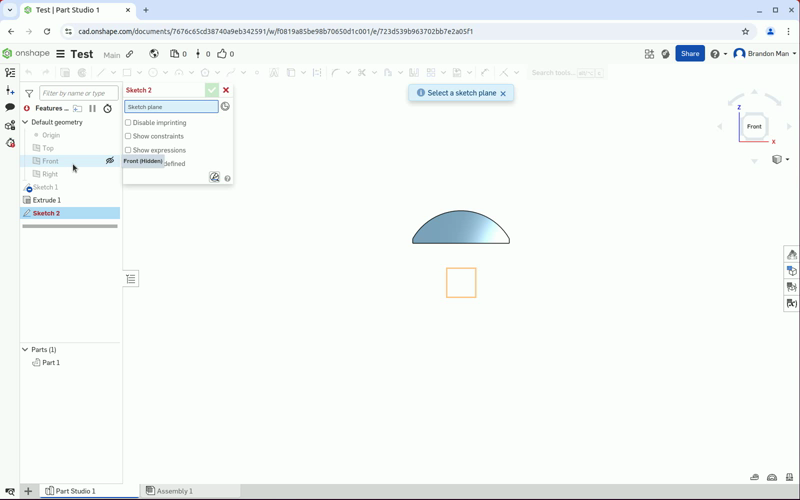
click(73, 163)
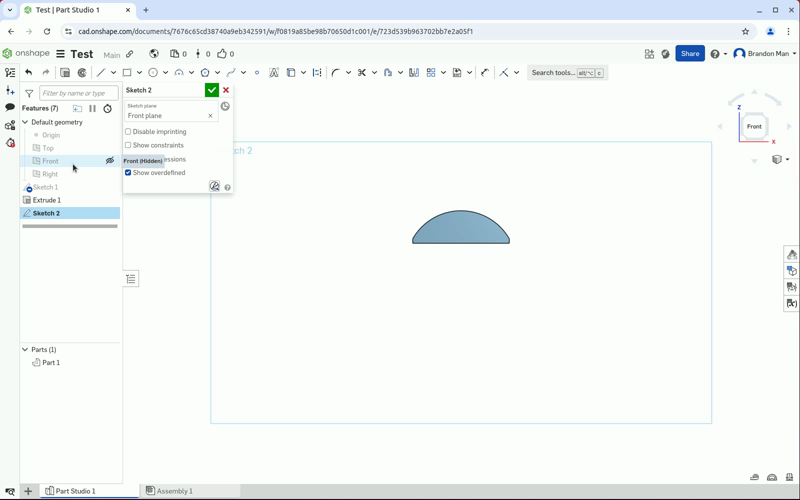
mouse_move(73, 352)
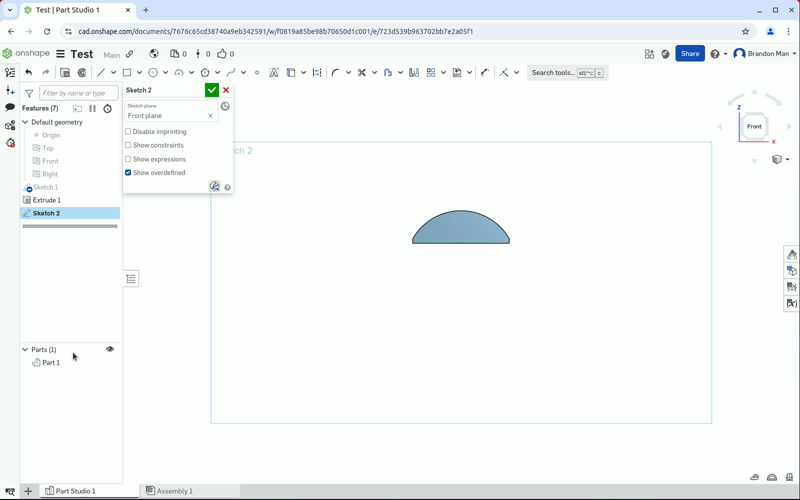
key(y)
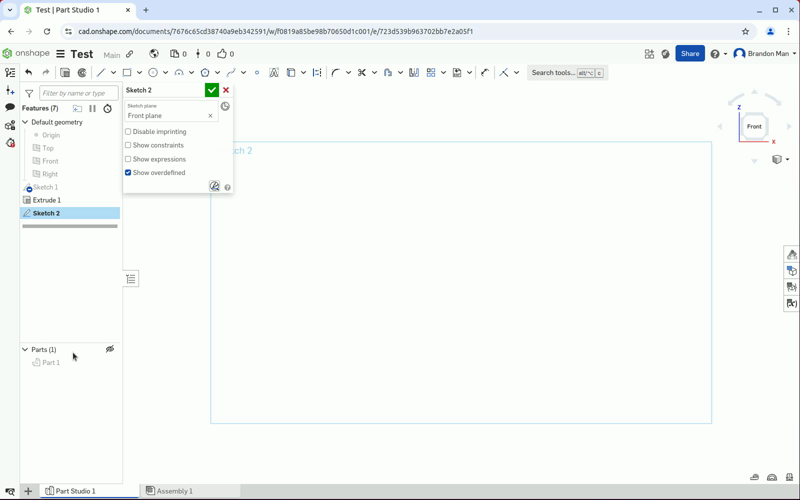
key(l)
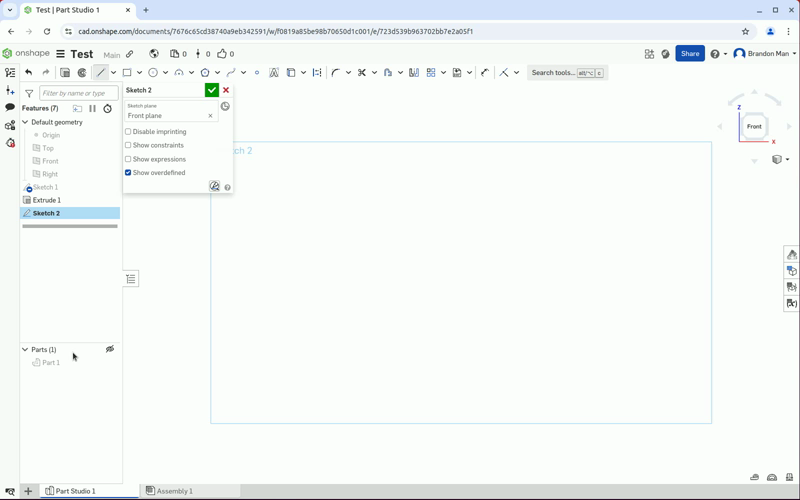
key_down(shift)
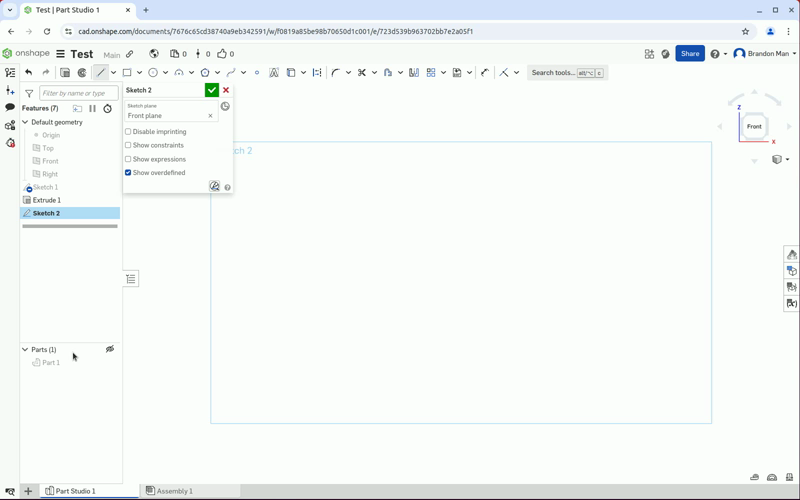
mouse_move(349, 249)
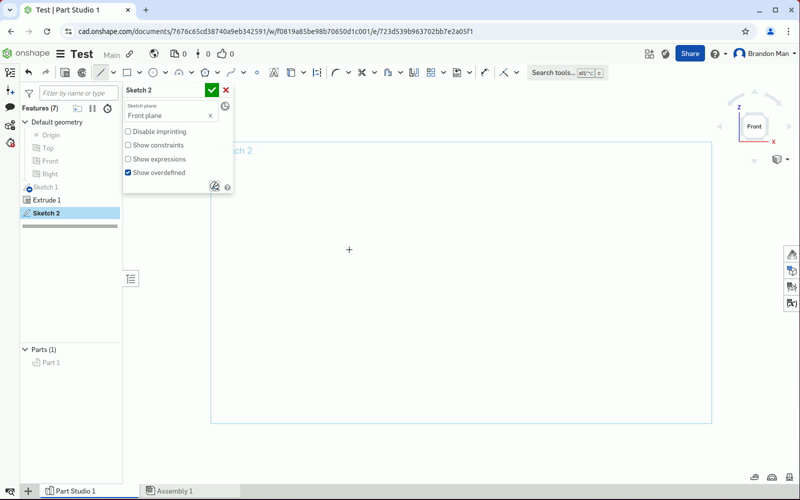
click(349, 249)
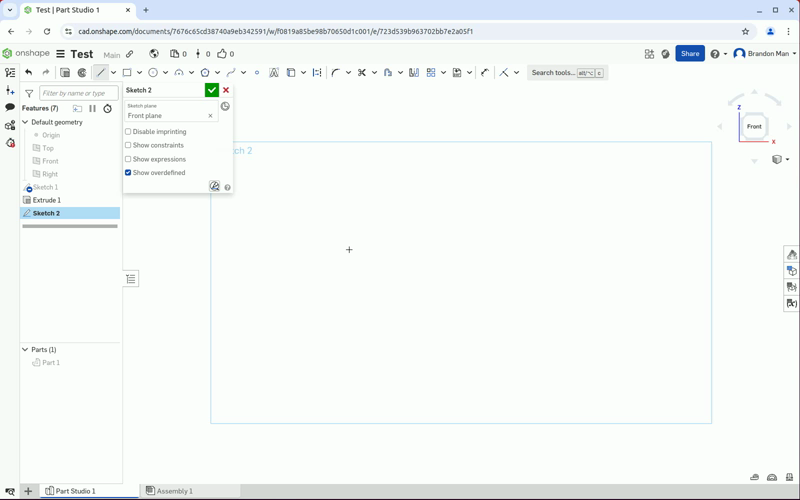
key_up(shift)
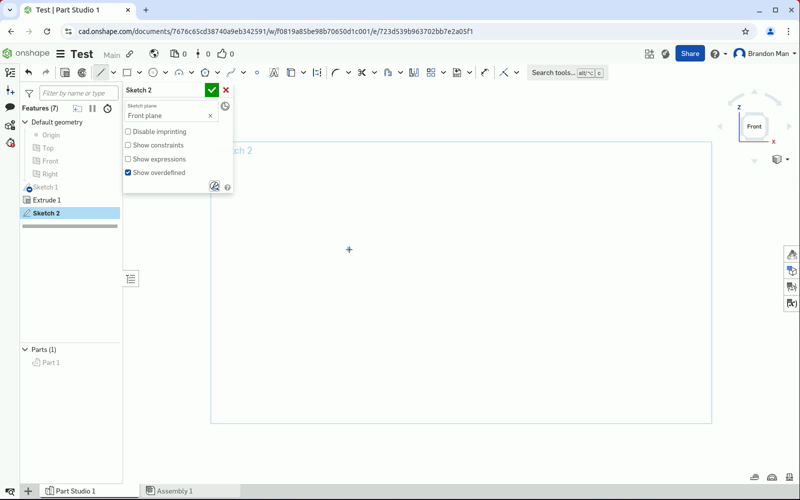
key_down(shift)
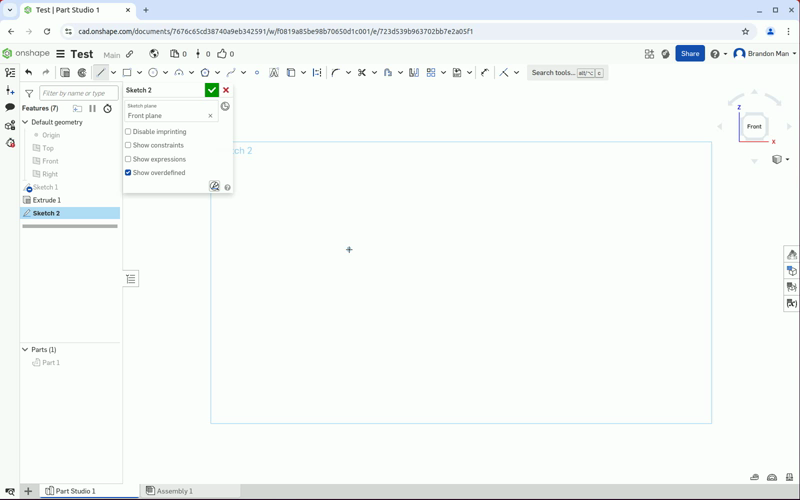
mouse_move(379, 249)
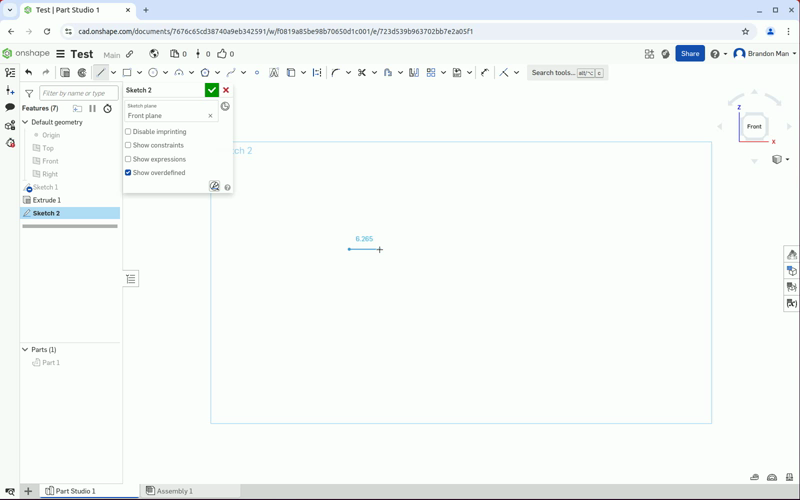
mouse_move(405, 251)
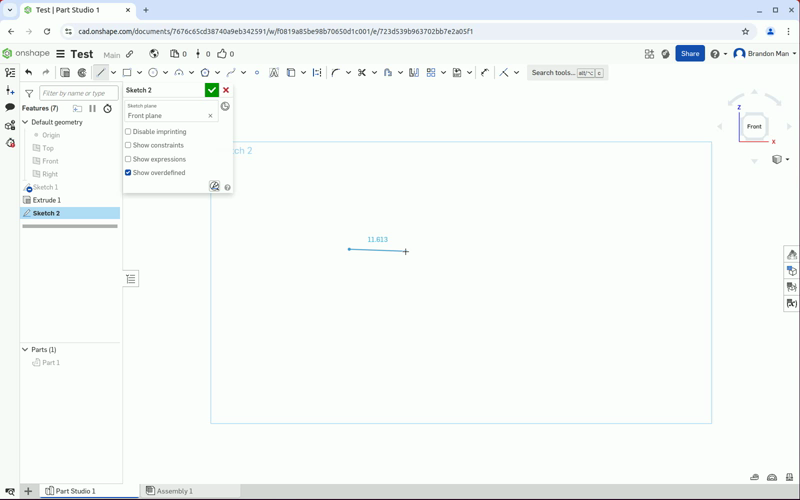
click(405, 251)
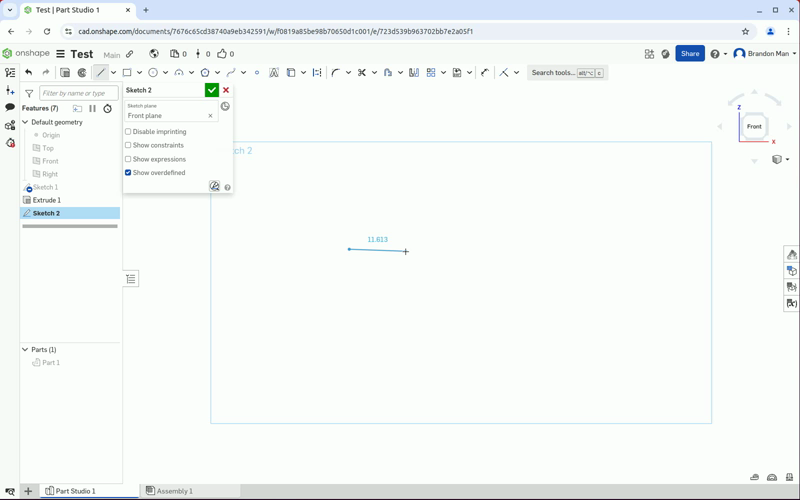
key_up(shift)
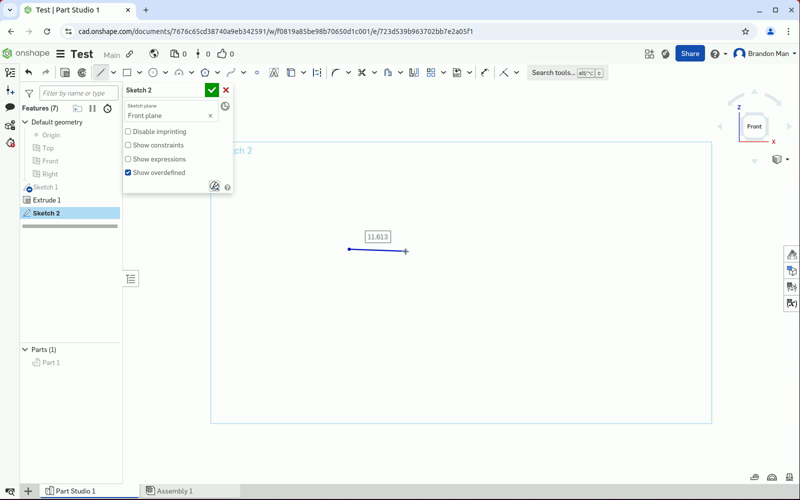
key(esc)
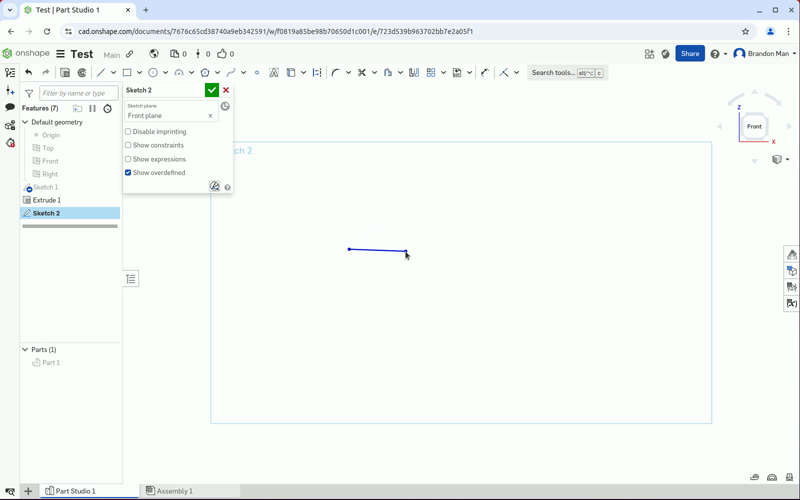
key(a)
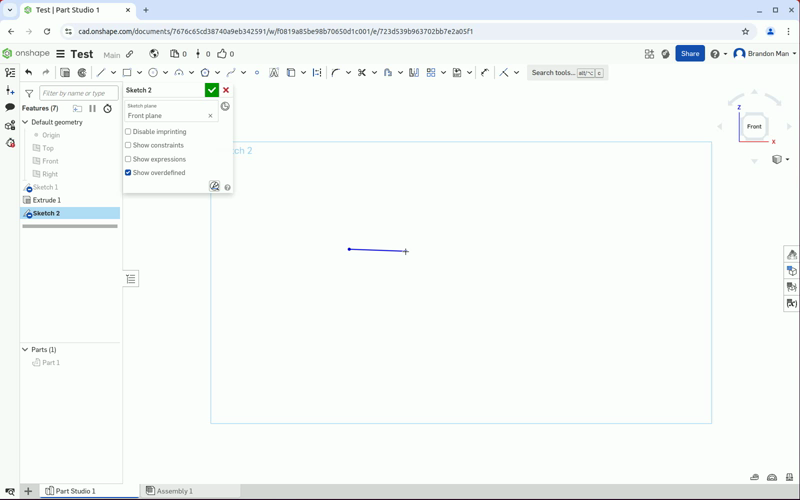
mouse_move(405, 251)
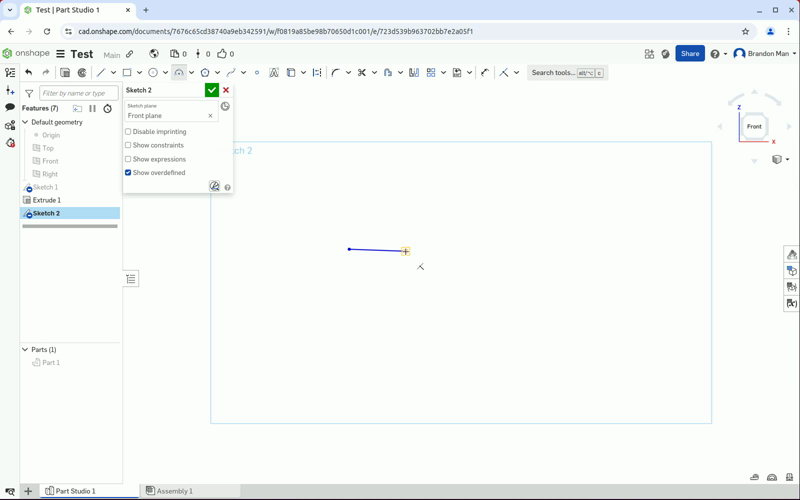
click(405, 251)
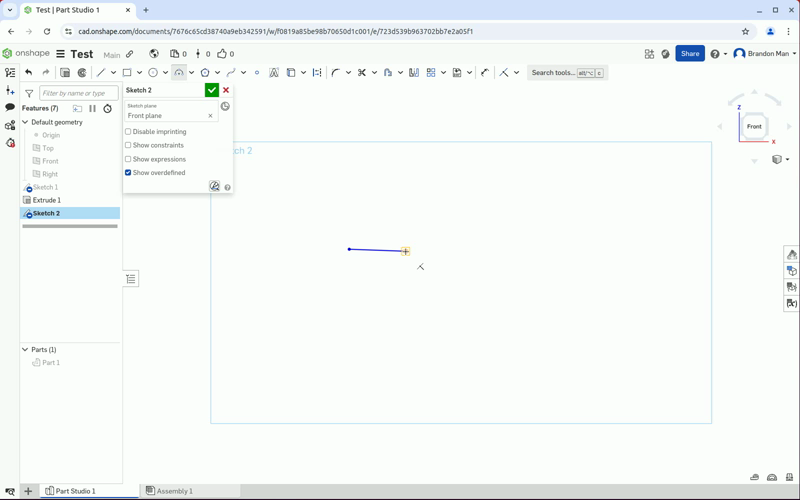
key_down(shift)
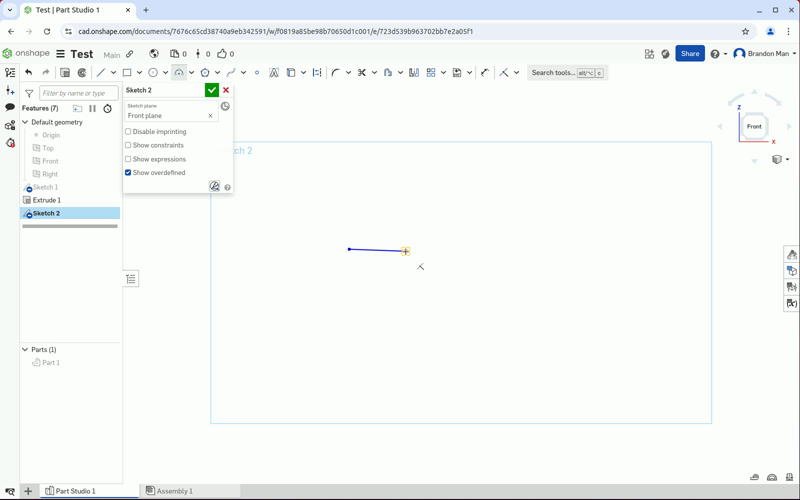
mouse_move(513, 249)
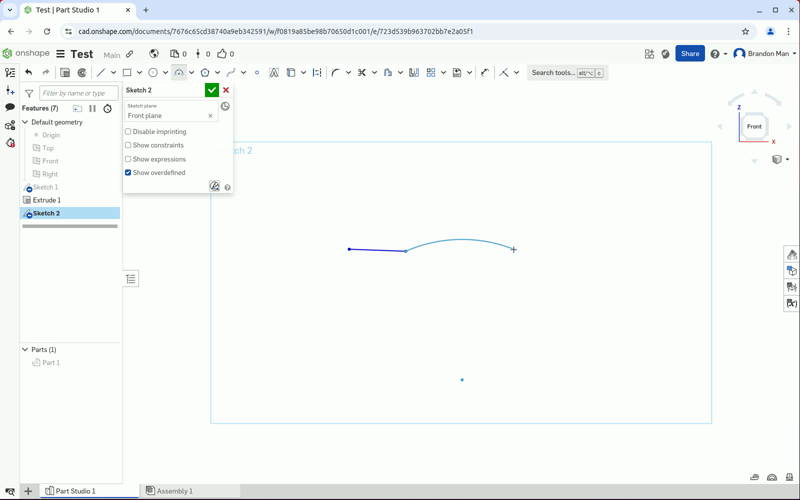
click(513, 249)
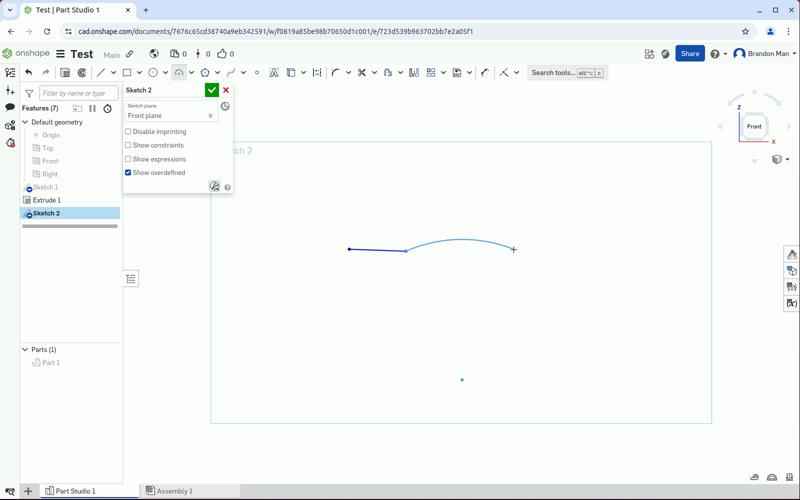
mouse_move(460, 282)
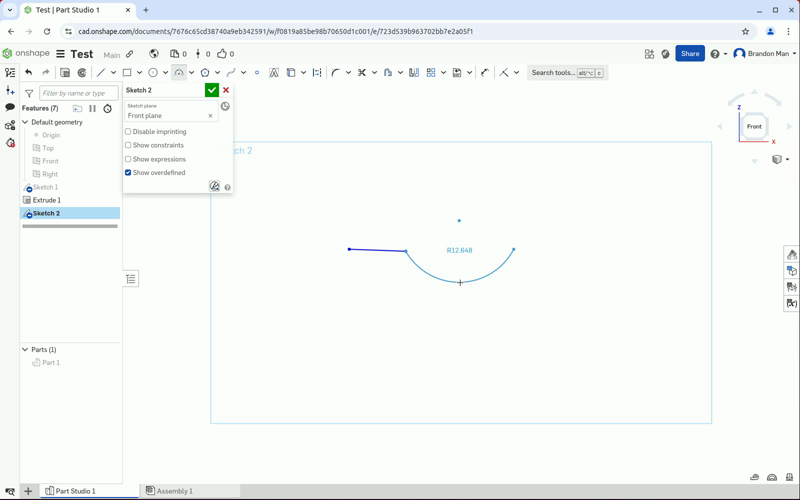
click(460, 282)
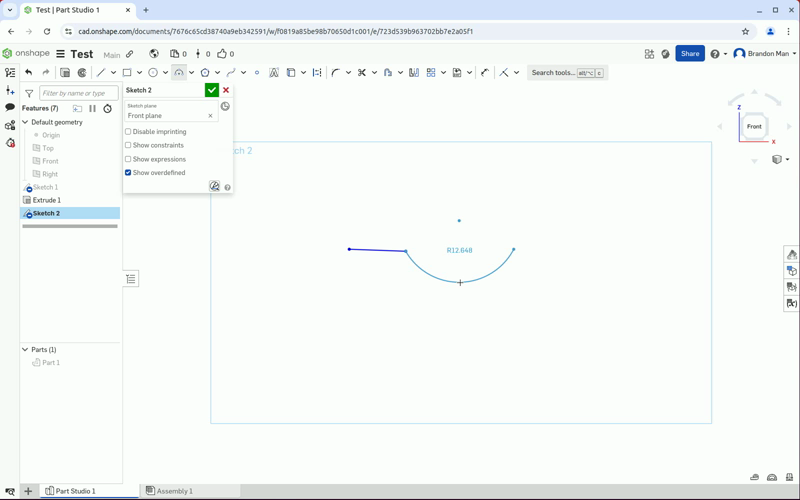
key_up(shift)
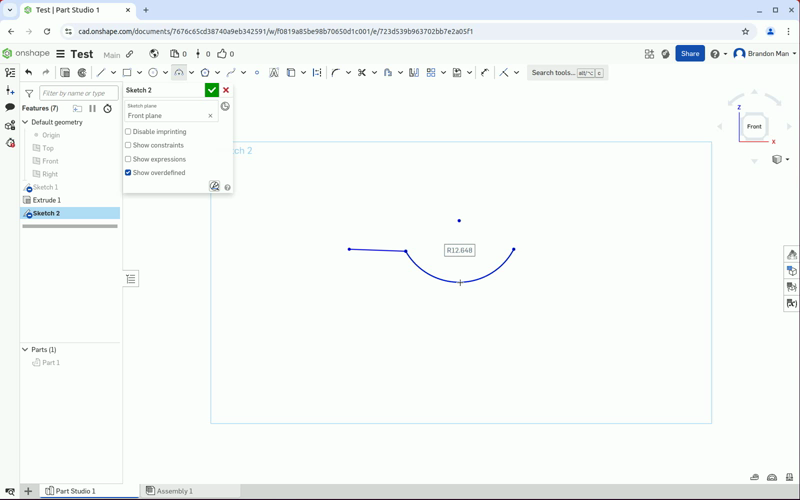
key(esc)
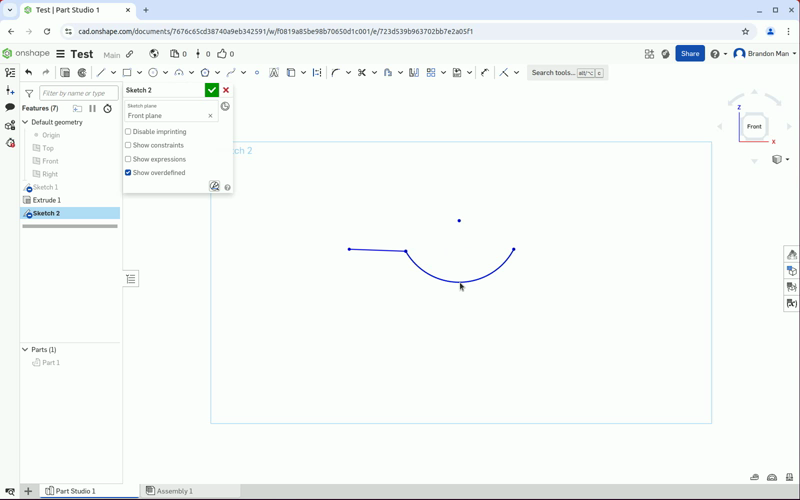
key(l)
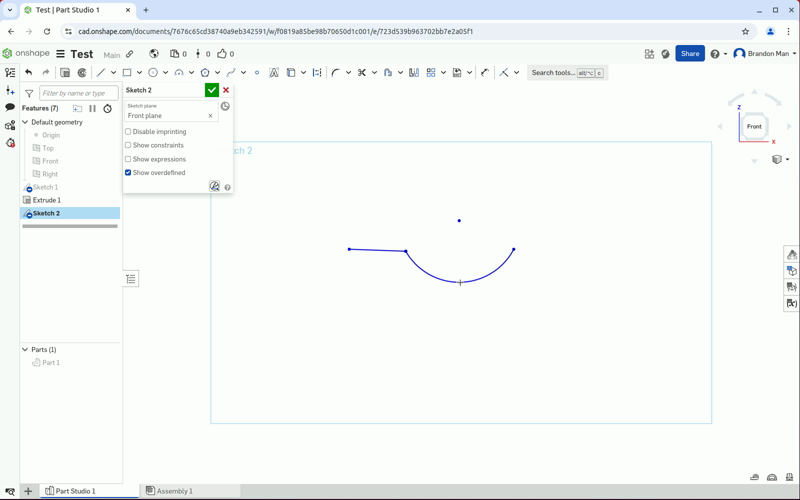
mouse_move(513, 249)
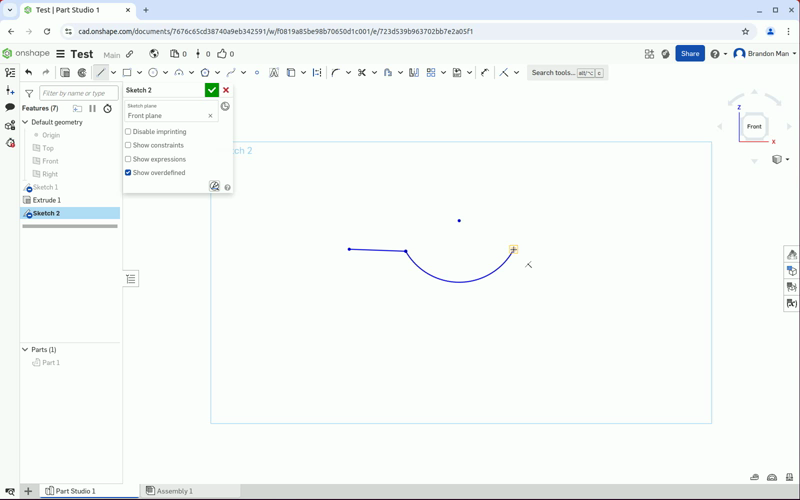
click(513, 249)
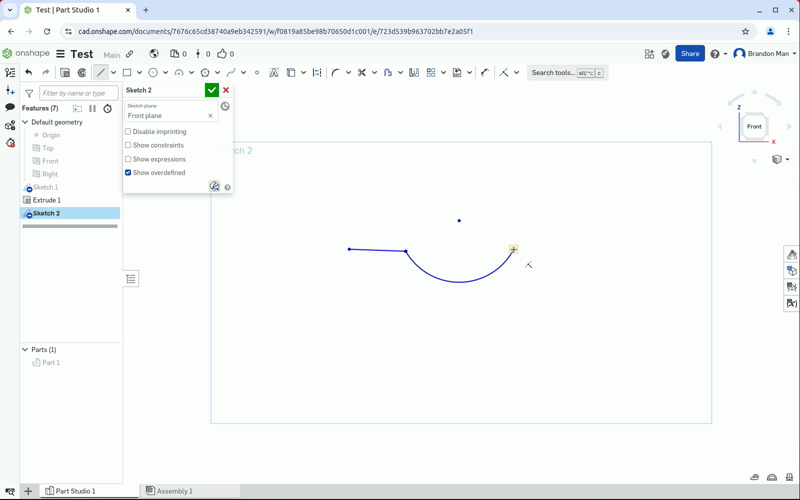
key_down(shift)
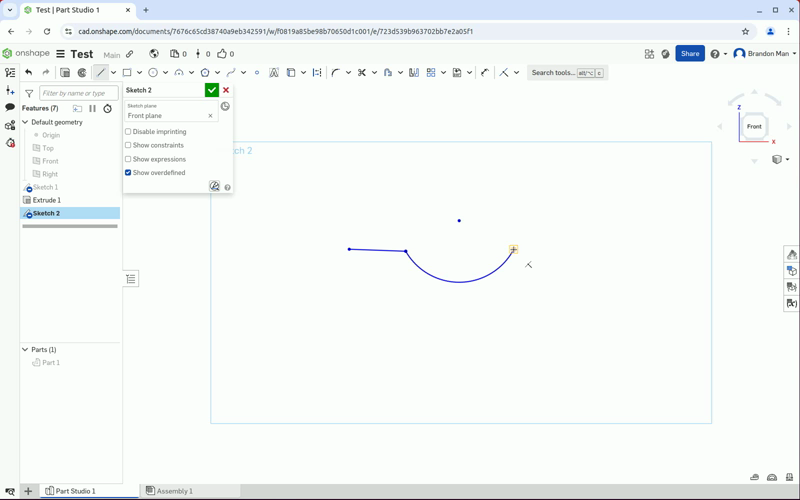
mouse_move(543, 249)
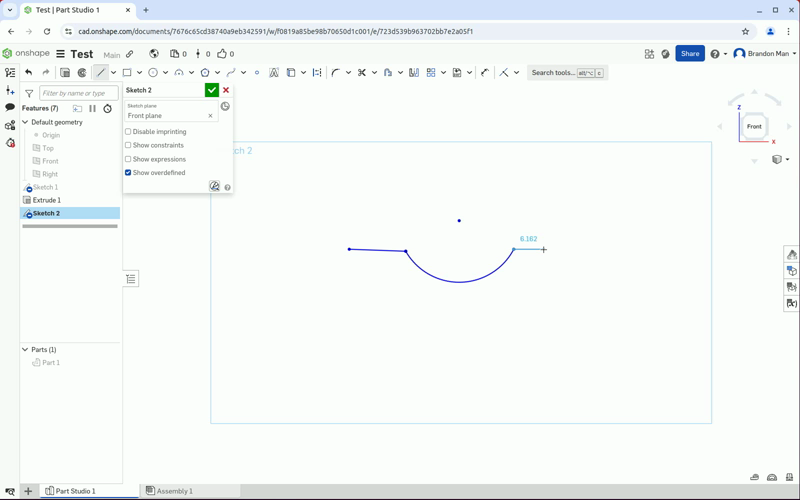
mouse_move(572, 246)
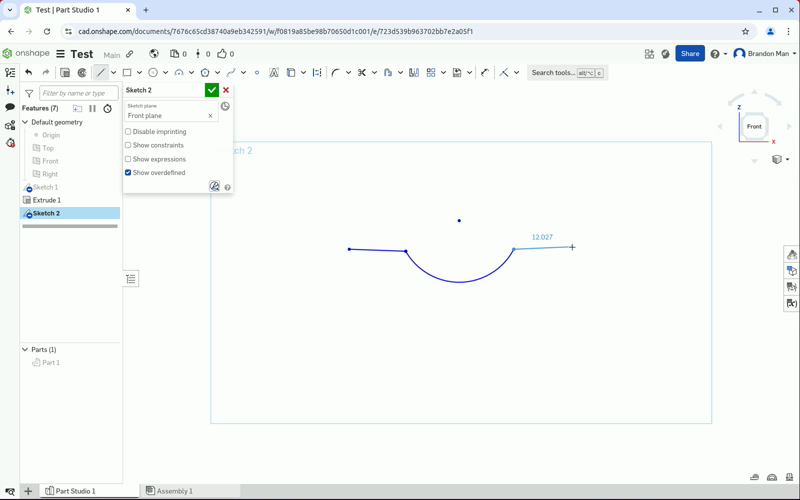
click(572, 246)
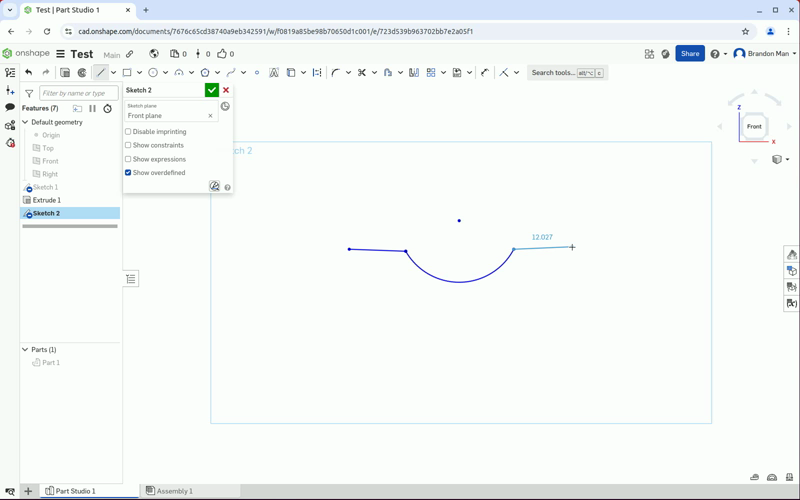
key_up(shift)
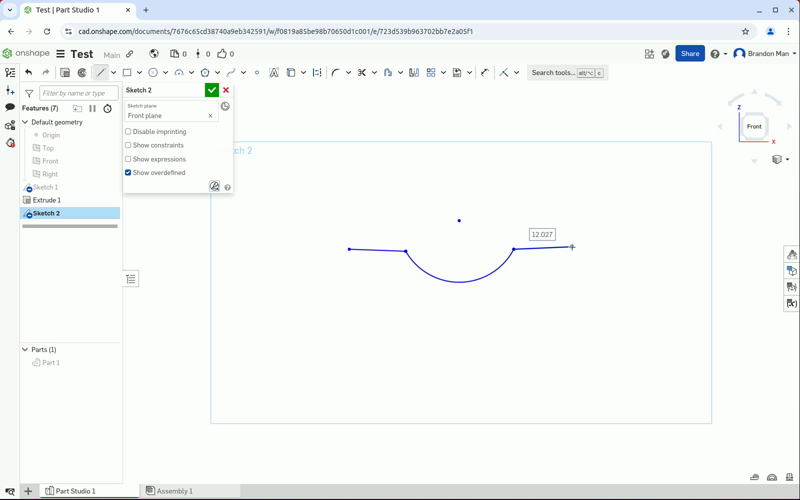
key_down(shift)
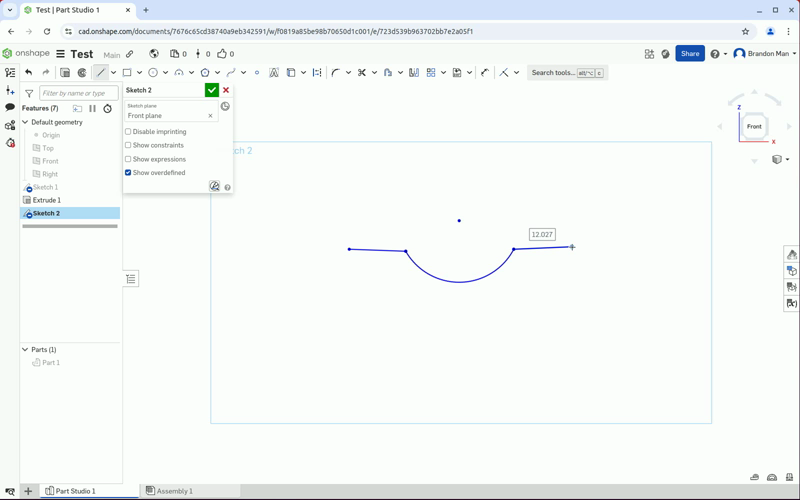
mouse_move(589, 246)
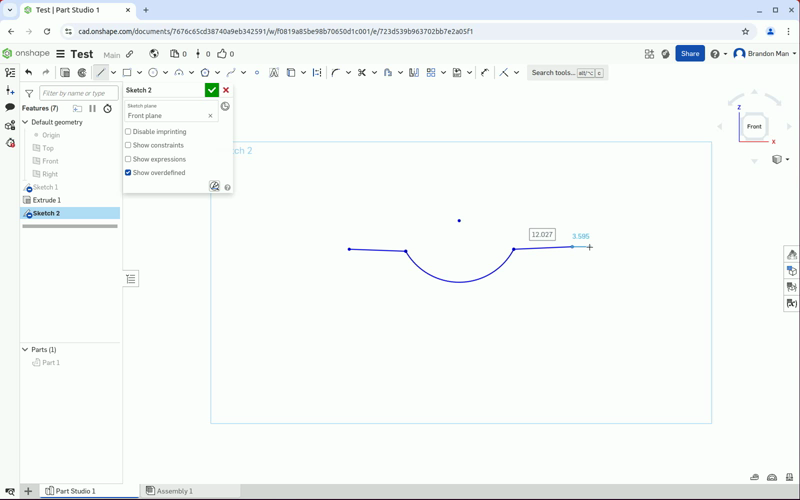
mouse_move(572, 244)
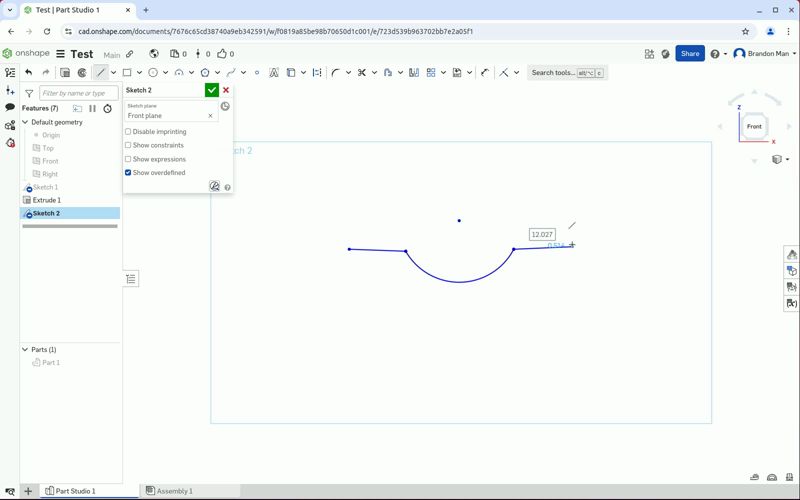
scroll(6)
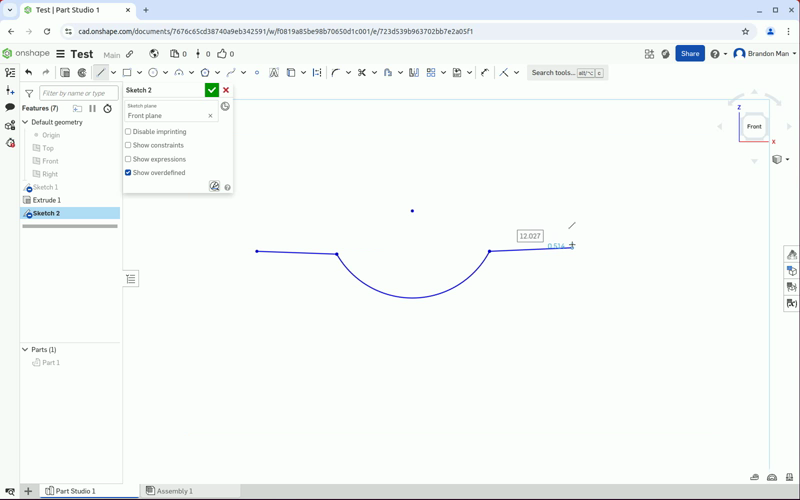
scroll(6)
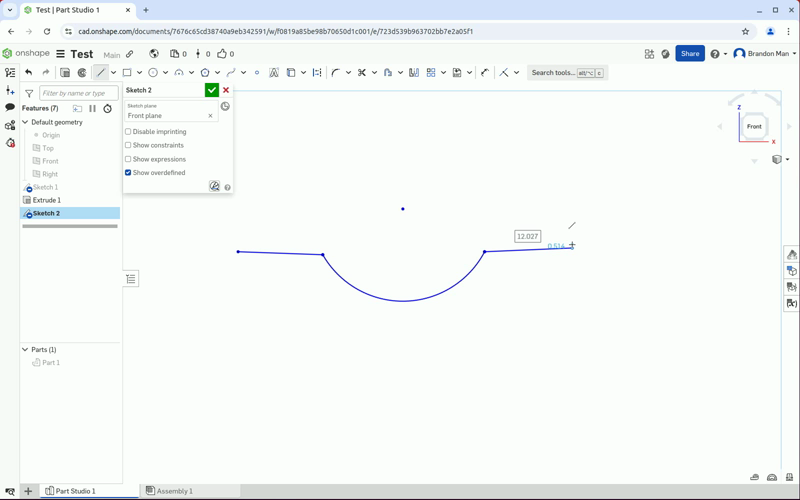
scroll(6)
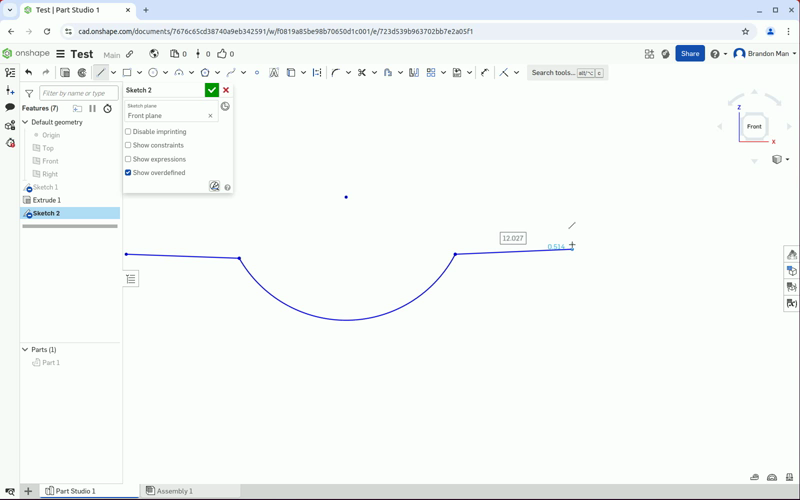
scroll(6)
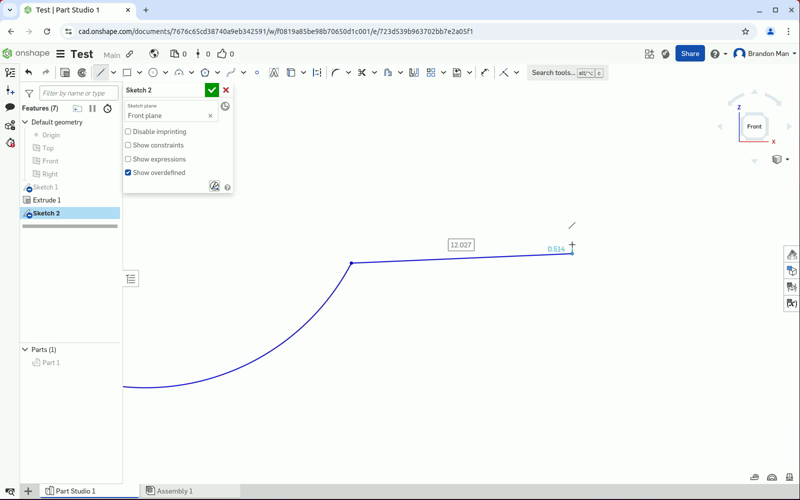
scroll(6)
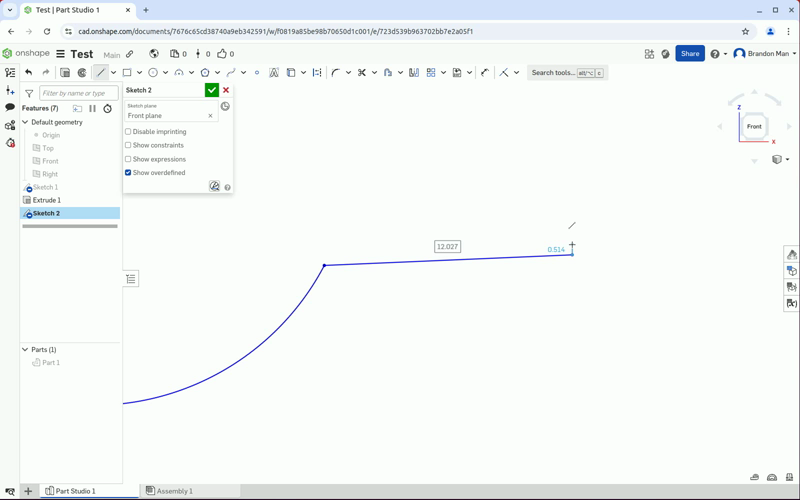
scroll(6)
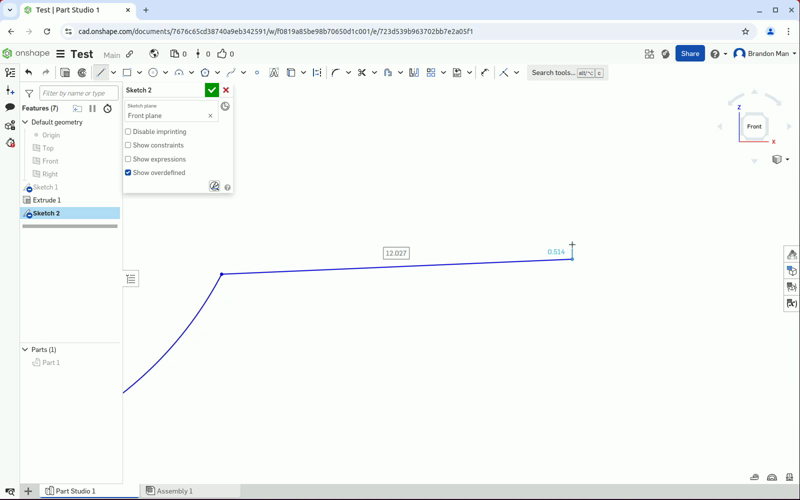
scroll(6)
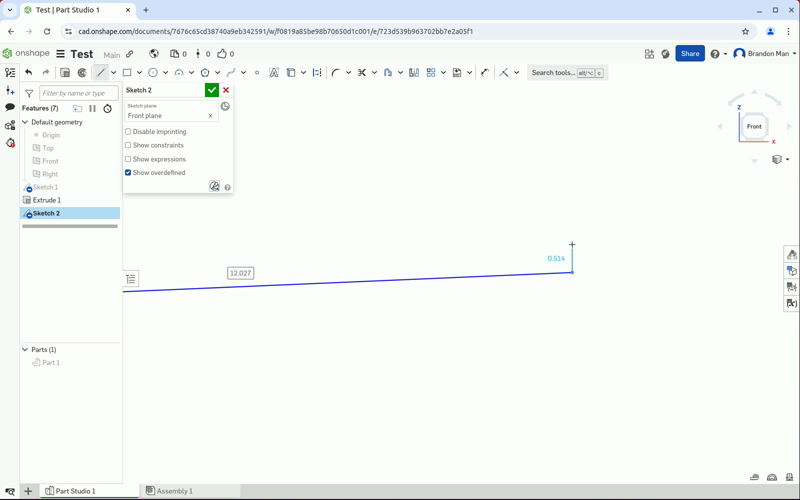
click(572, 244)
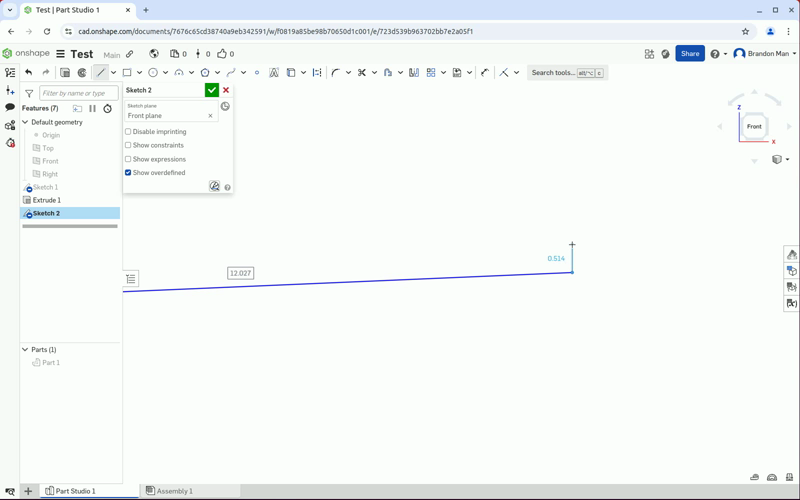
scroll(-6)
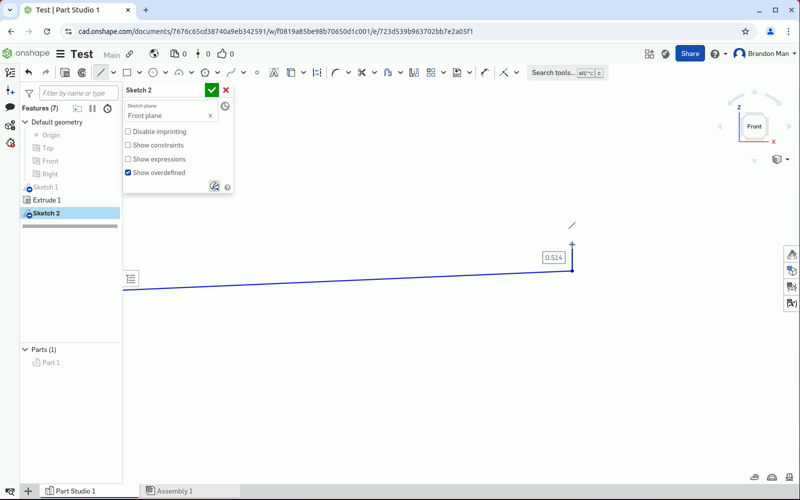
scroll(-6)
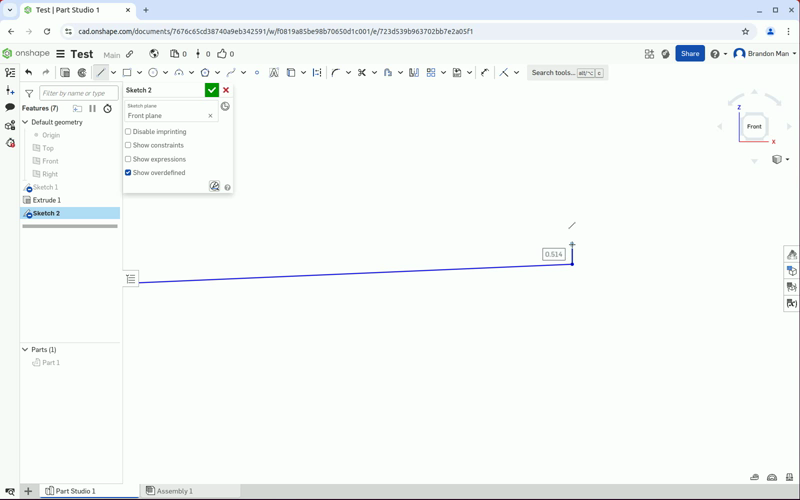
scroll(-6)
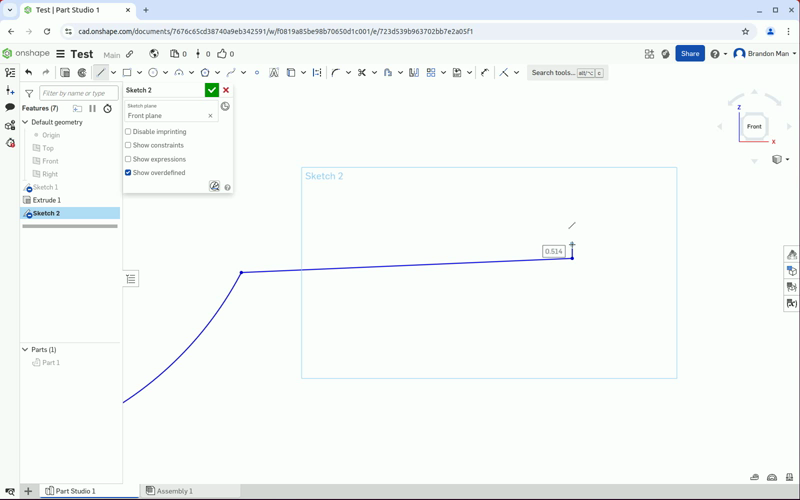
scroll(-6)
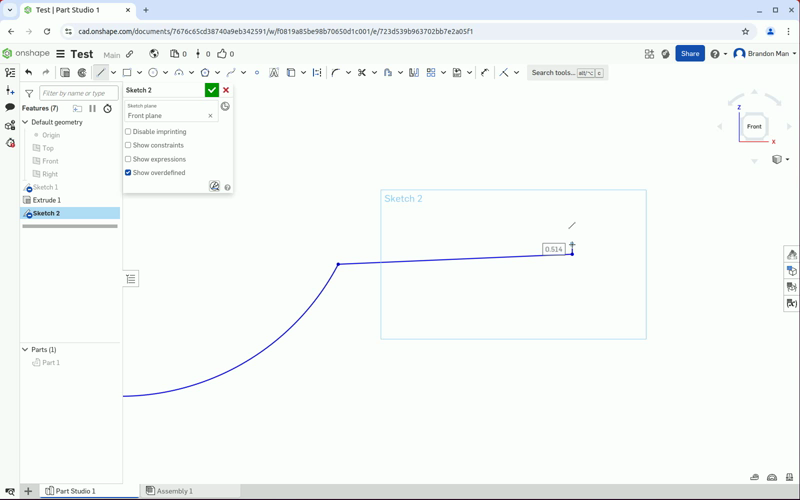
scroll(-6)
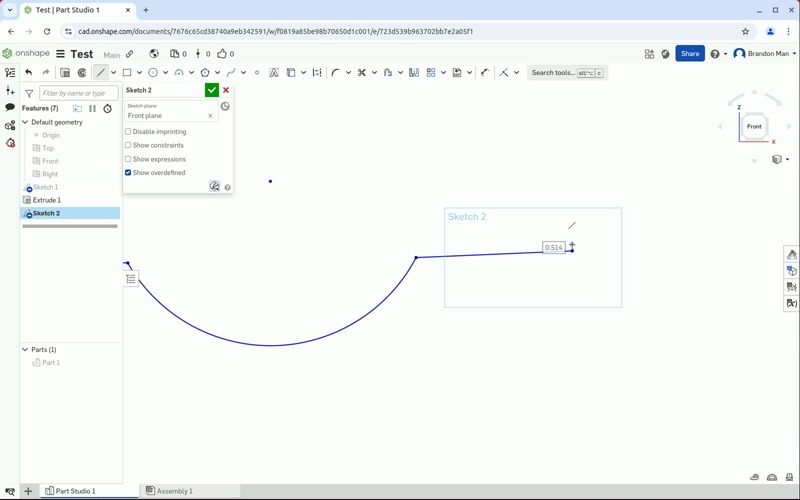
scroll(-6)
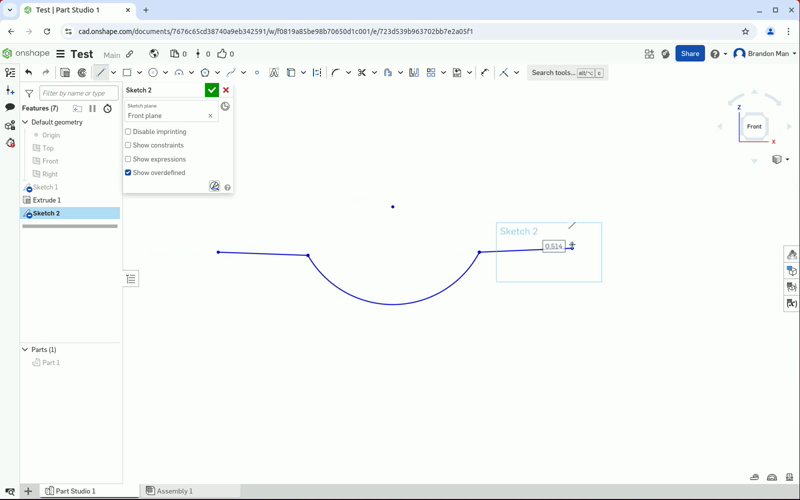
scroll(-6)
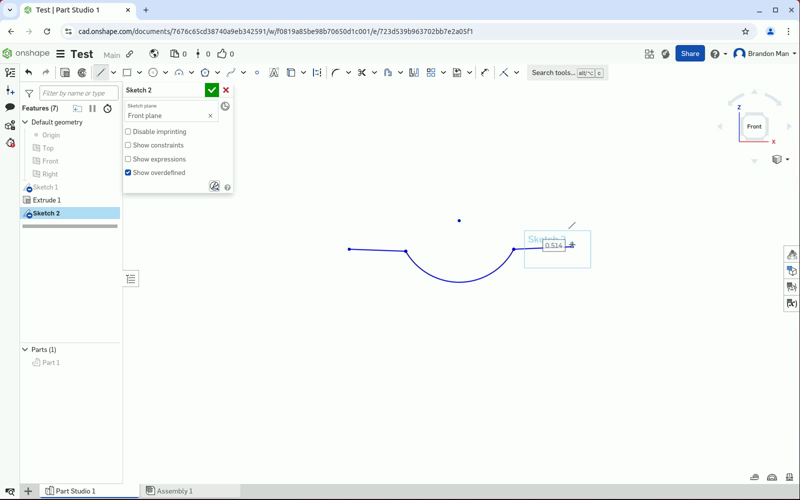
key_up(shift)
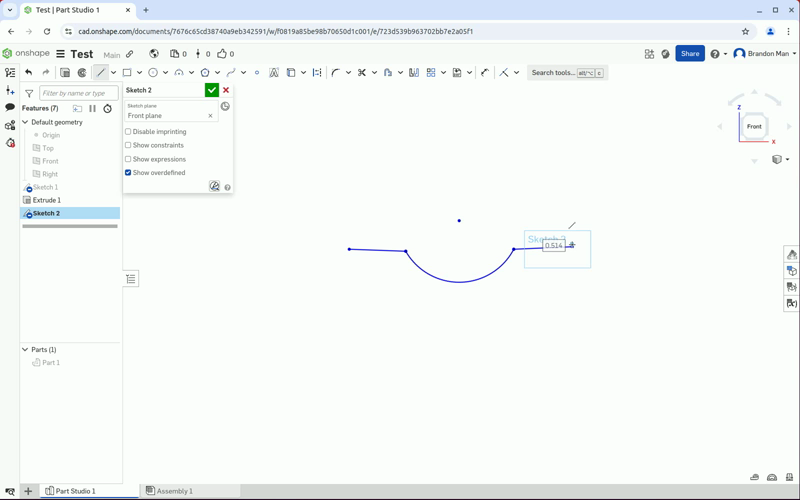
key_down(shift)
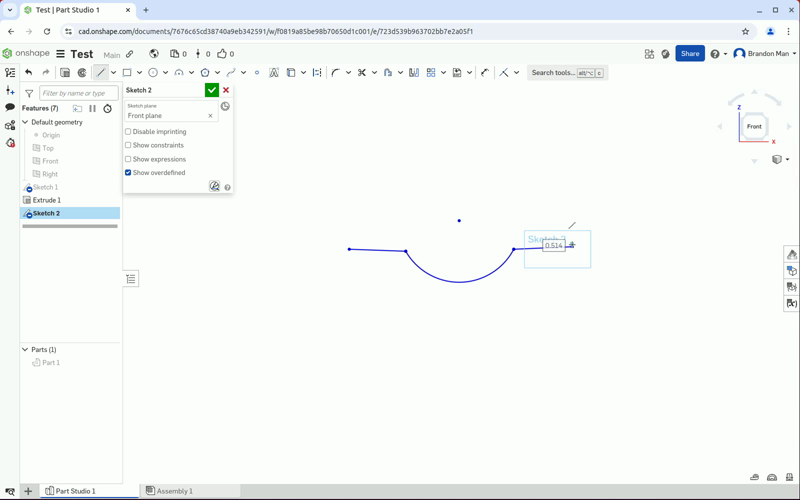
mouse_move(511, 244)
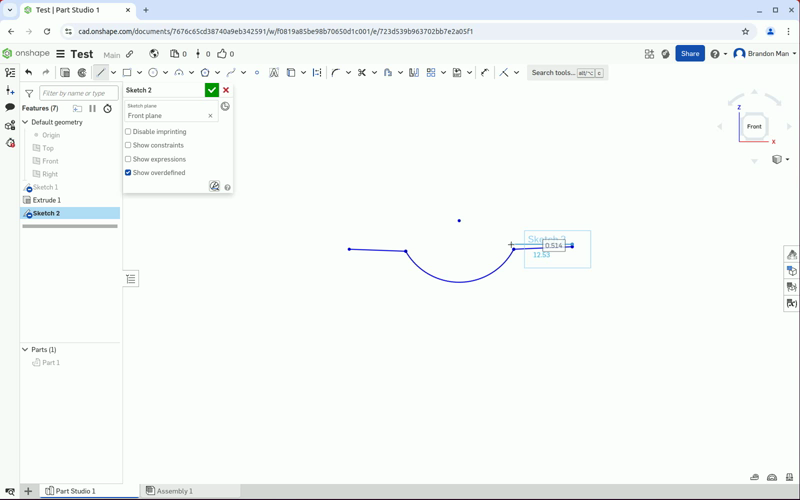
click(511, 244)
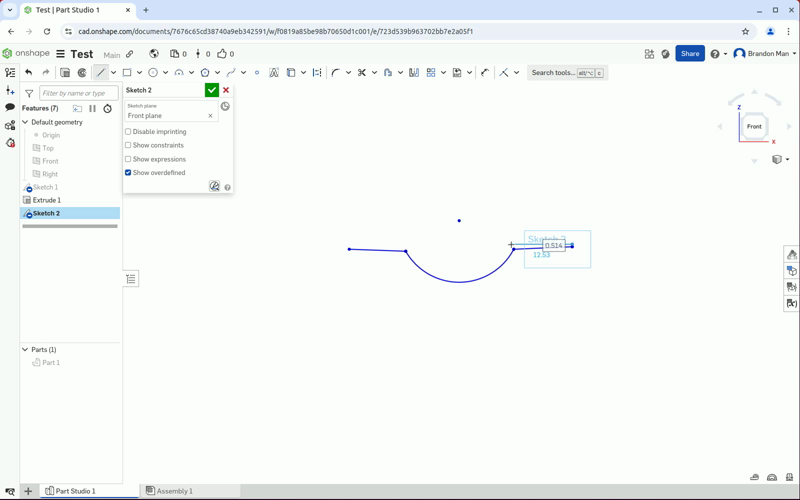
key_up(shift)
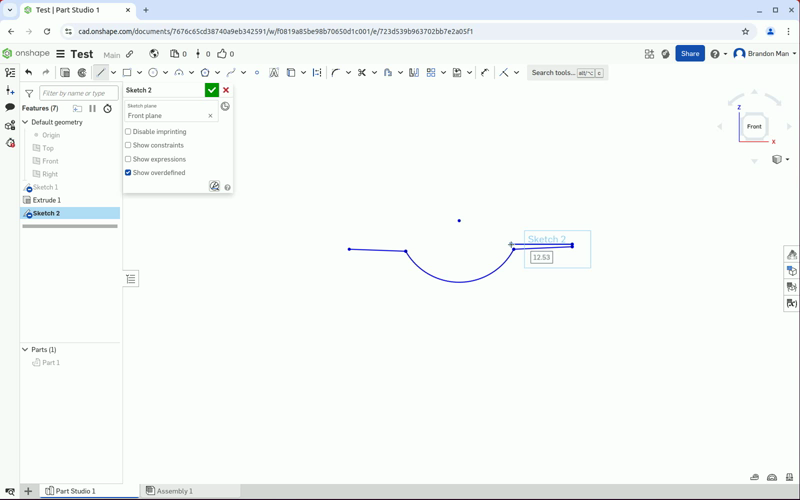
key(esc)
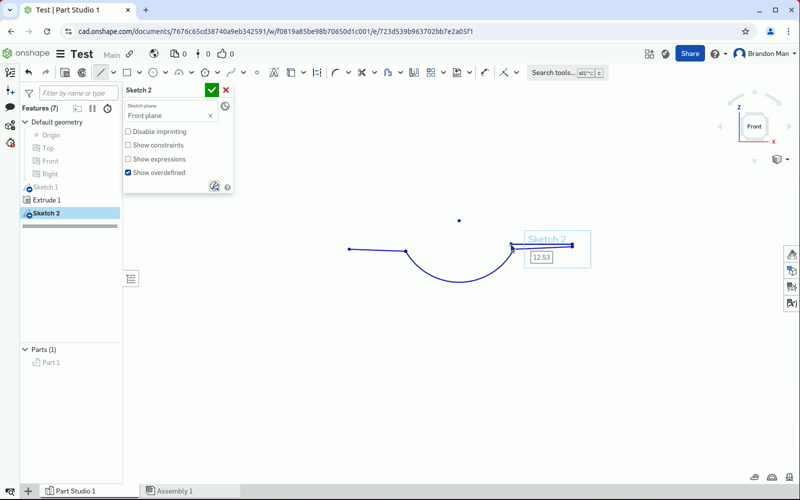
key(a)
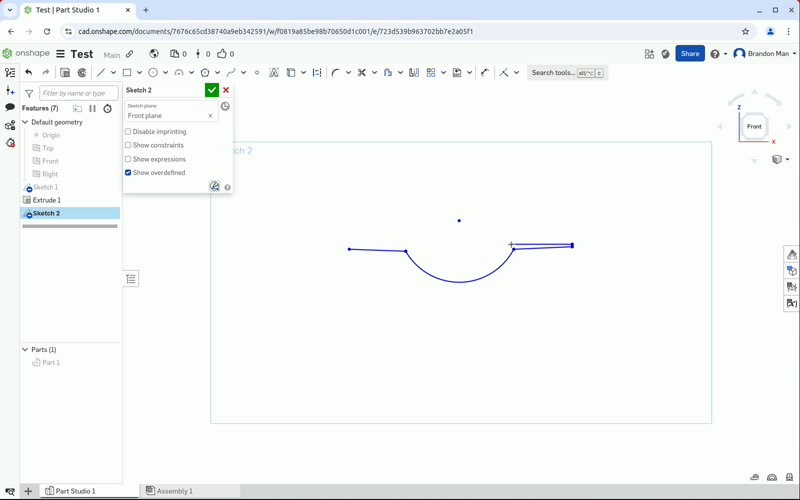
mouse_move(511, 244)
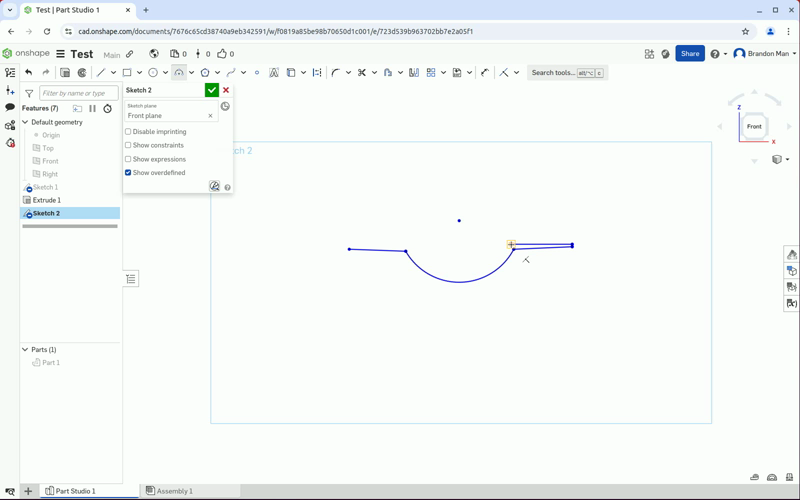
click(511, 244)
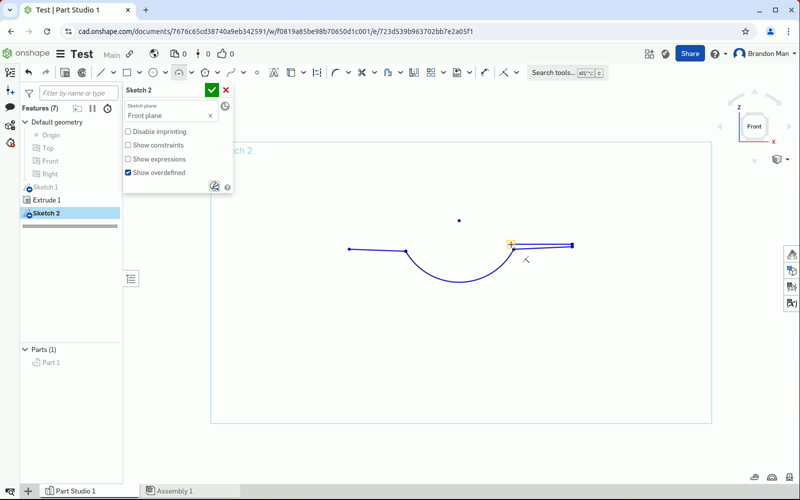
key_down(shift)
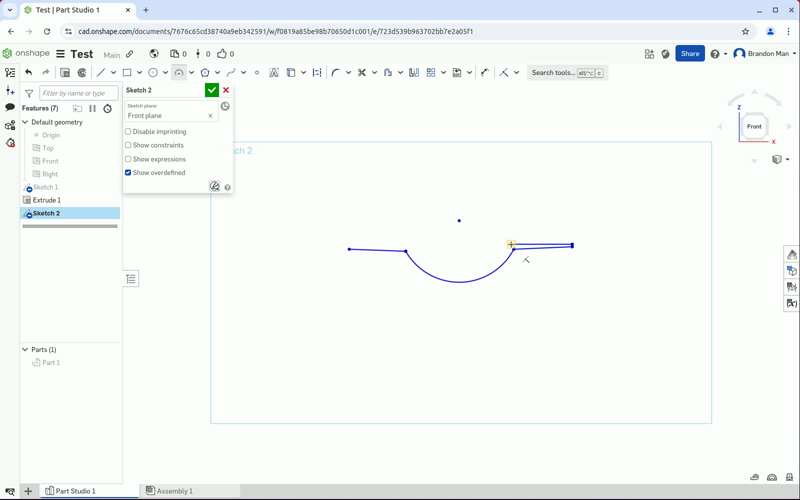
mouse_move(410, 244)
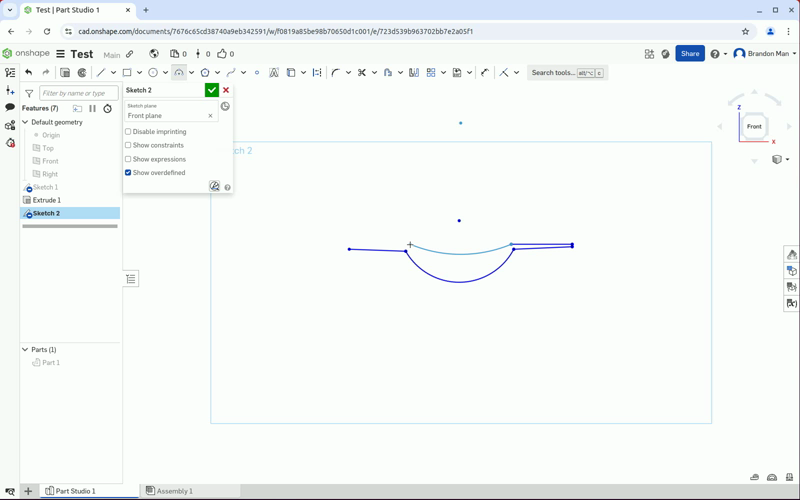
click(410, 244)
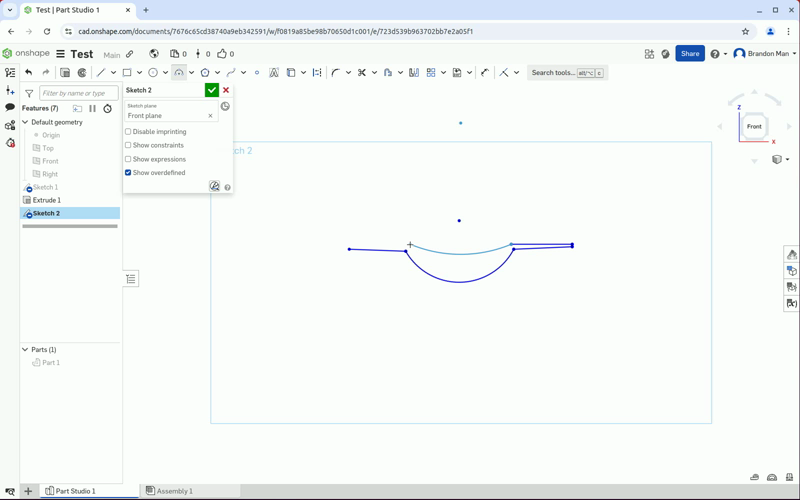
mouse_move(460, 271)
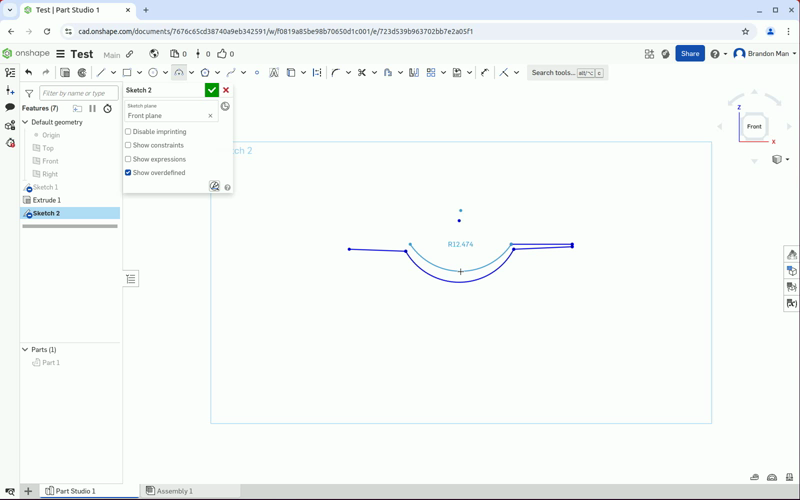
click(460, 271)
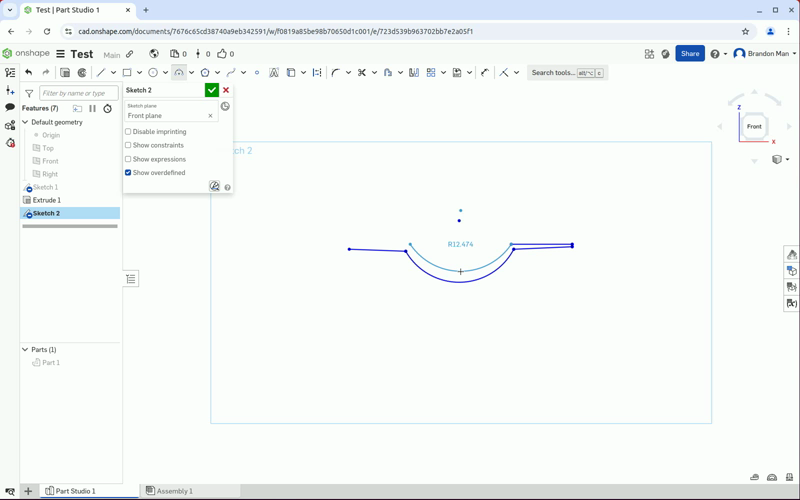
key_up(shift)
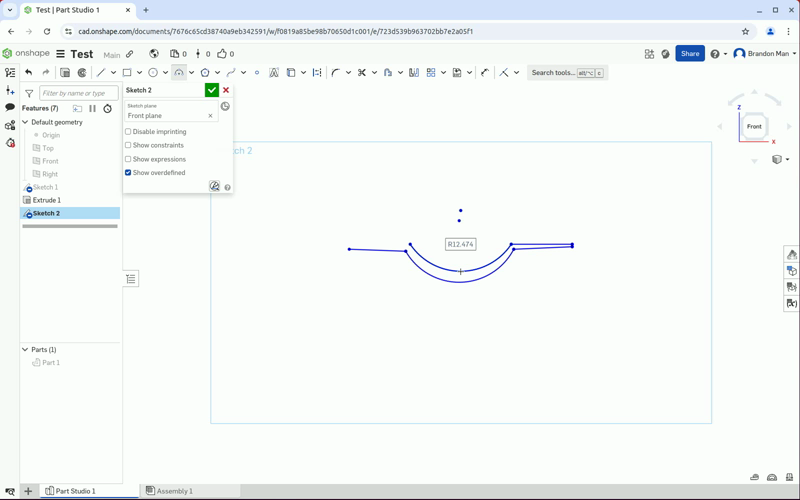
key(esc)
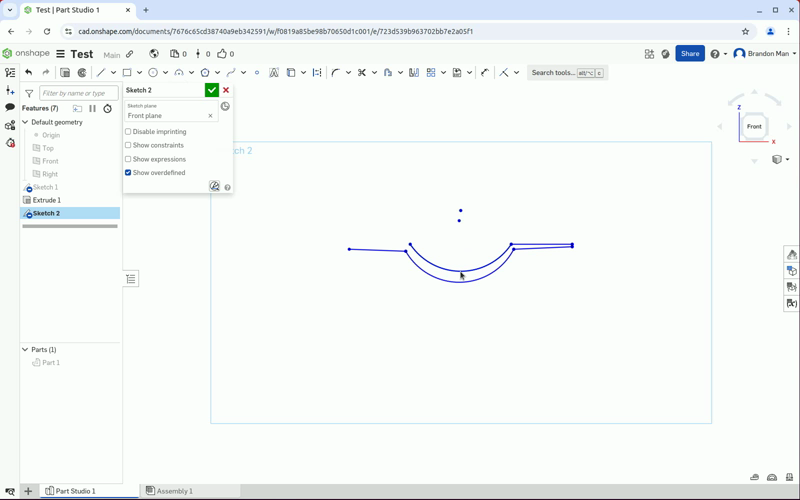
key(l)
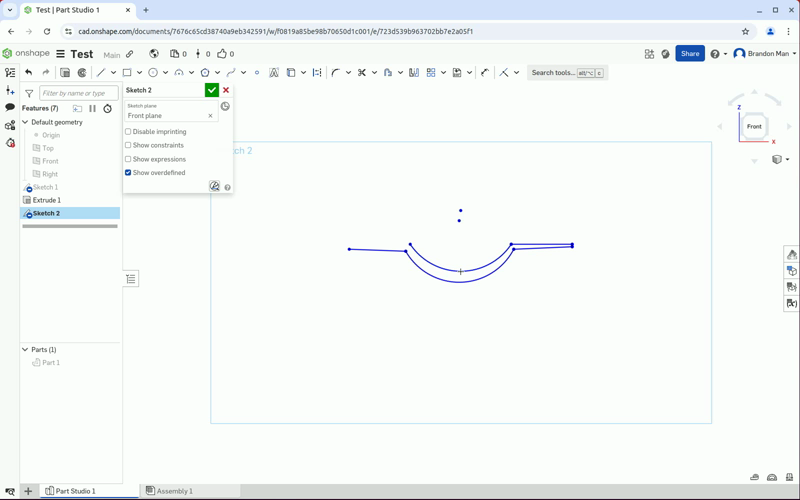
mouse_move(410, 244)
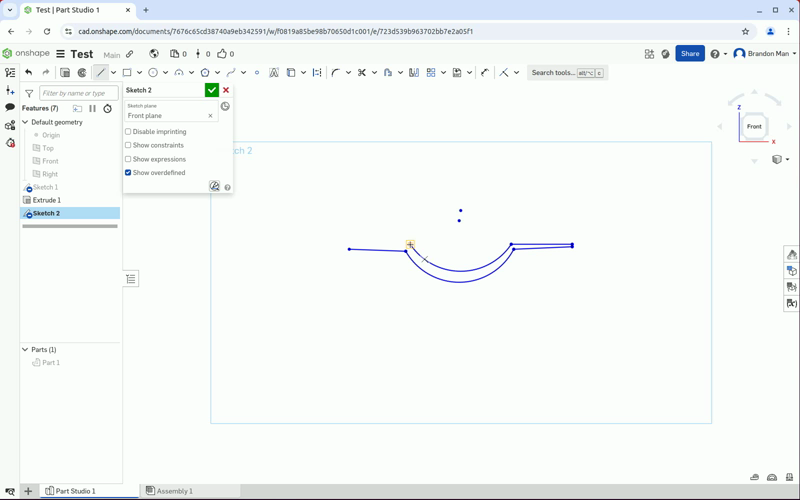
click(410, 244)
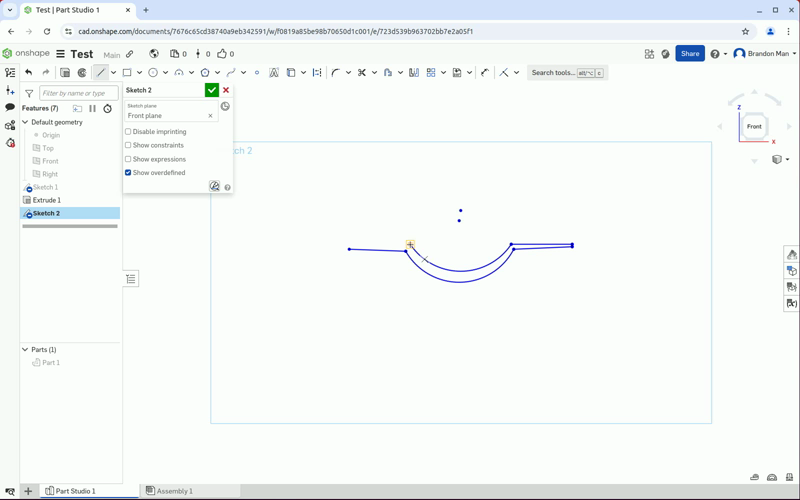
key_down(shift)
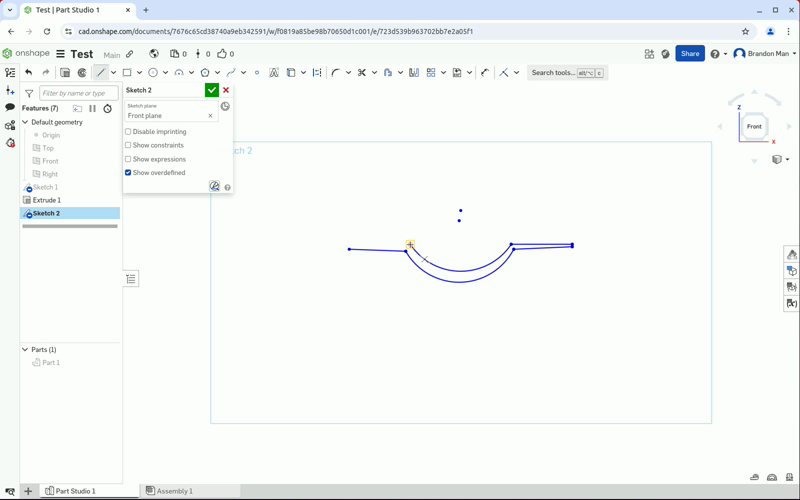
mouse_move(349, 244)
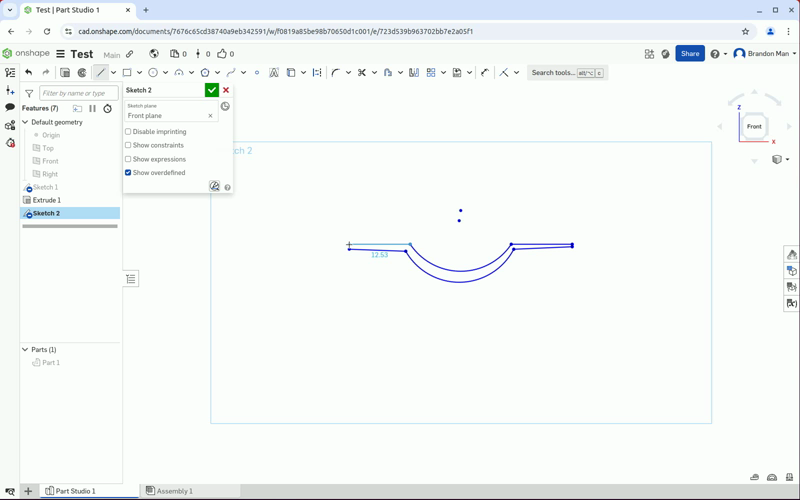
click(349, 244)
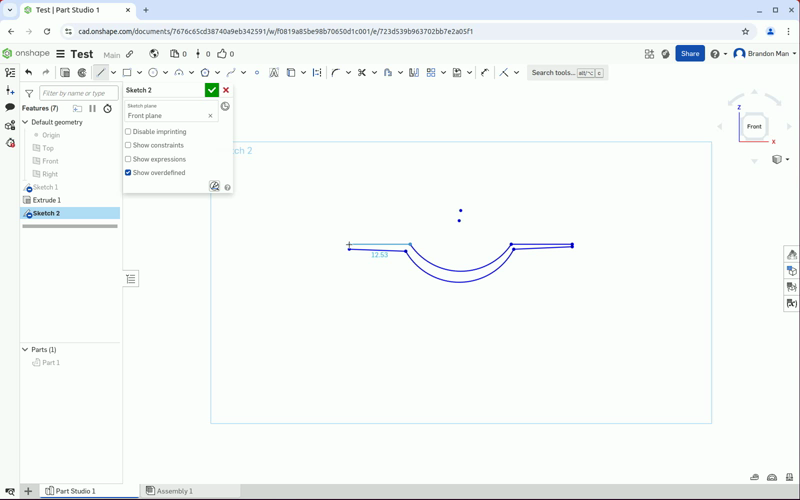
key_up(shift)
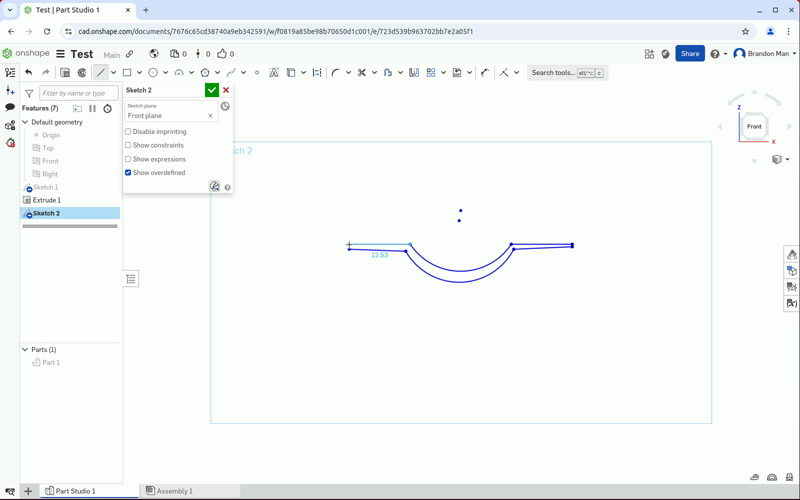
mouse_move(379, 244)
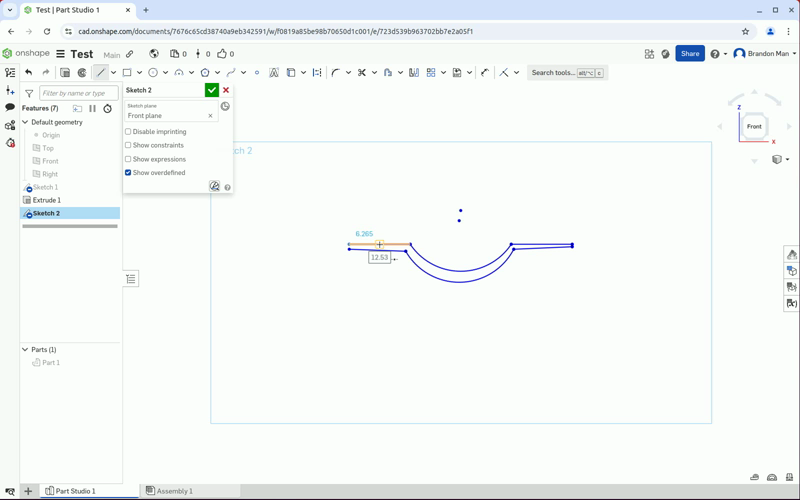
key_down(shift)
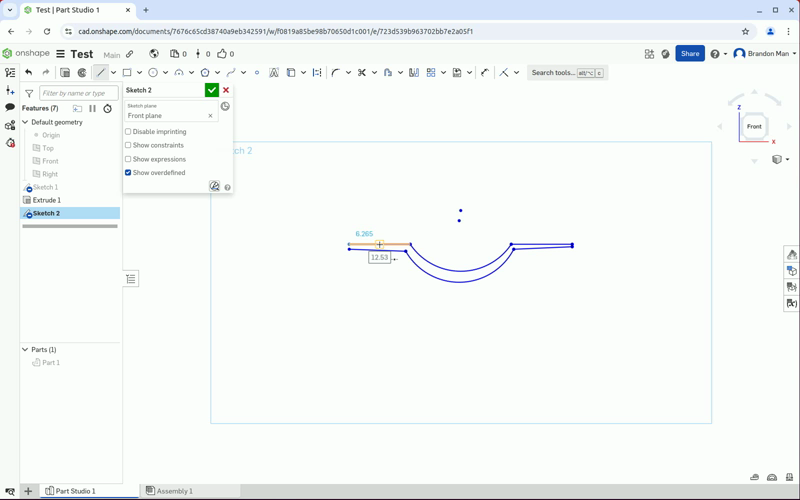
mouse_move(349, 249)
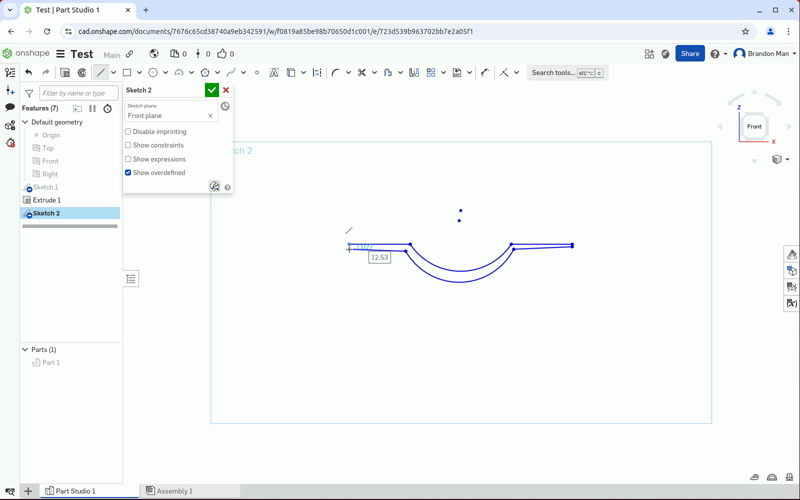
scroll(6)
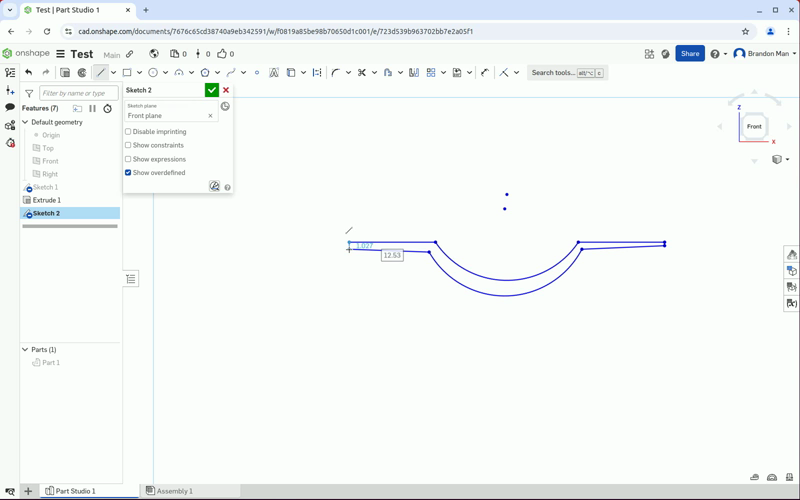
scroll(6)
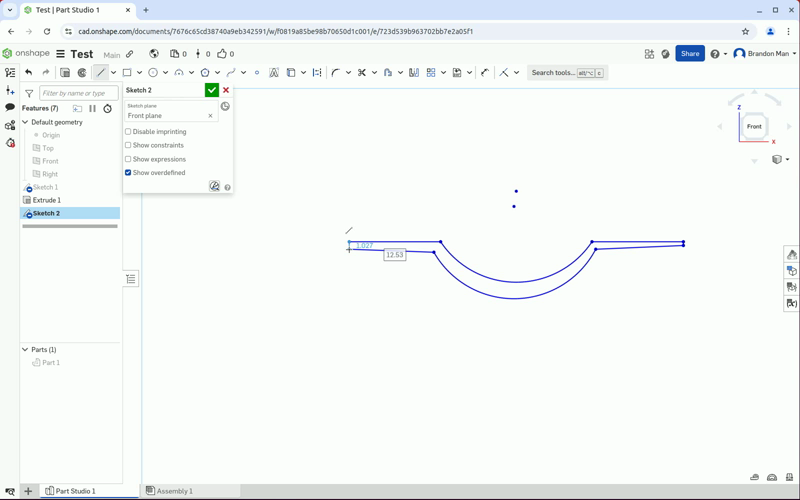
scroll(6)
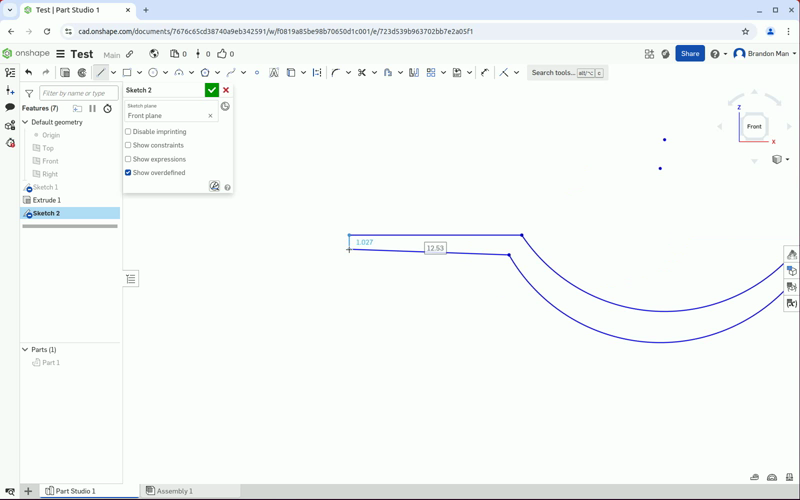
scroll(6)
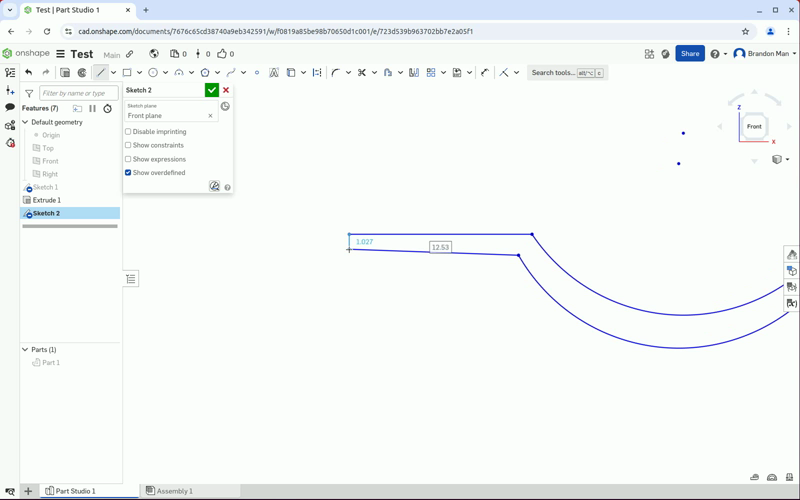
scroll(6)
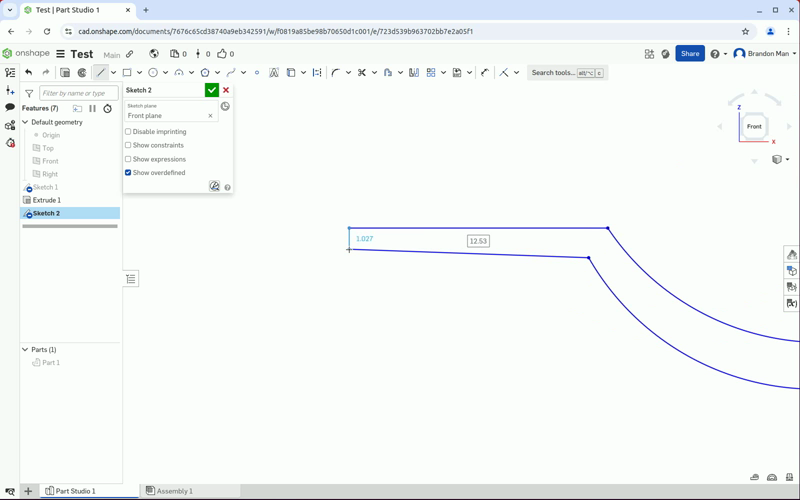
scroll(6)
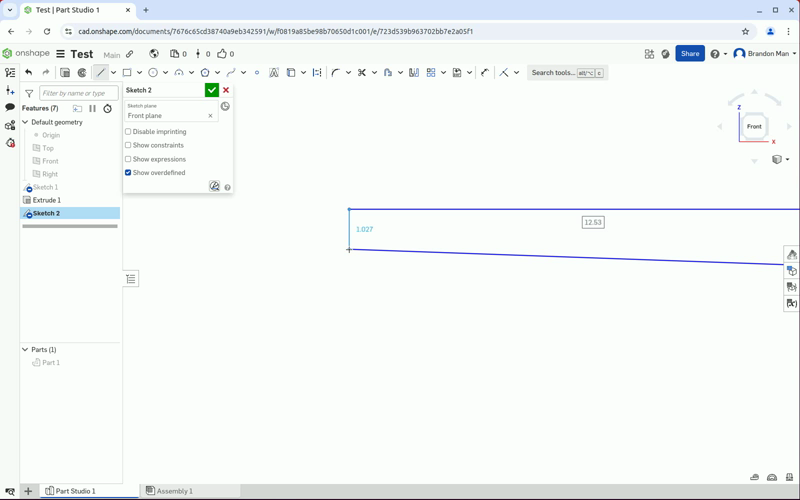
scroll(6)
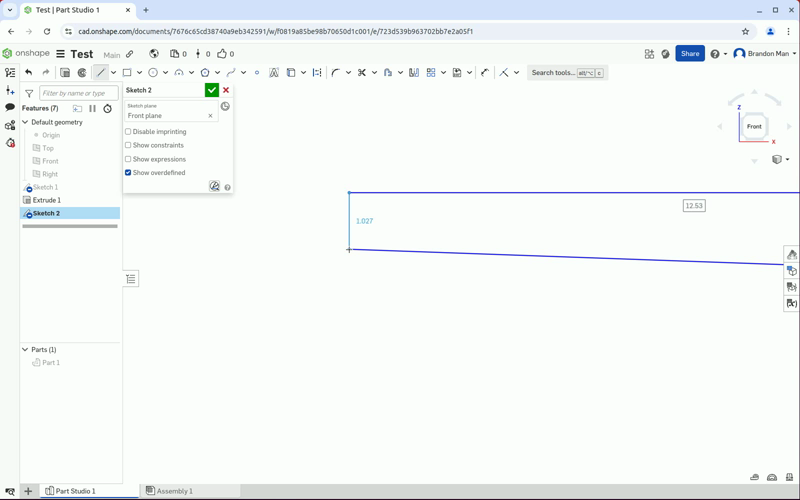
key_up(shift)
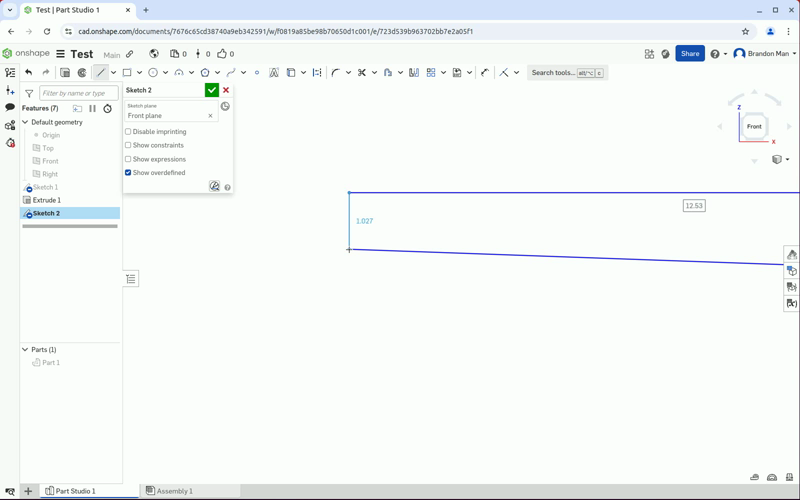
click(349, 249)
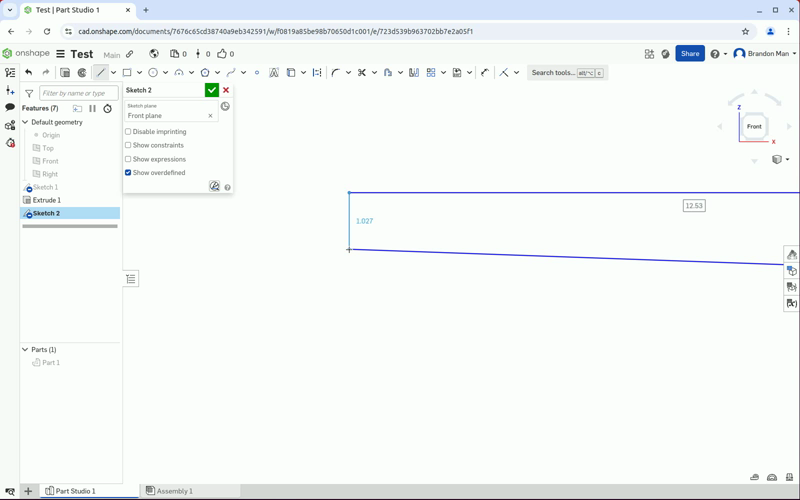
scroll(-6)
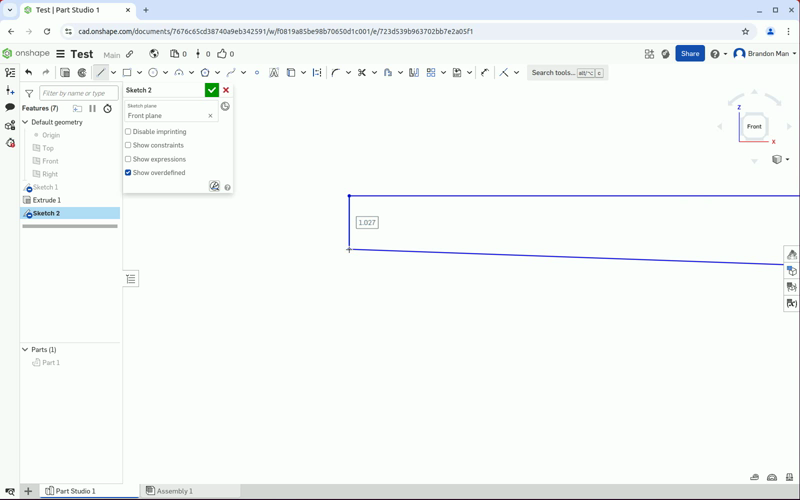
scroll(-6)
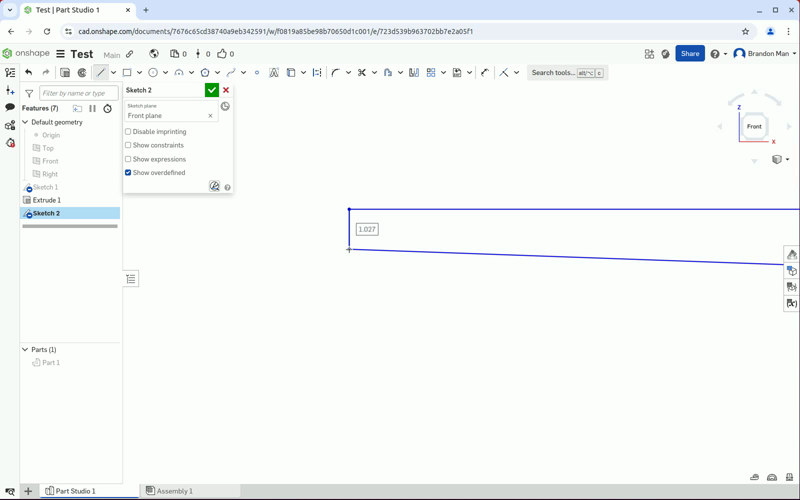
scroll(-6)
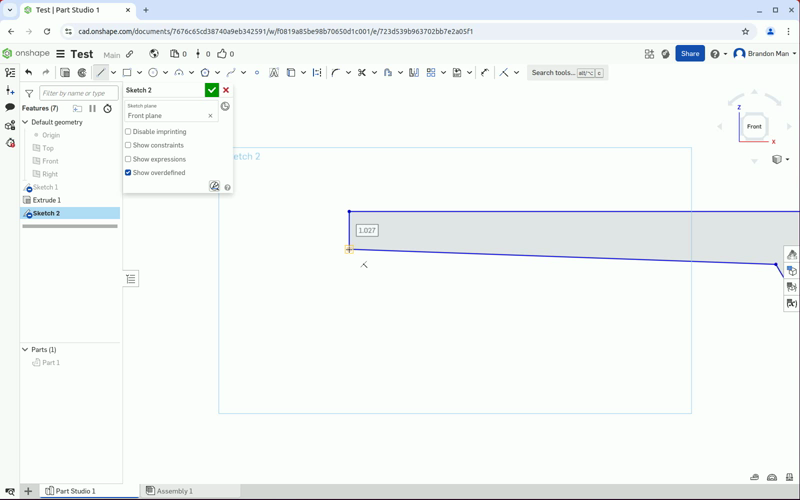
scroll(-6)
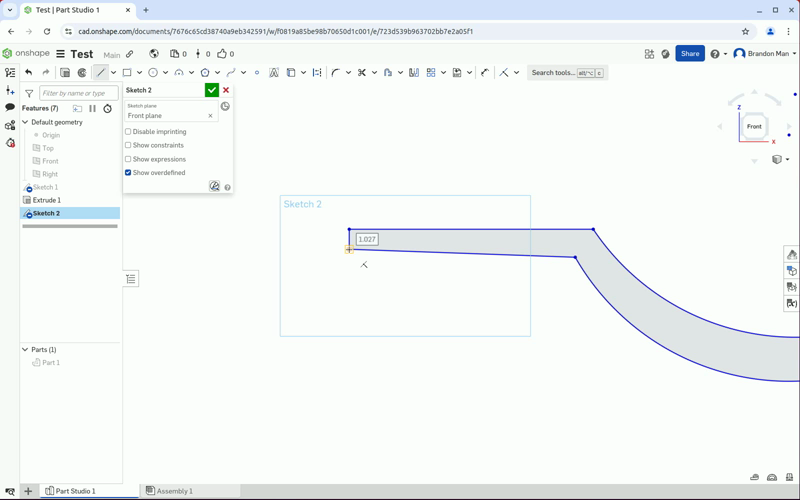
scroll(-6)
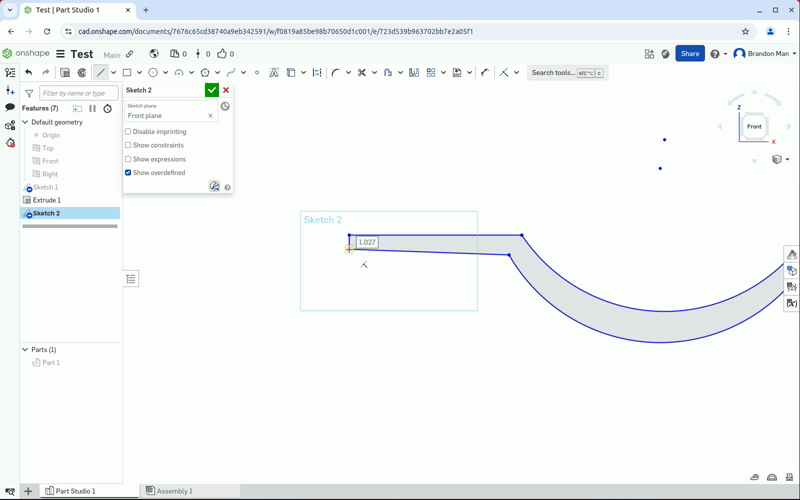
scroll(-6)
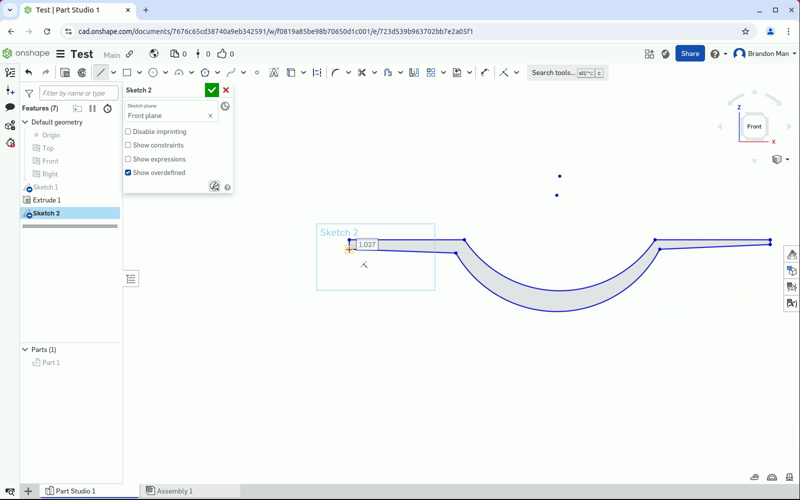
scroll(-6)
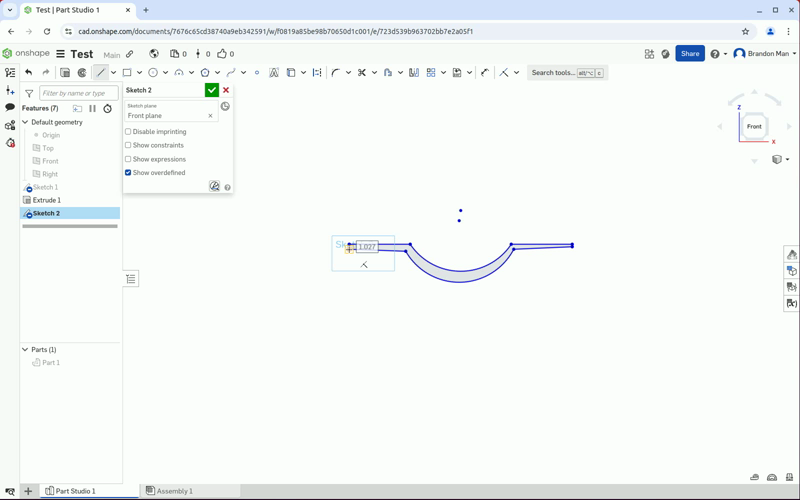
key(esc)
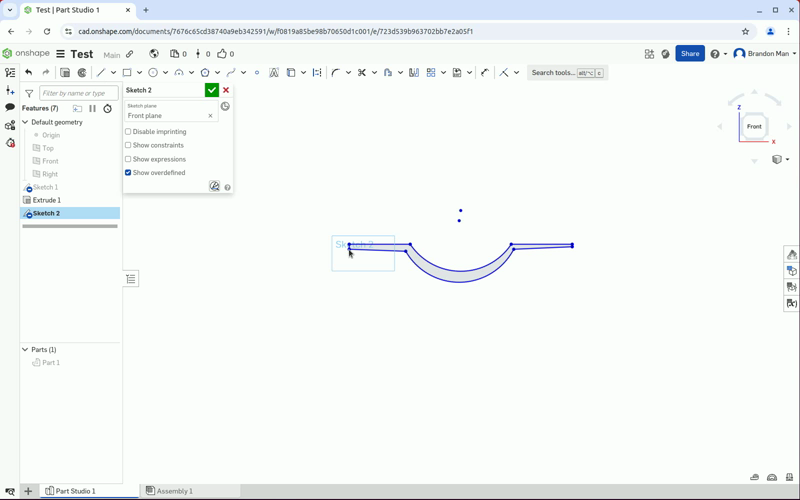
mouse_move(404, 249)
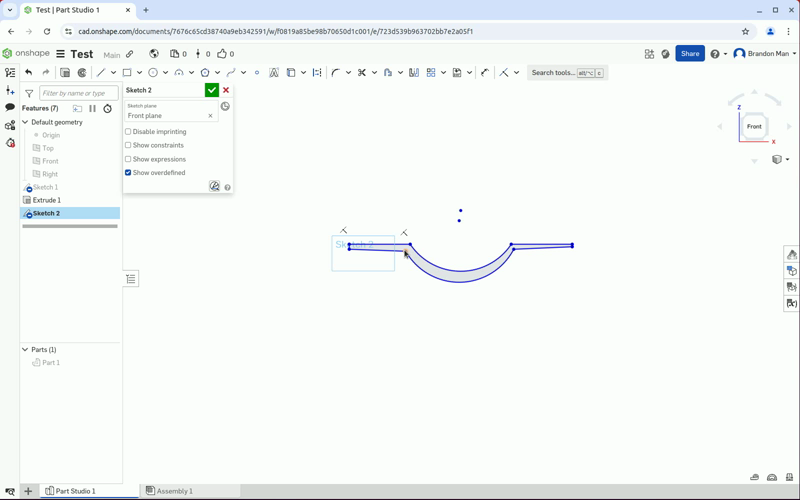
scroll(6)
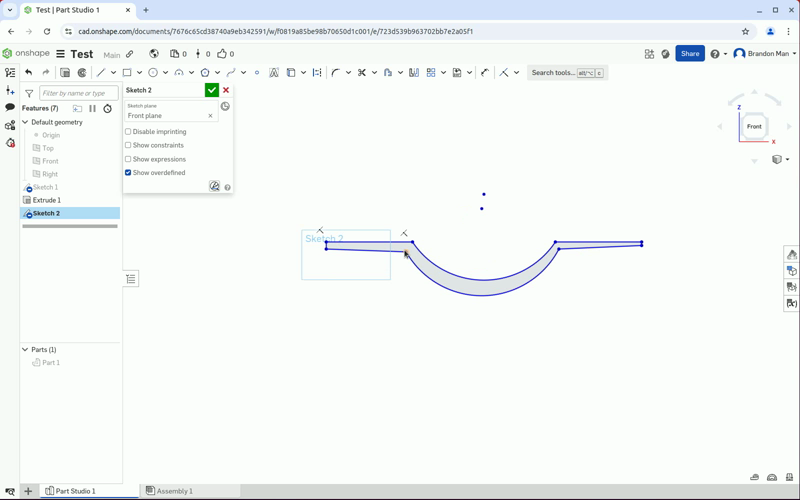
scroll(6)
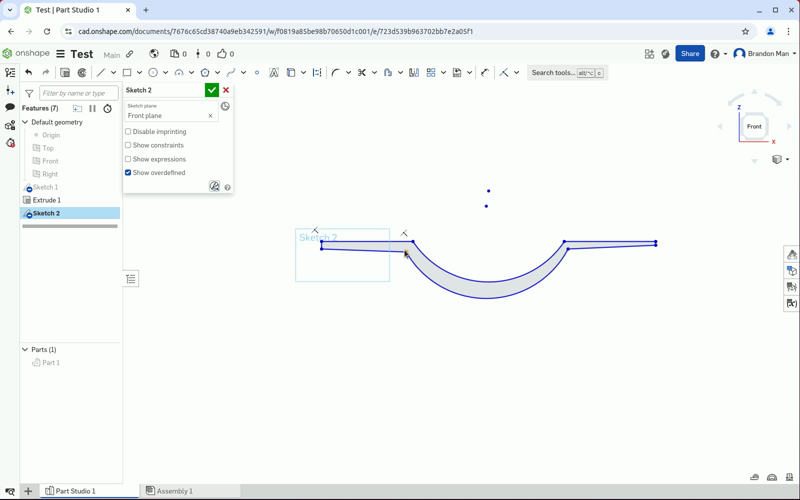
scroll(6)
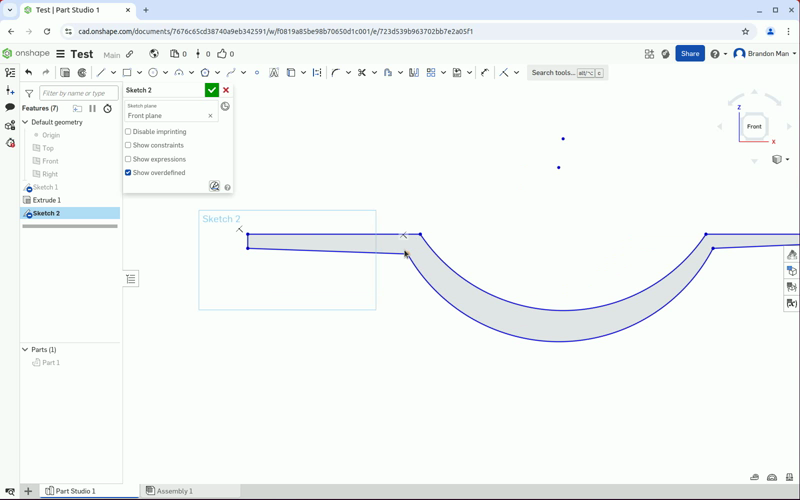
scroll(6)
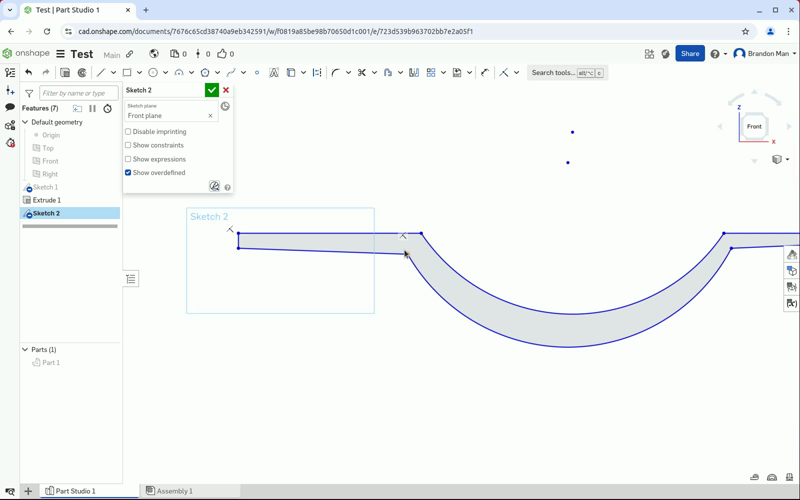
scroll(6)
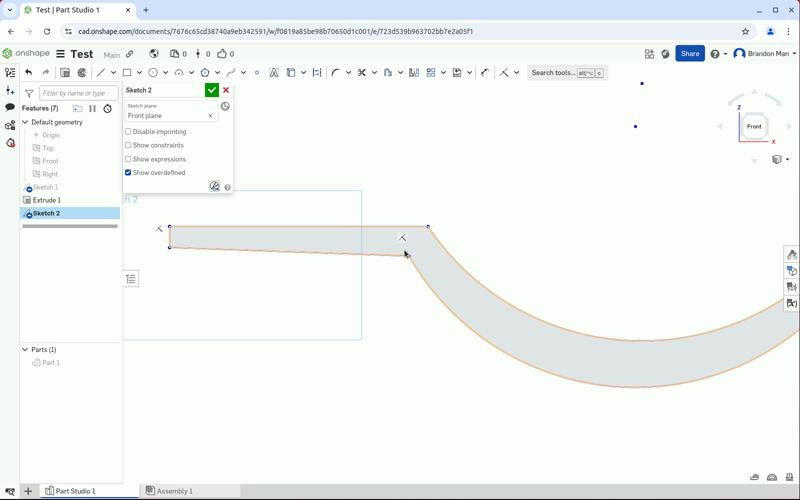
scroll(6)
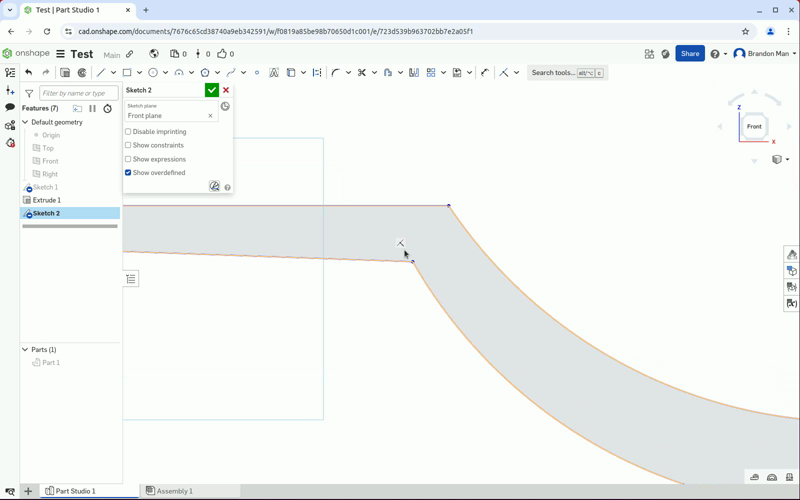
scroll(6)
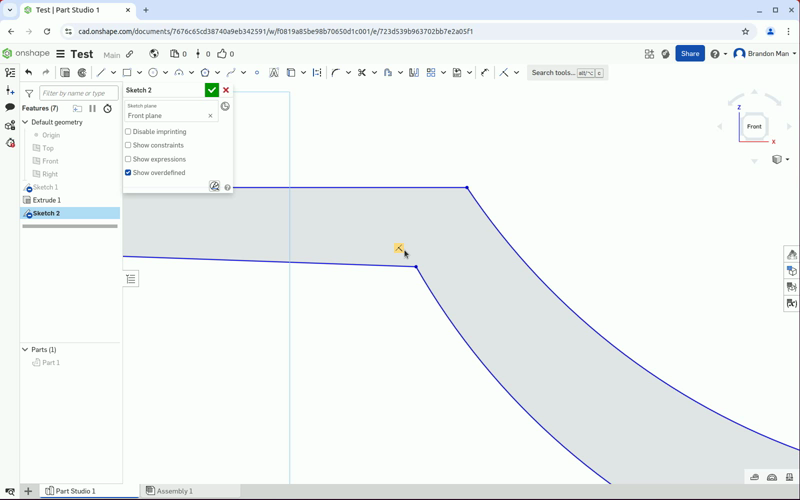
click(404, 249)
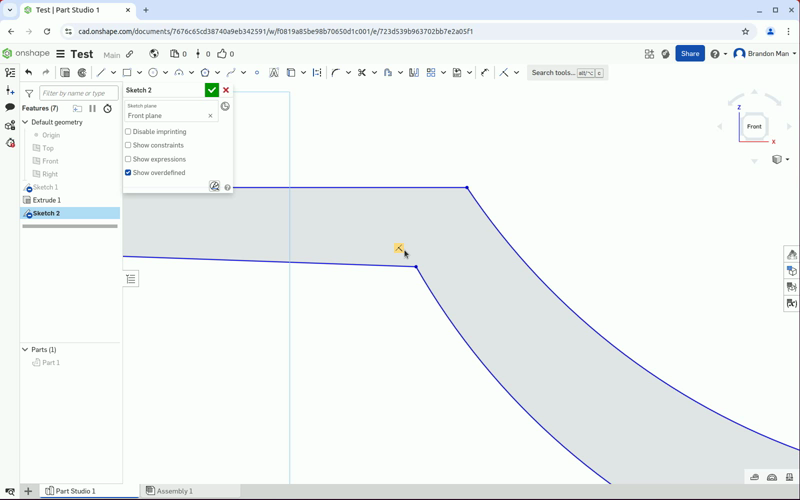
scroll(-6)
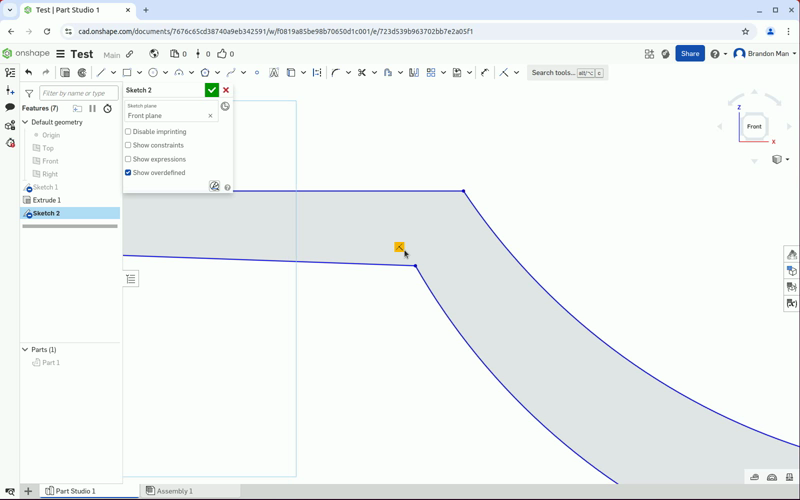
scroll(-6)
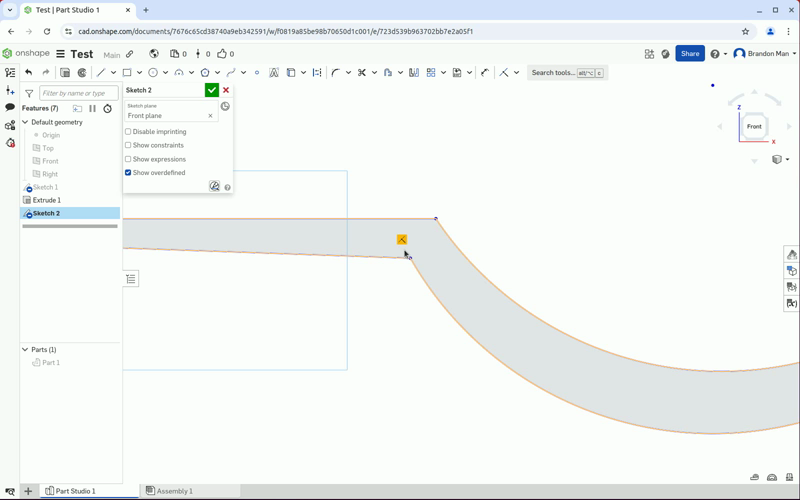
scroll(-6)
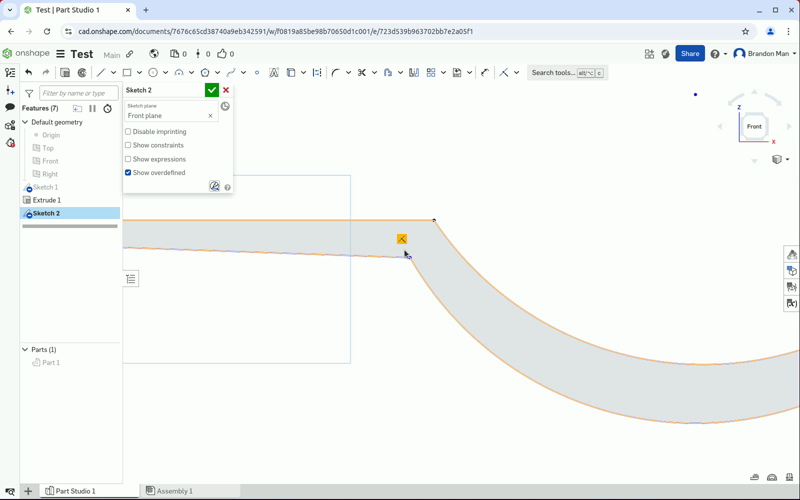
scroll(-6)
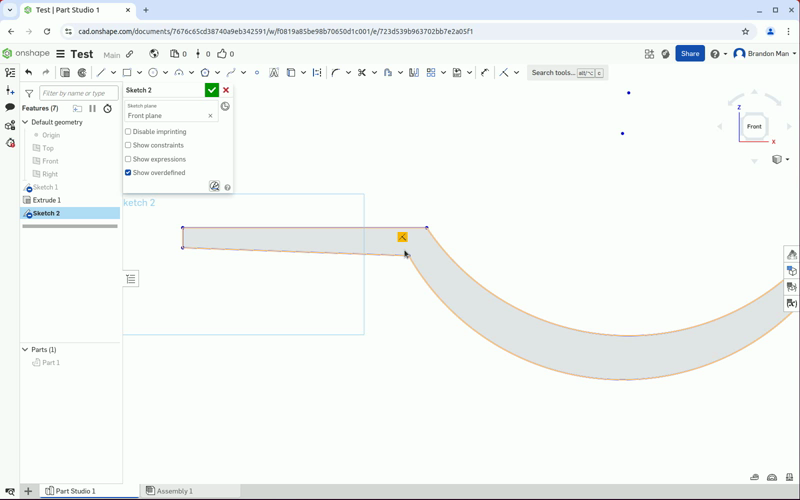
scroll(-6)
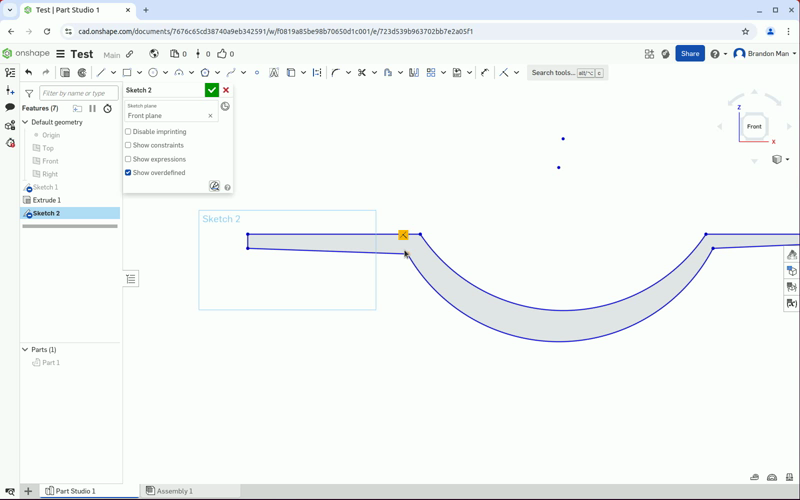
scroll(-6)
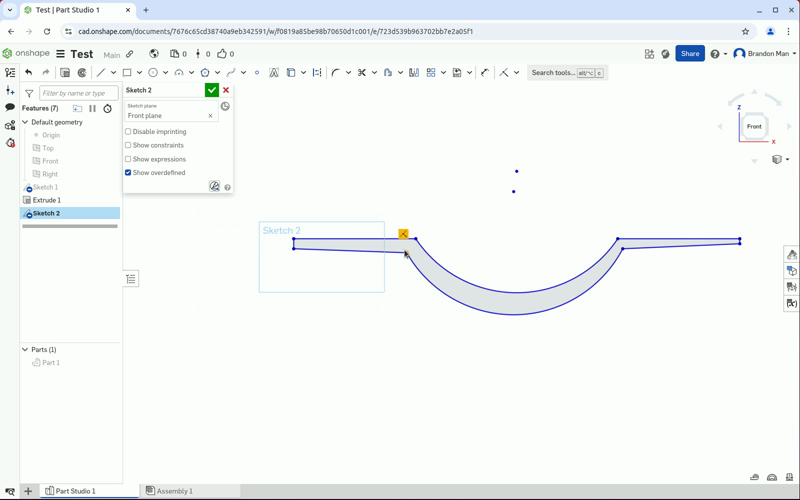
scroll(-6)
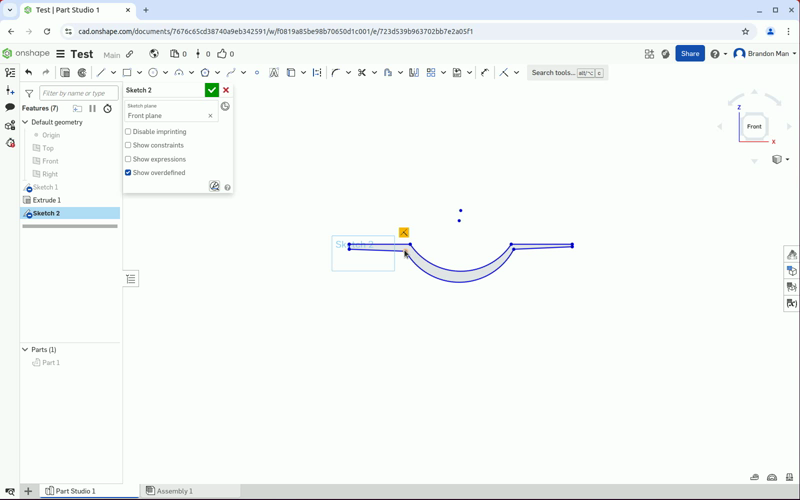
mouse_move(73, 352)
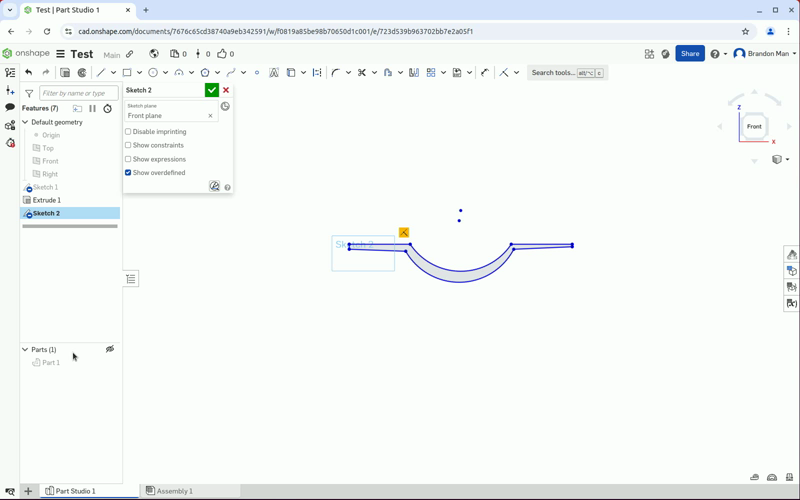
key(shift+y)
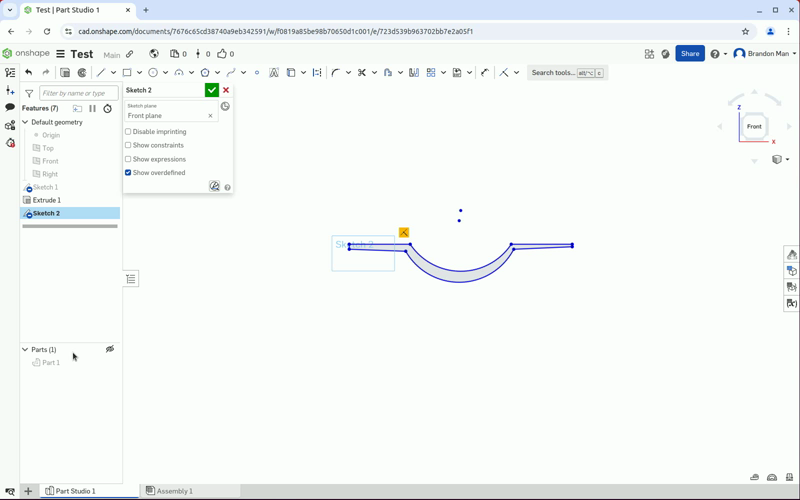
key(shift+e)
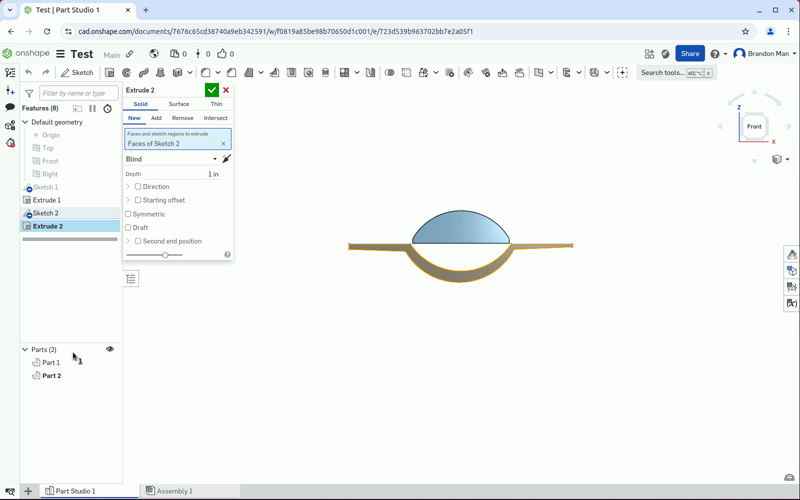
mouse_move(143, 106)
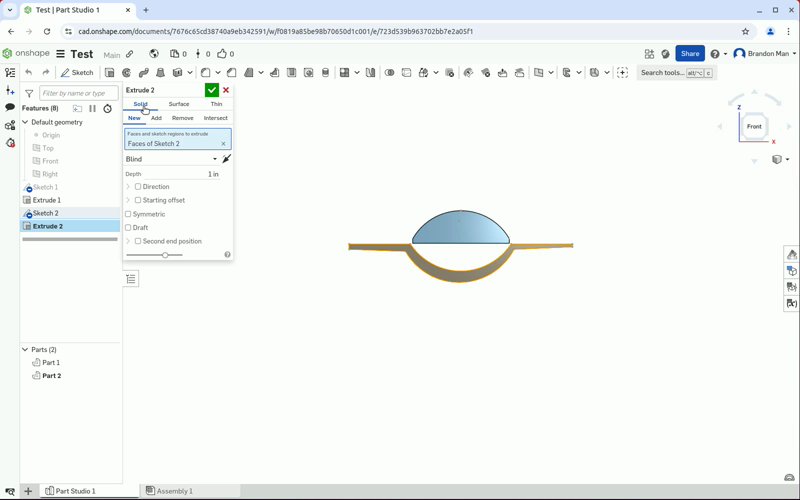
click(143, 106)
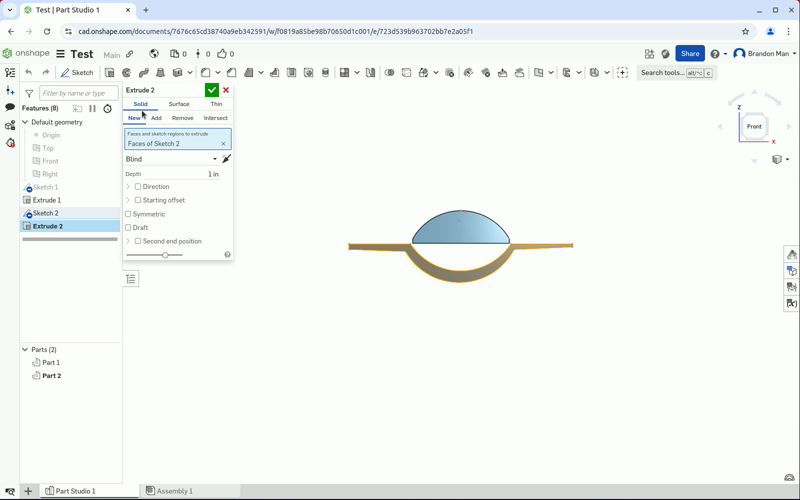
mouse_move(137, 120)
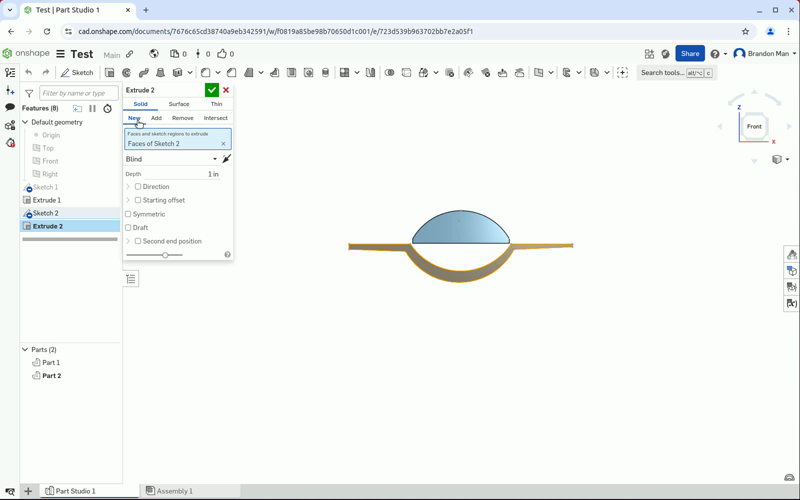
click(137, 120)
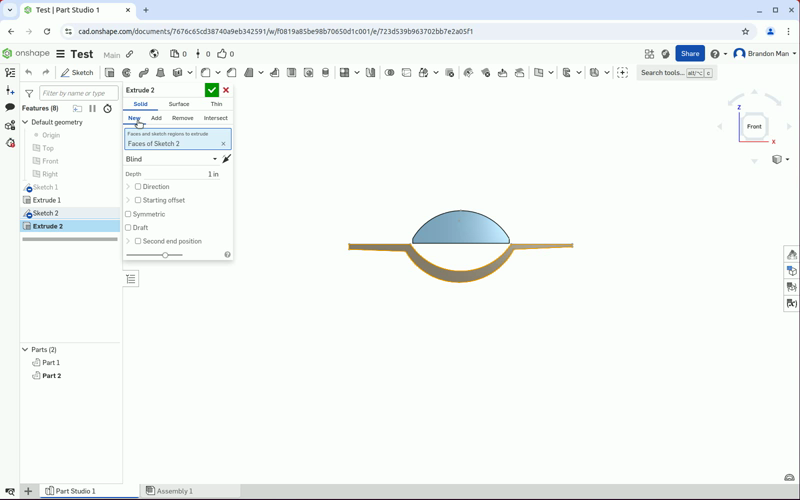
key(tab, 4)
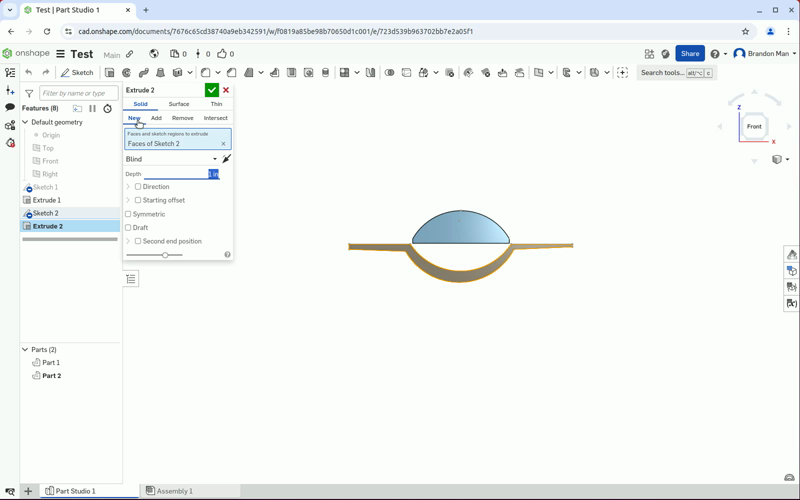
text(13.962)
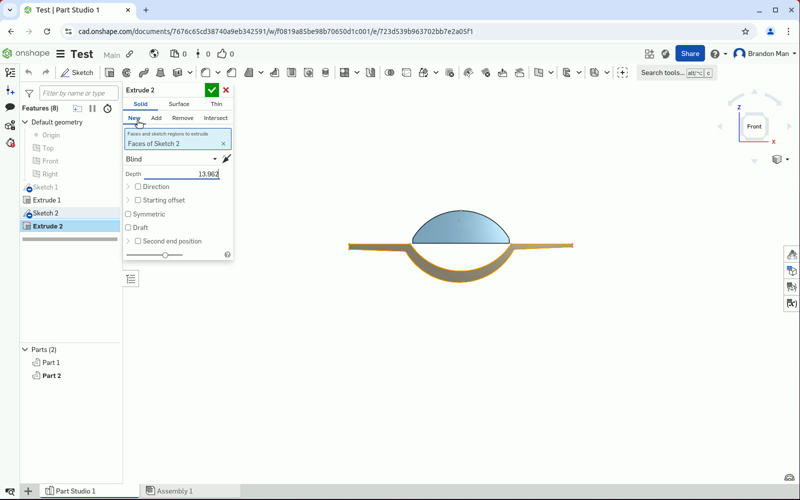
key(tab, 3)
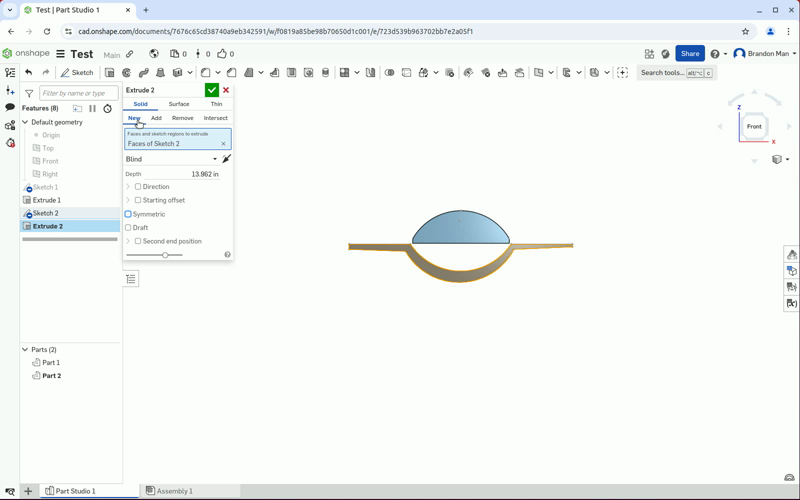
key(space)
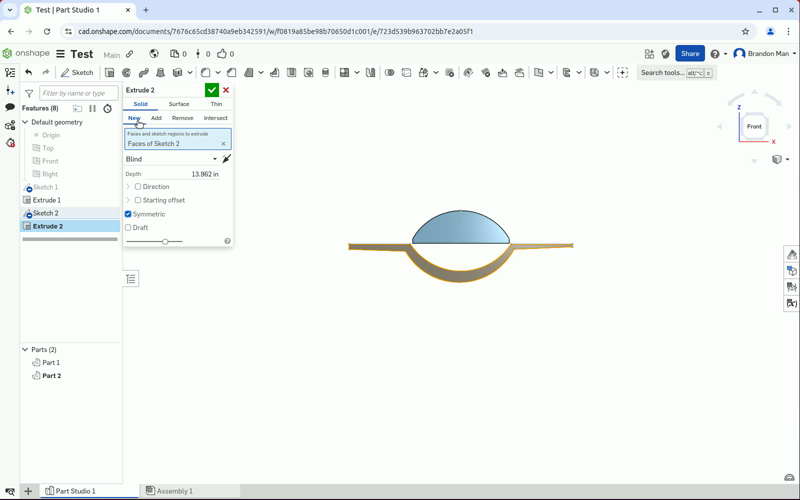
key(enter)
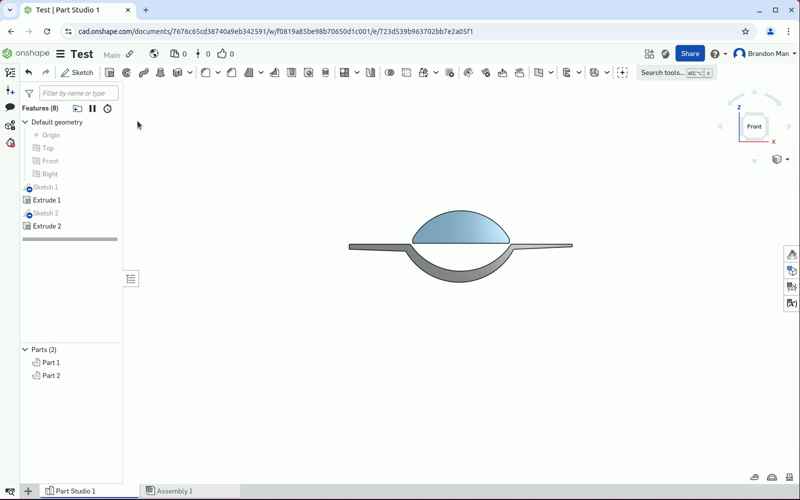
key(shift+h)
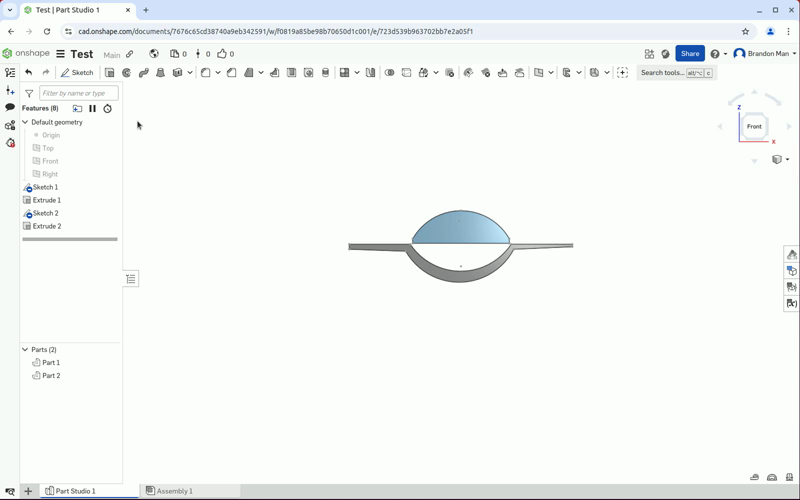
key(shift+h)
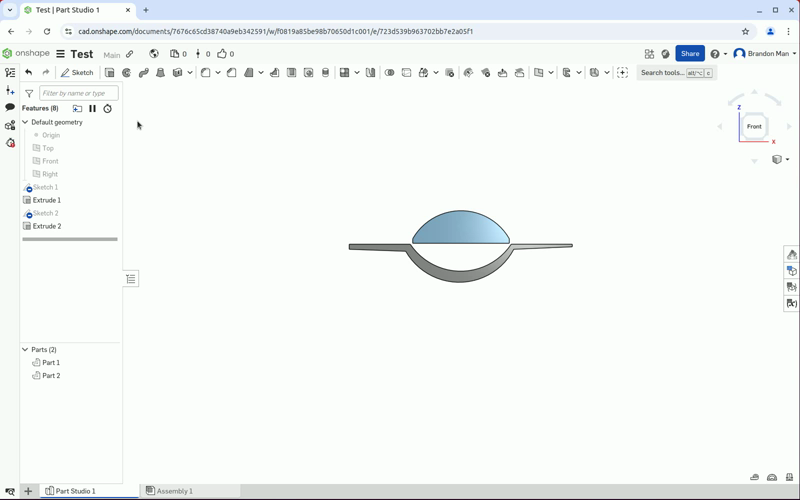
mouse_move(73, 189)
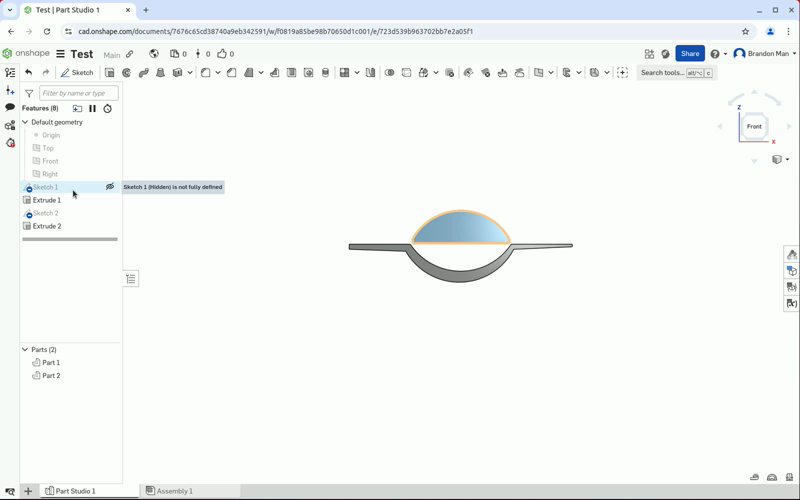
click(73, 189)
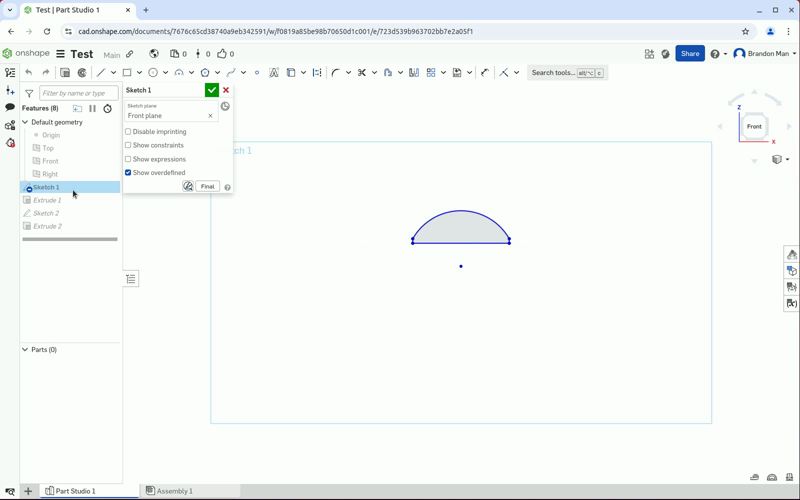
mouse_move(229, 92)
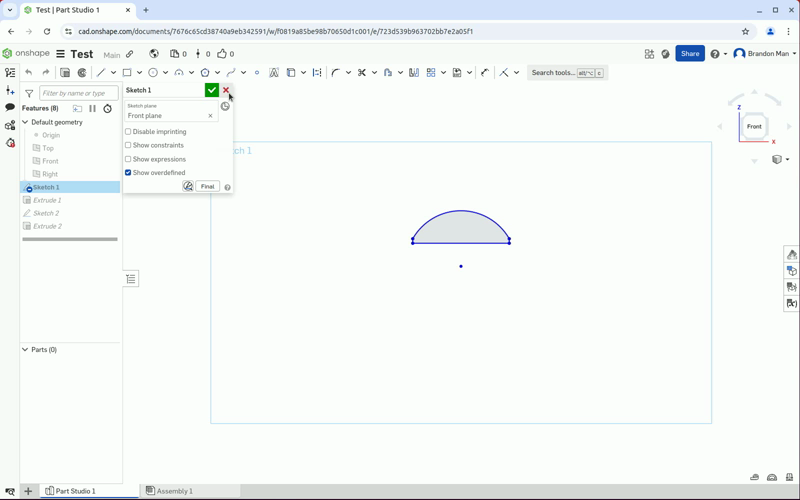
click(229, 92)
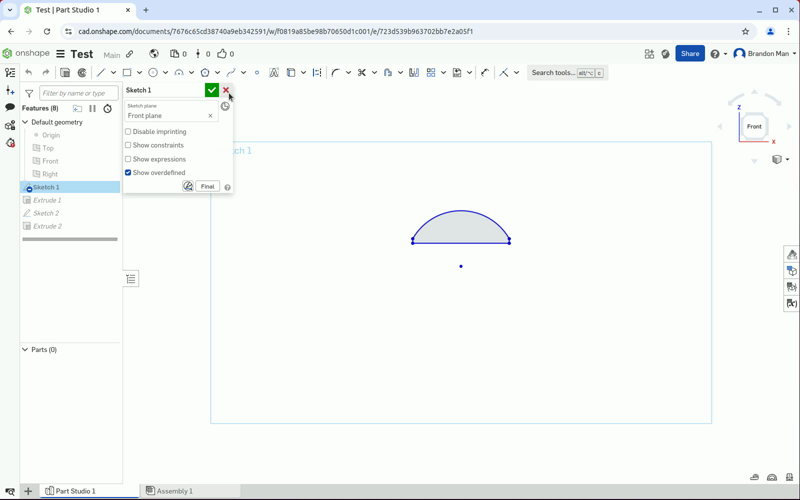
key(shift+s)
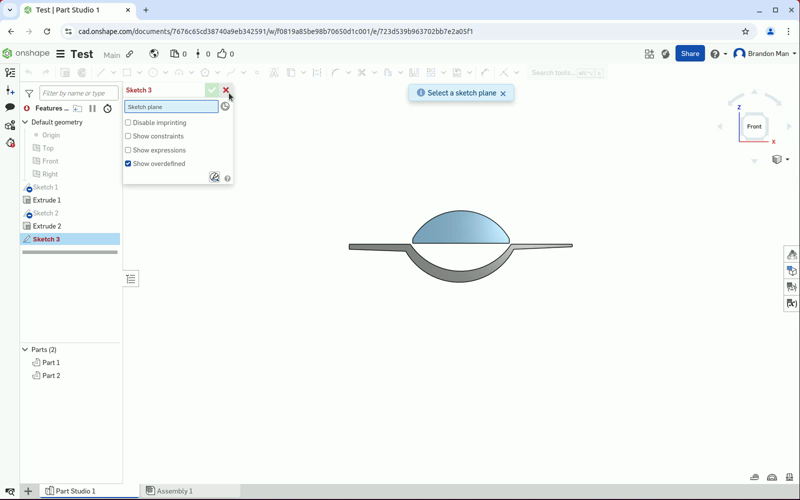
mouse_move(73, 163)
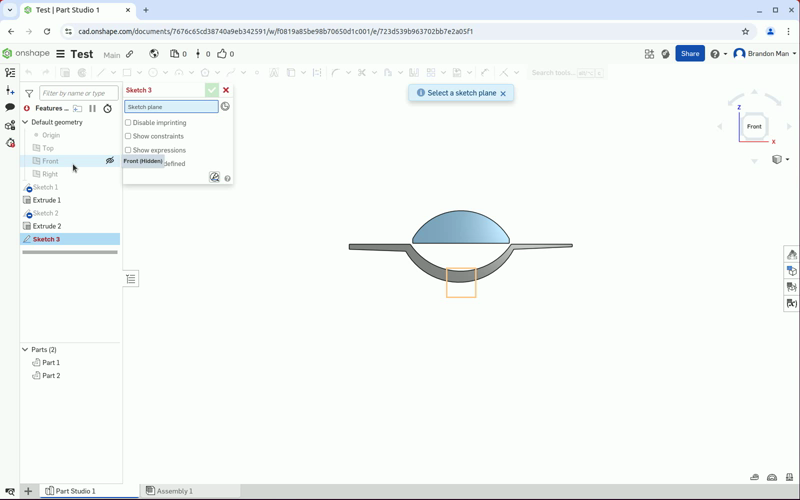
click(73, 163)
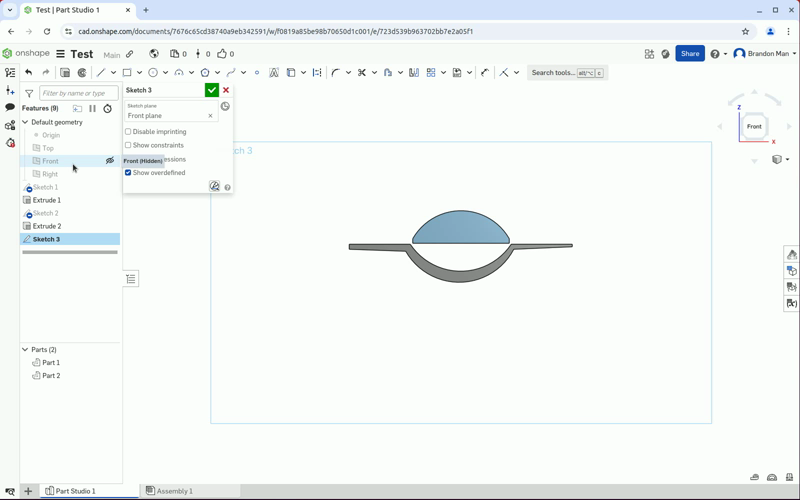
mouse_move(73, 352)
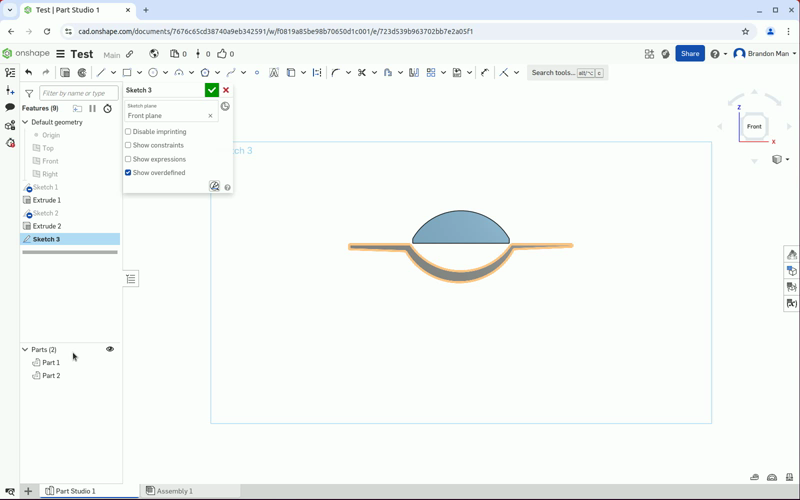
key(y)
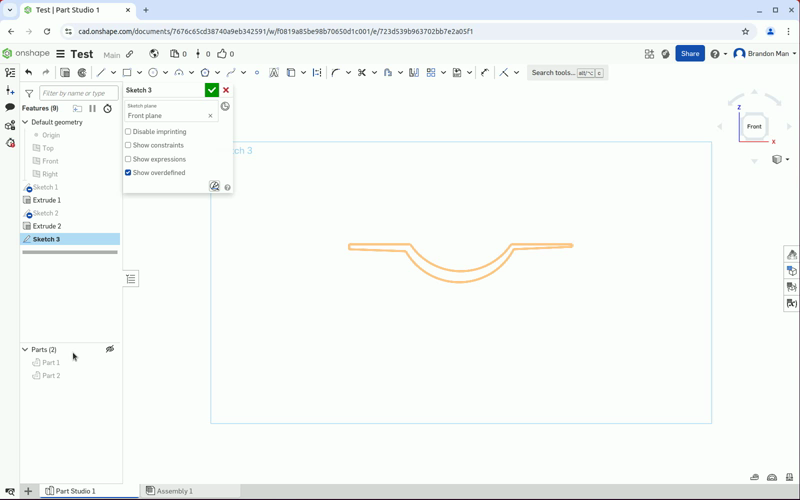
key(a)
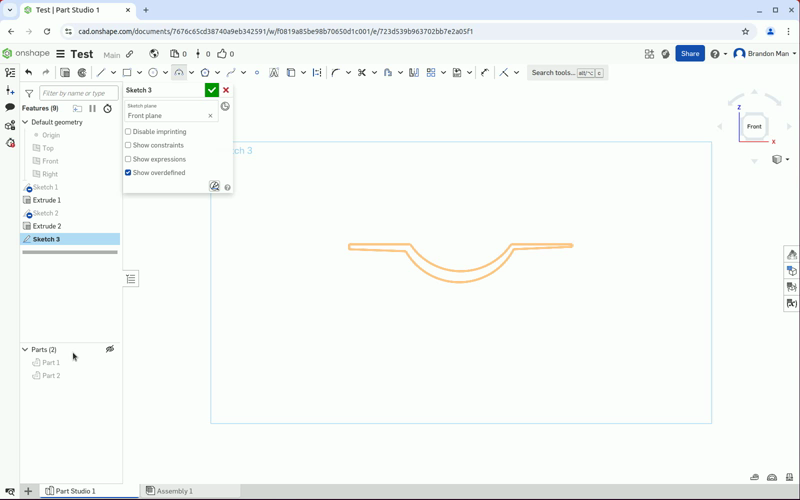
key_down(shift)
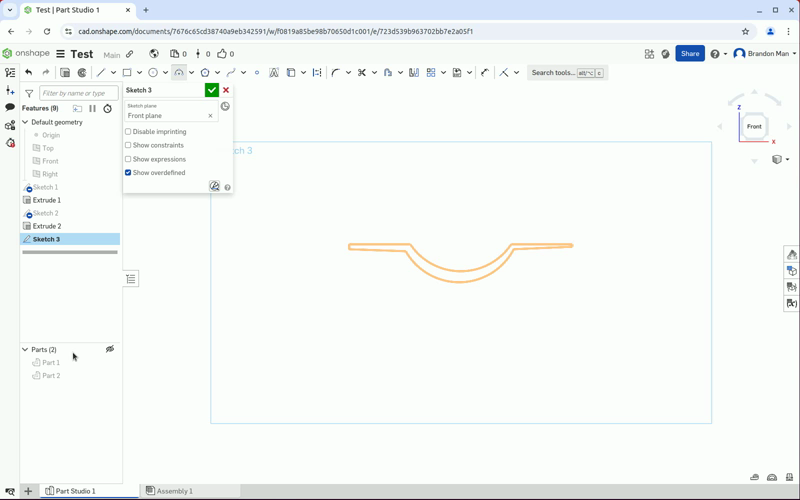
mouse_move(411, 244)
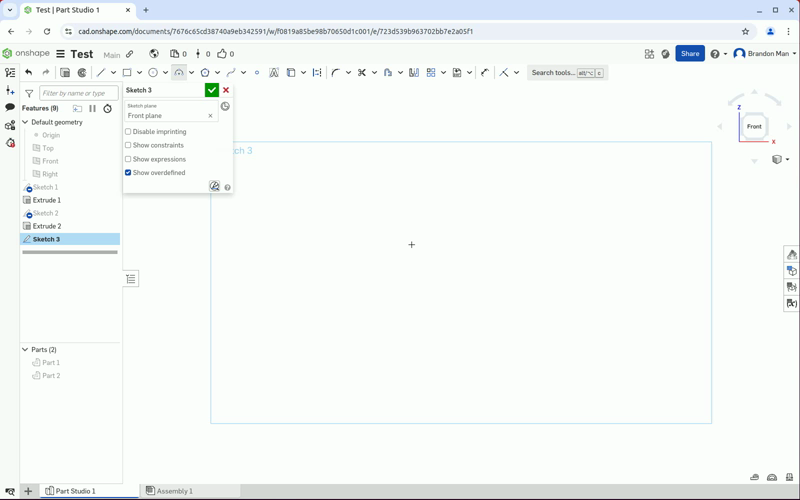
click(411, 244)
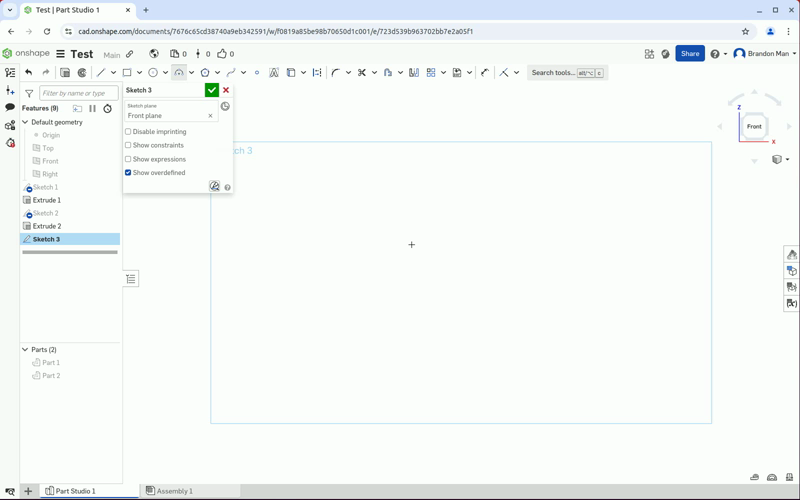
key_up(shift)
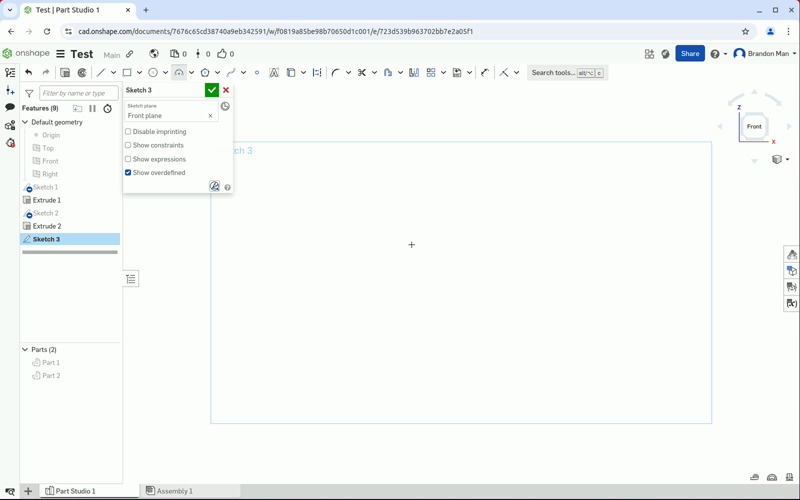
key_down(shift)
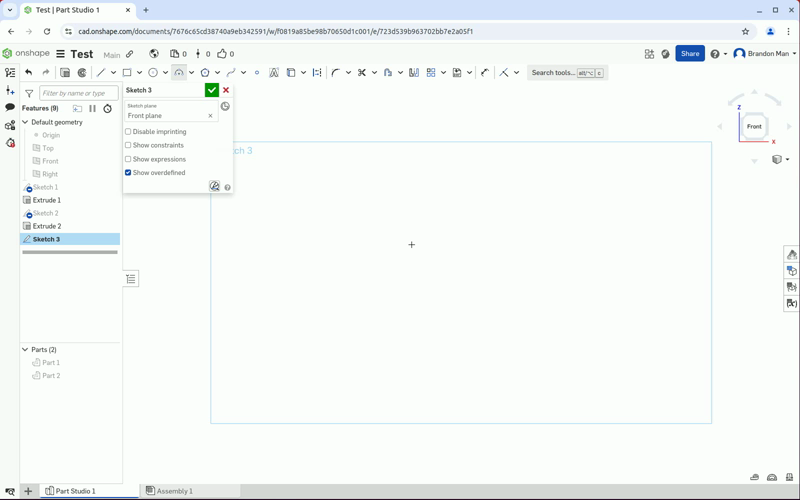
mouse_move(511, 244)
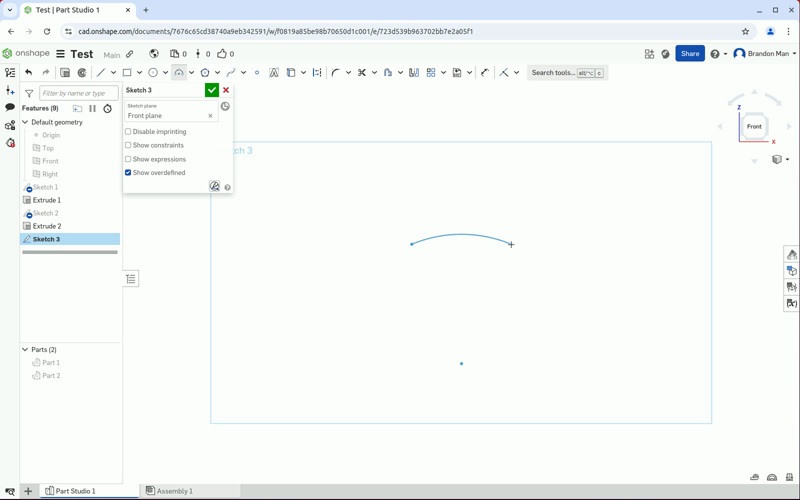
click(511, 244)
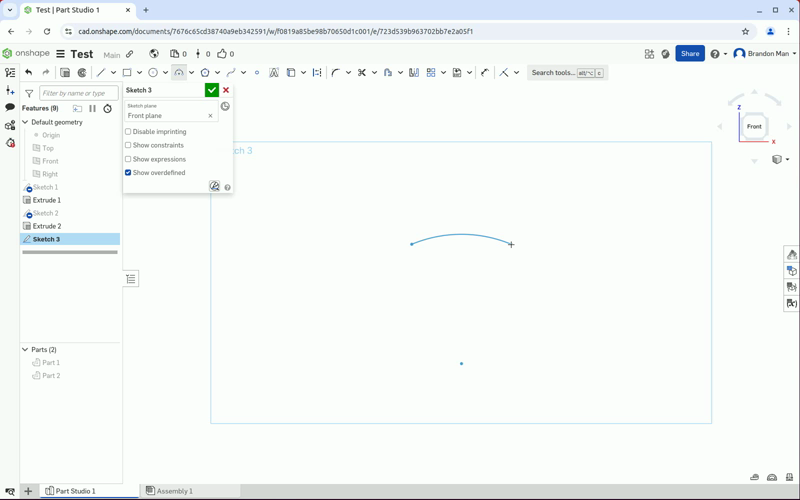
mouse_move(461, 265)
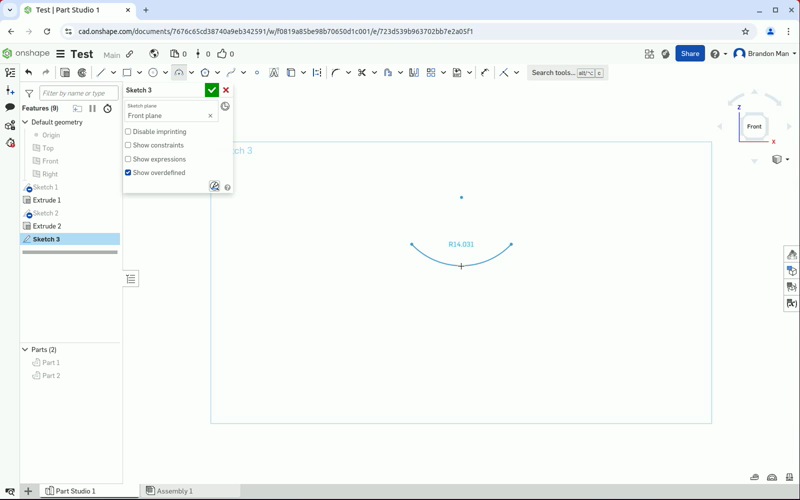
click(461, 265)
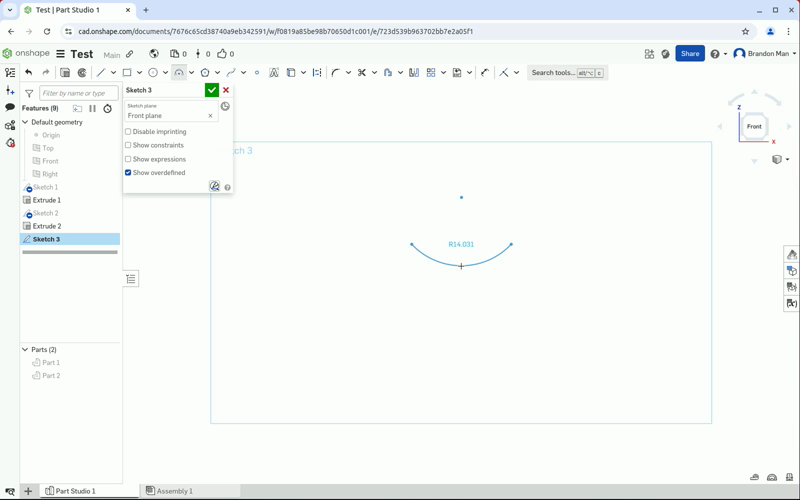
key_up(shift)
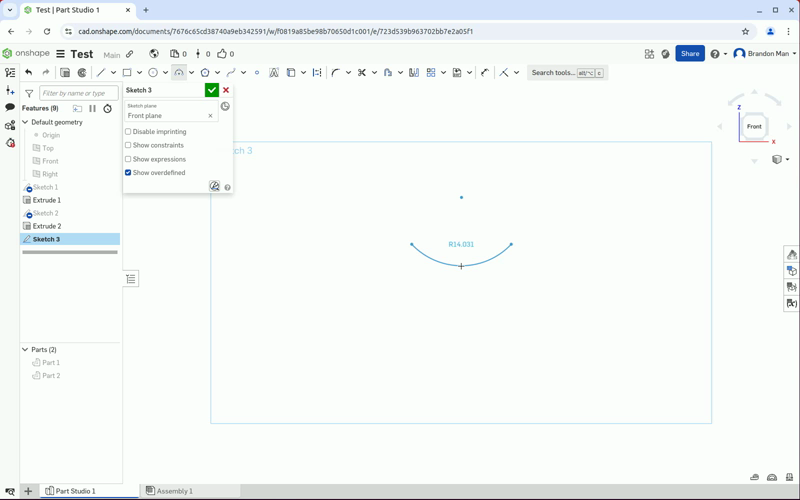
key(esc)
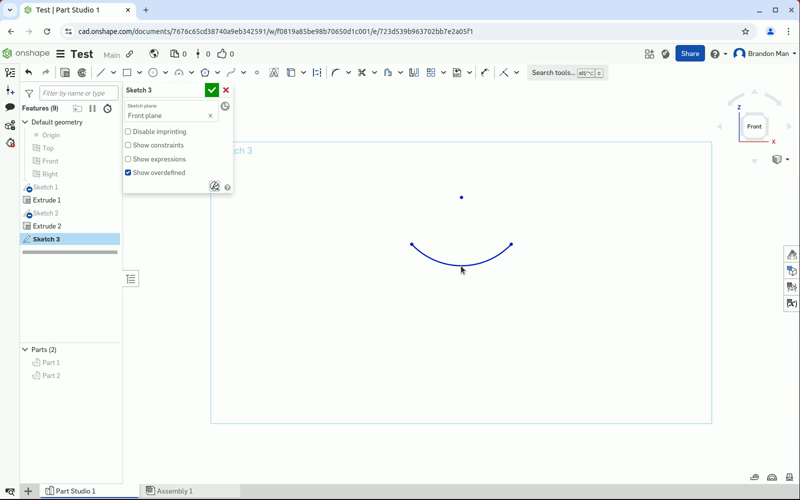
key(l)
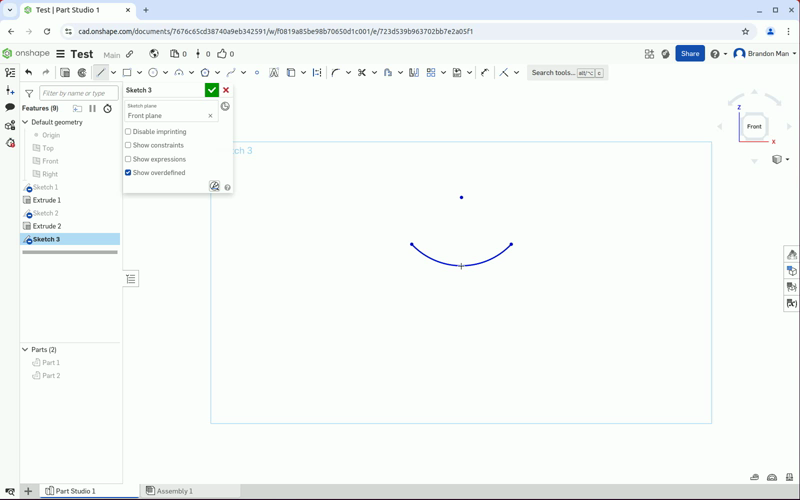
mouse_move(511, 244)
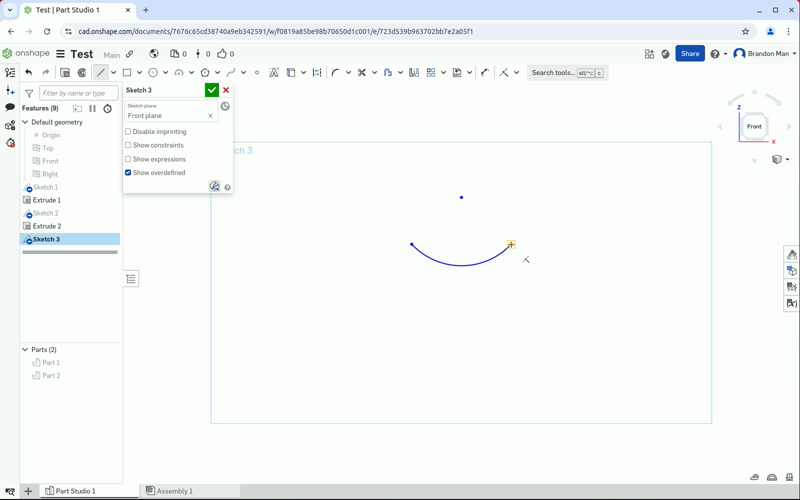
click(511, 244)
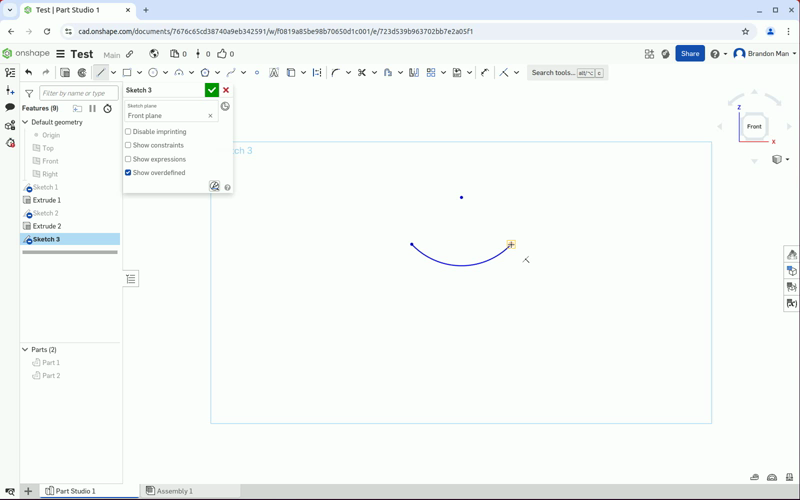
key_down(shift)
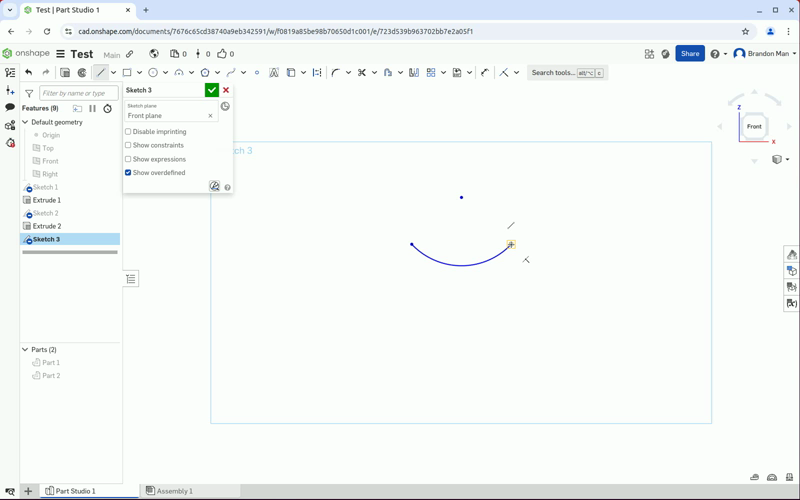
mouse_move(411, 244)
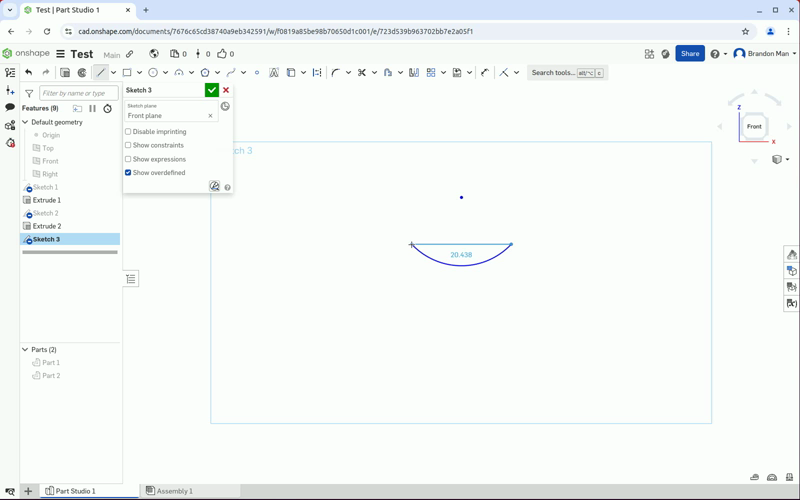
key_up(shift)
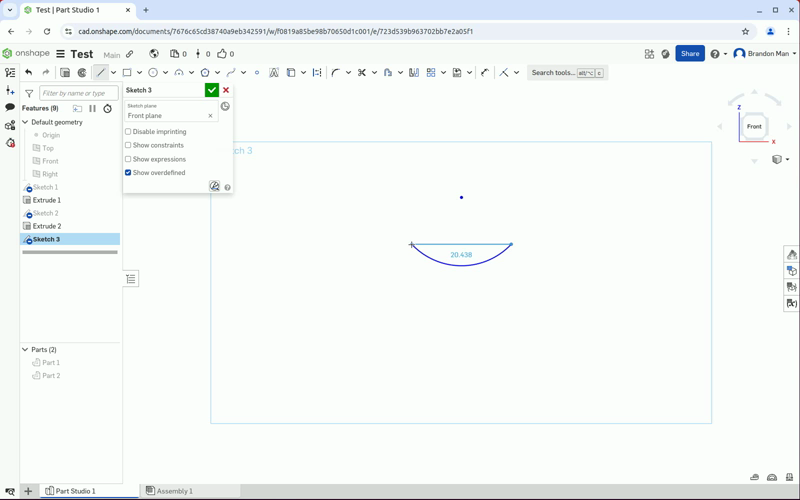
click(411, 244)
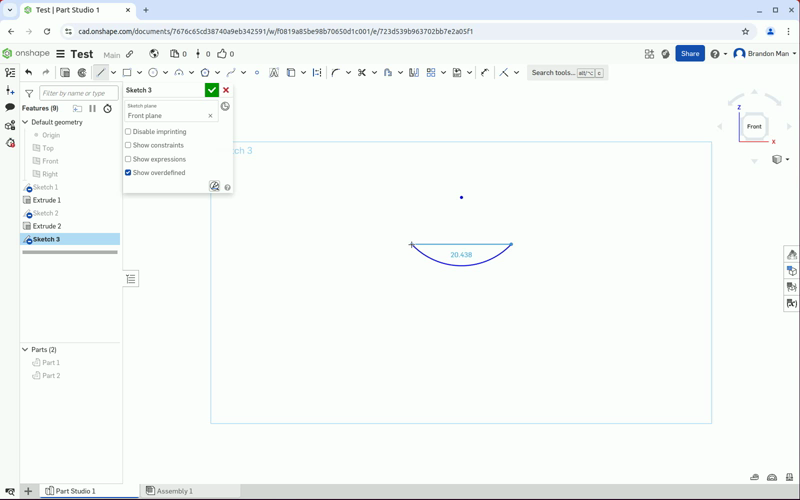
key(esc)
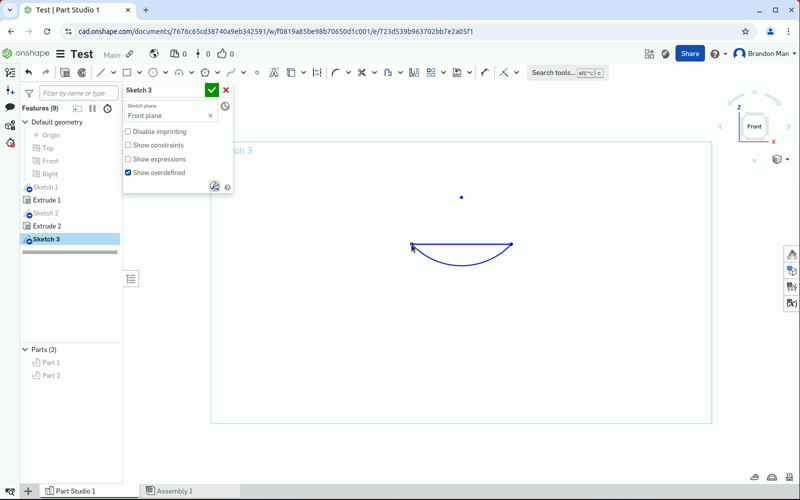
mouse_move(463, 258)
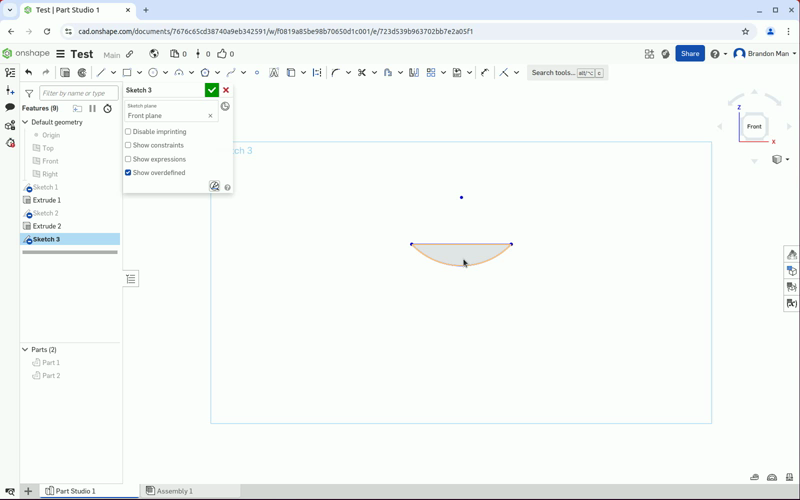
scroll(6)
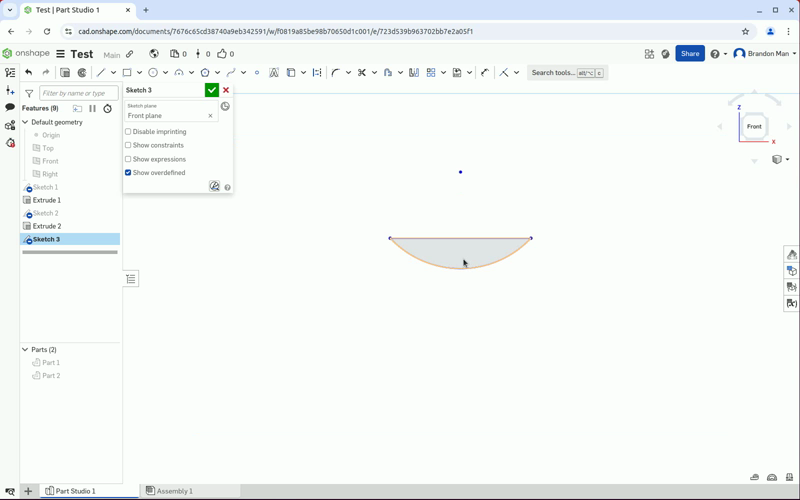
scroll(6)
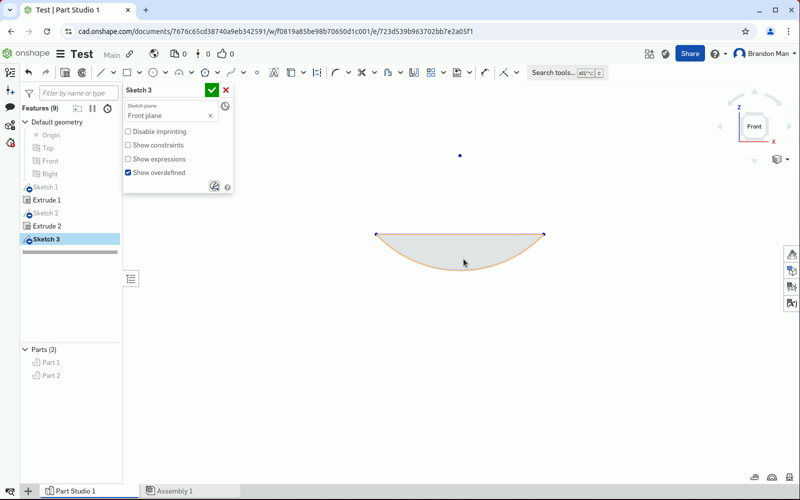
scroll(6)
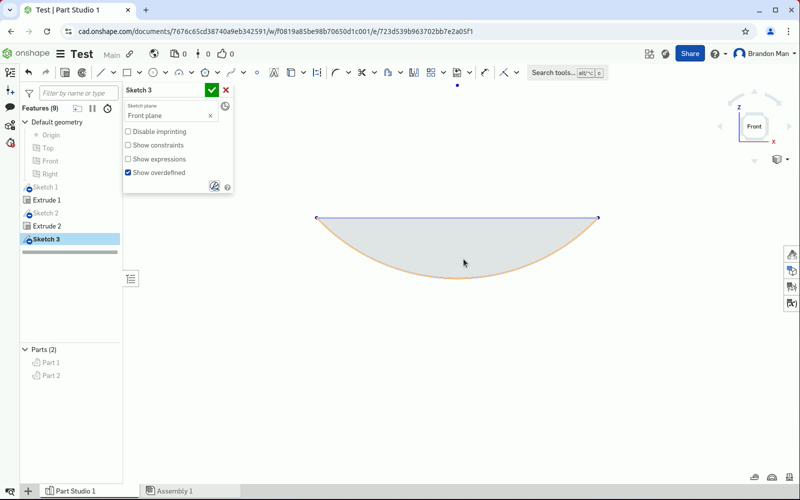
scroll(6)
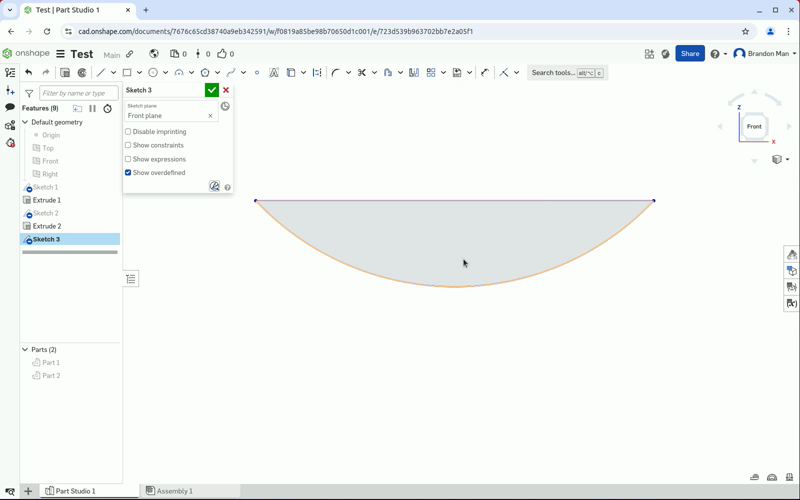
scroll(6)
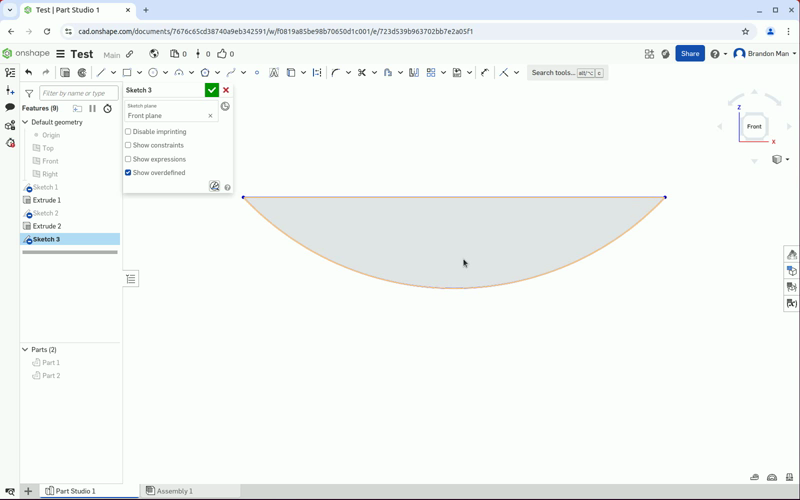
scroll(6)
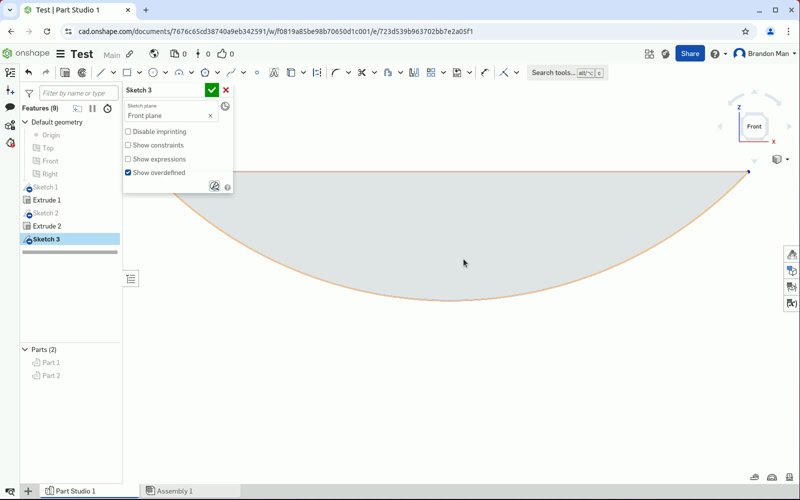
scroll(6)
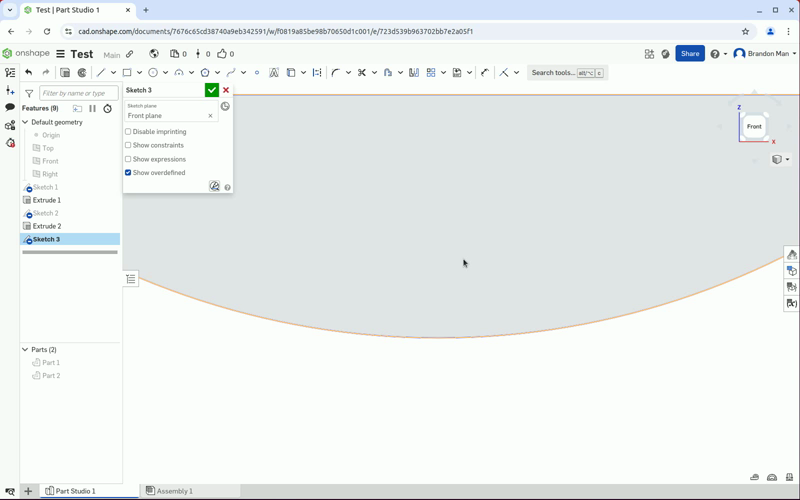
click(463, 258)
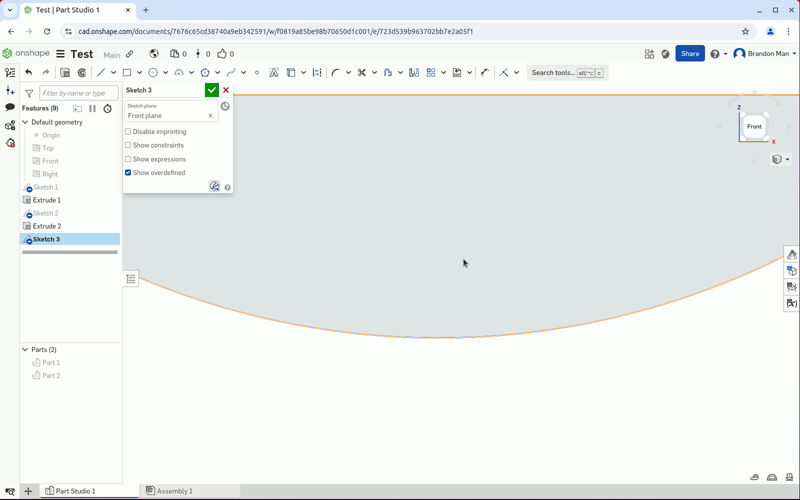
scroll(-6)
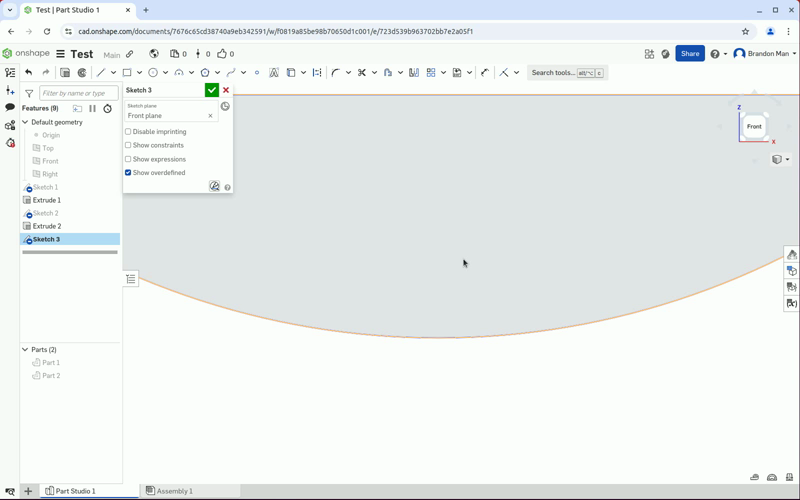
scroll(-6)
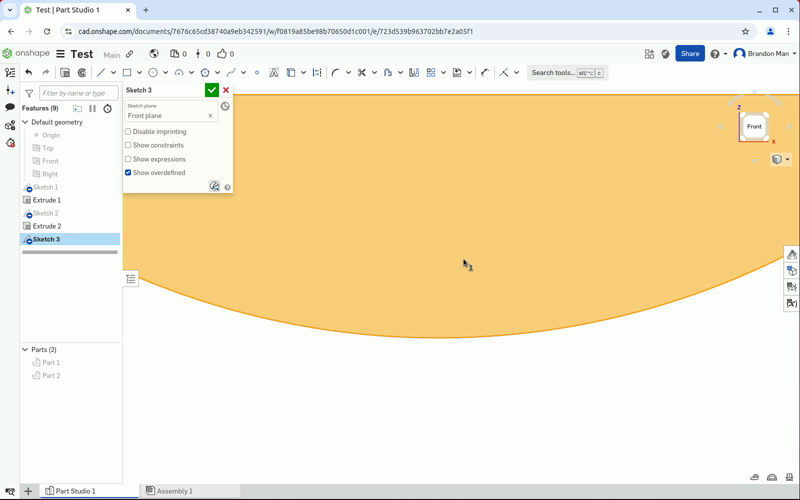
scroll(-6)
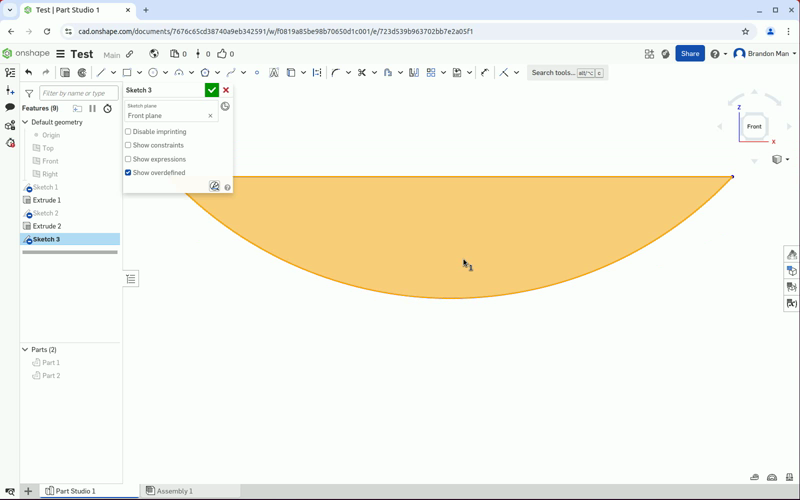
scroll(-6)
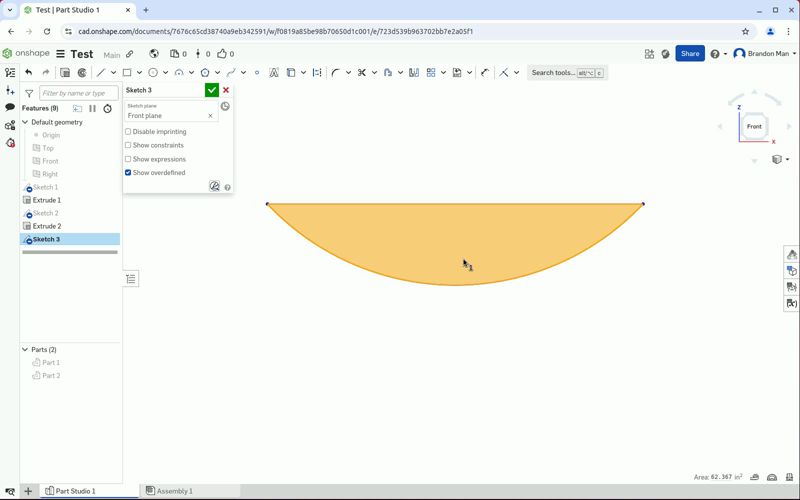
scroll(-6)
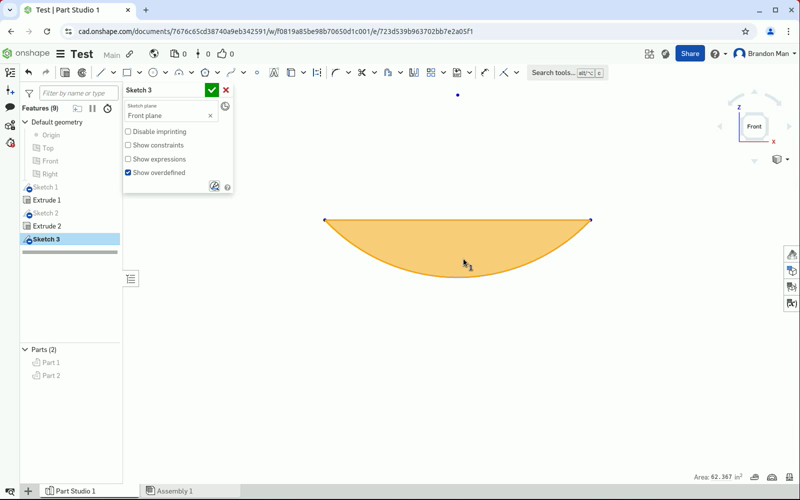
scroll(-6)
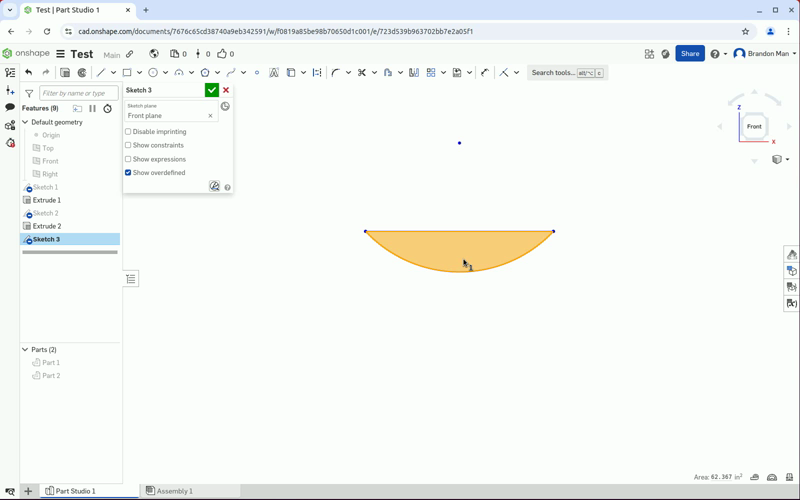
scroll(-6)
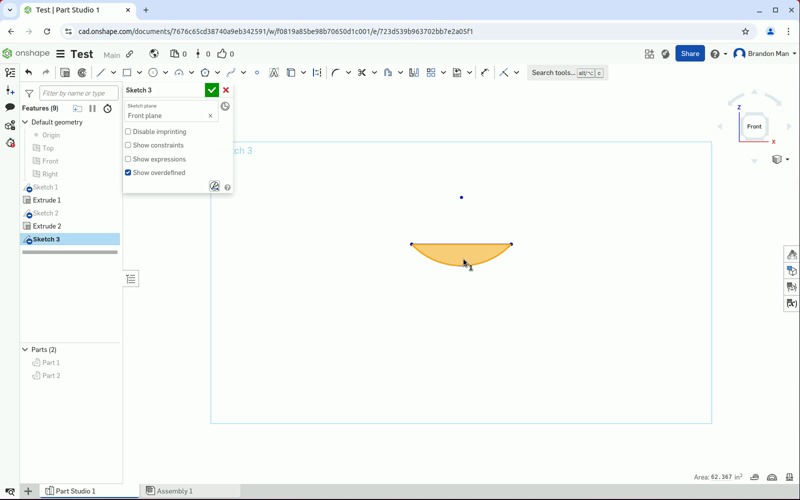
mouse_move(73, 352)
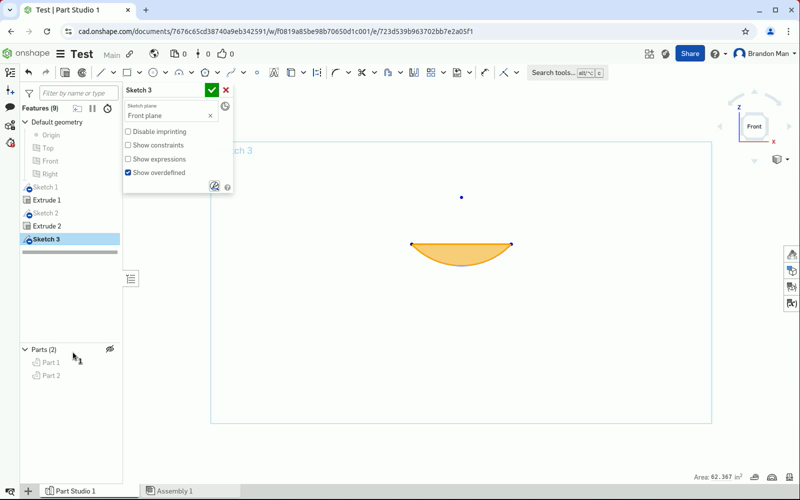
key(shift+y)
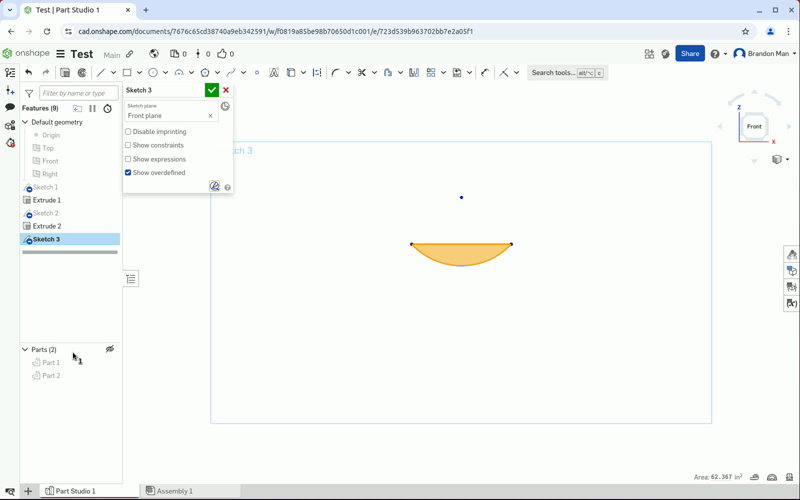
key(shift+e)
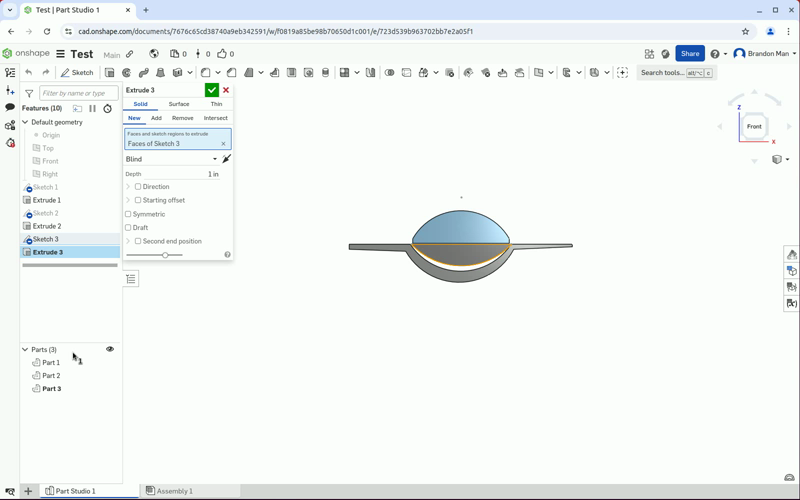
mouse_move(143, 106)
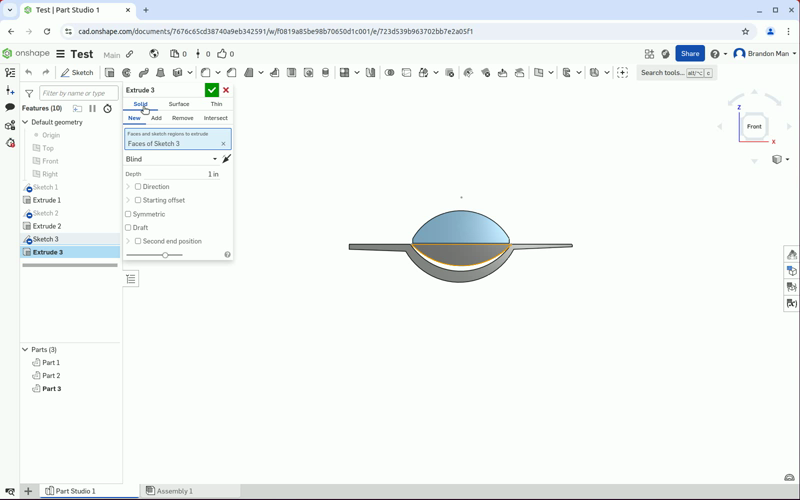
click(143, 106)
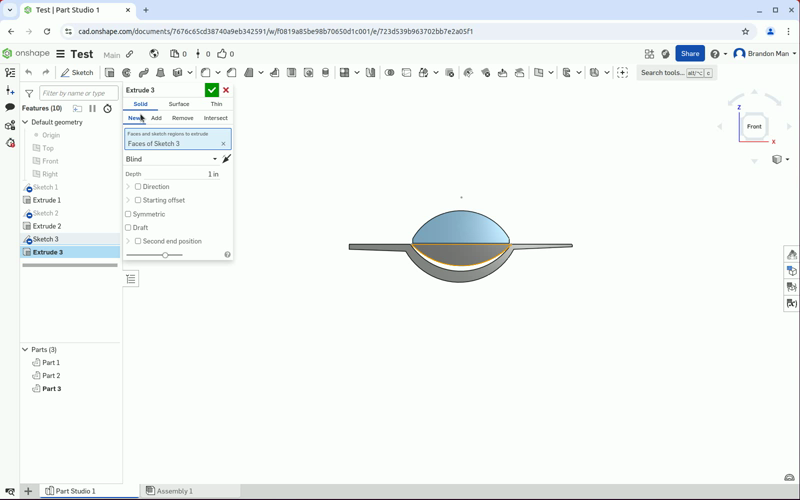
mouse_move(137, 120)
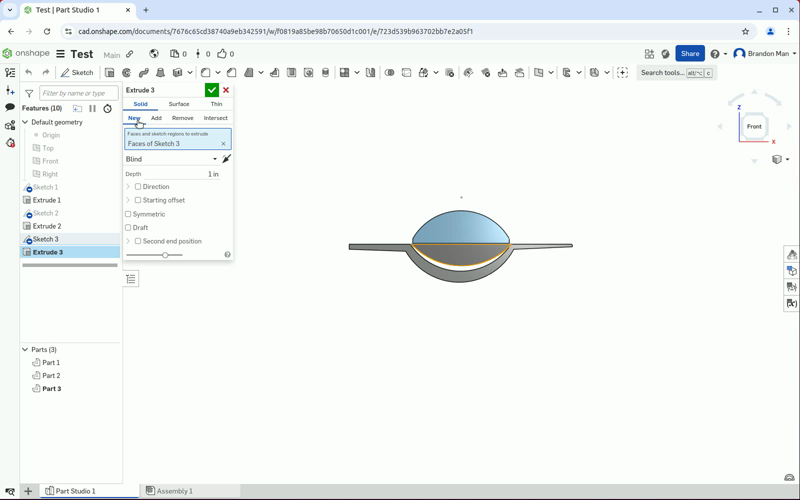
click(137, 120)
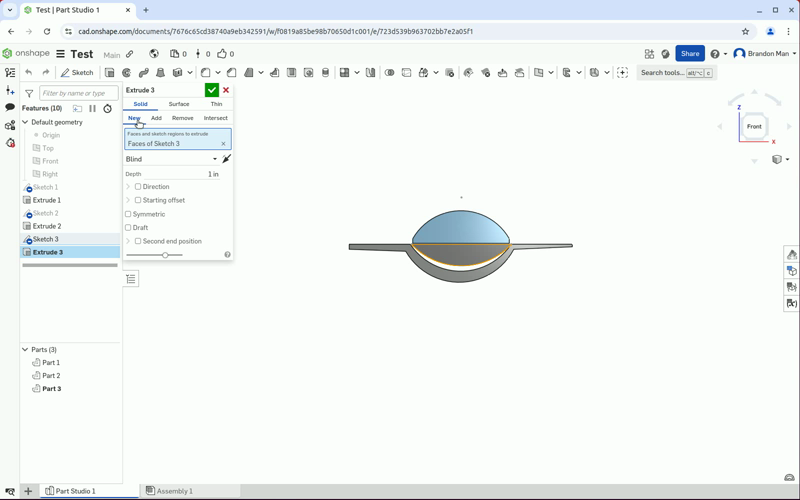
key(tab, 4)
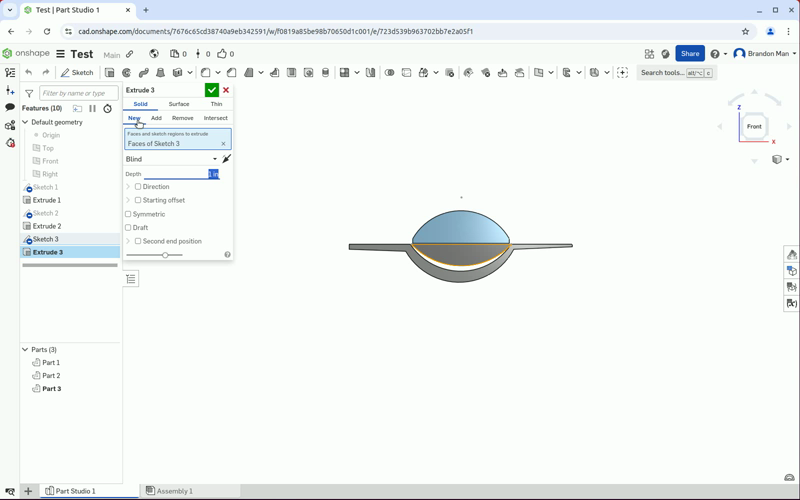
text(13.962)
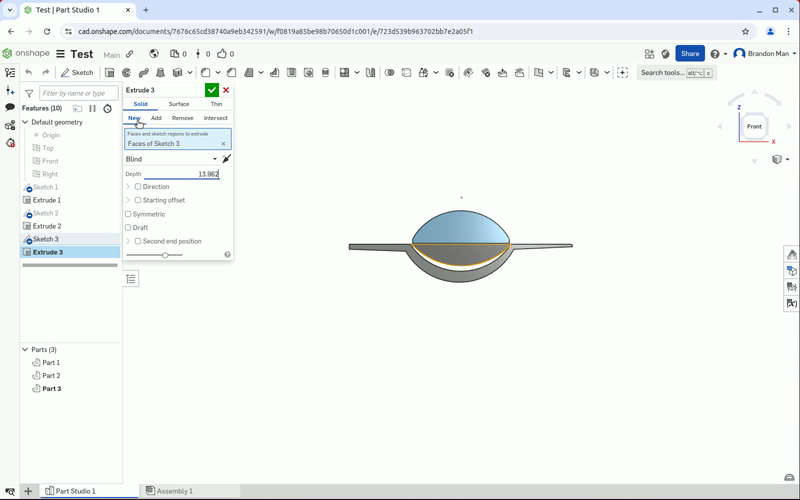
key(tab, 3)
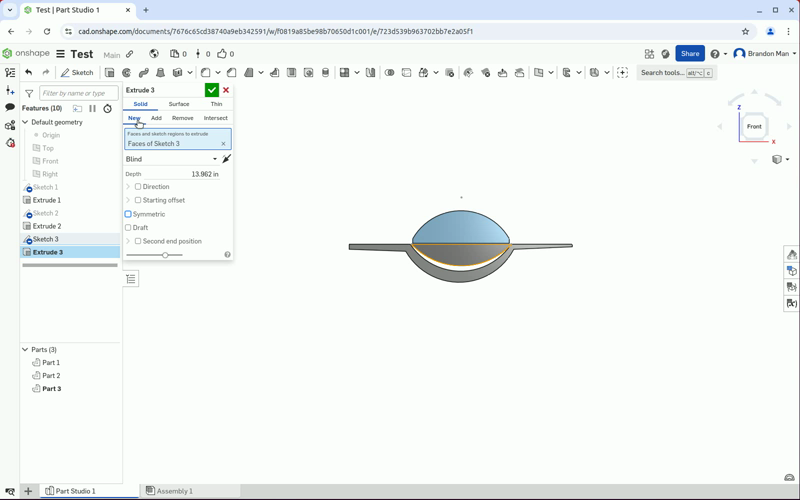
key(space)
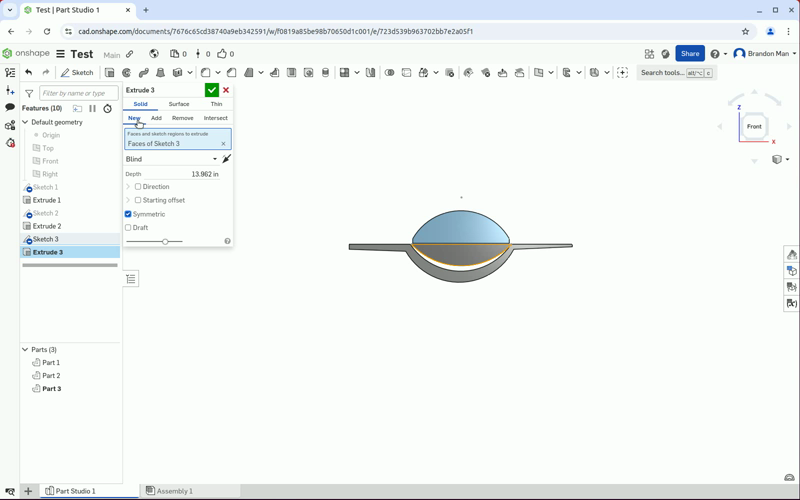
key(enter)
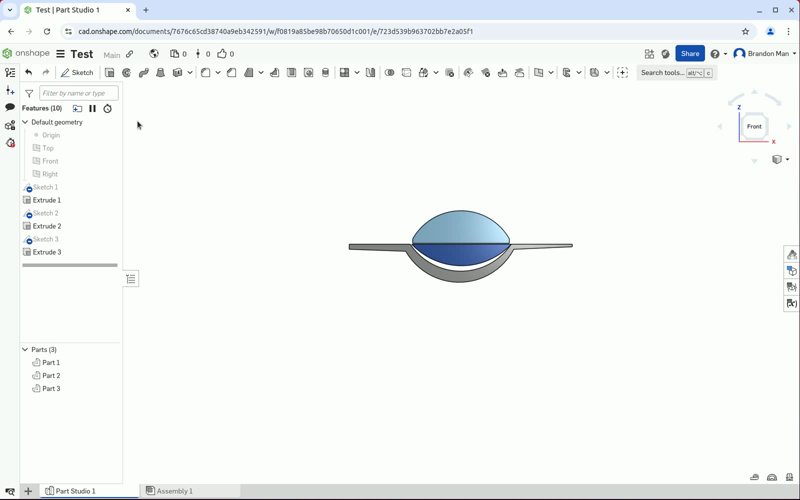
key(shift+h)
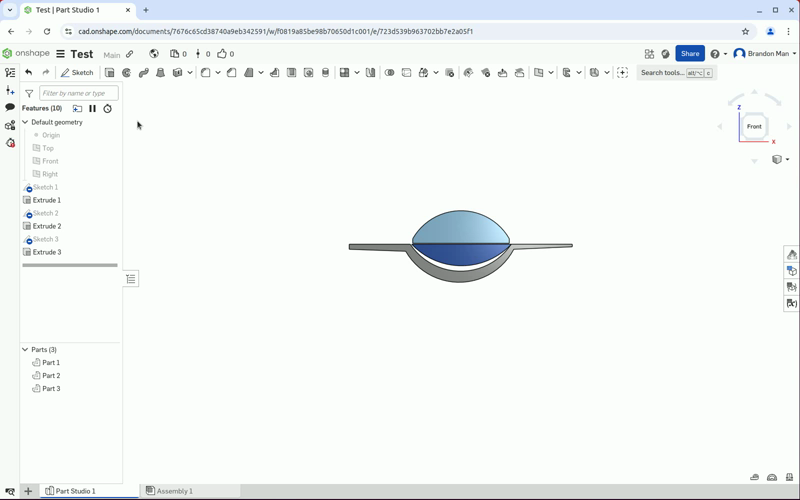
key(shift+h)
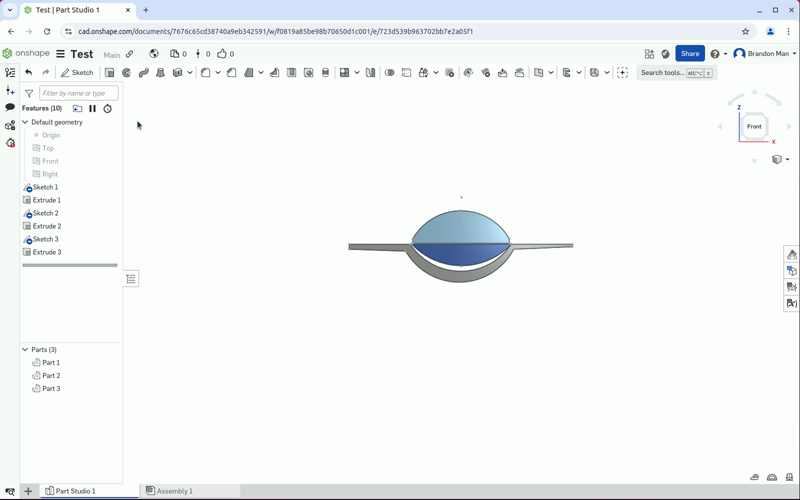
key(shift+7)
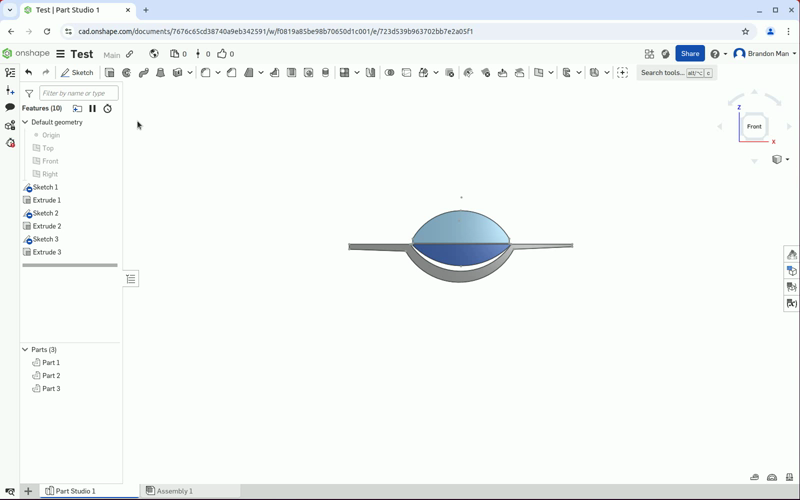
key(left, 2)
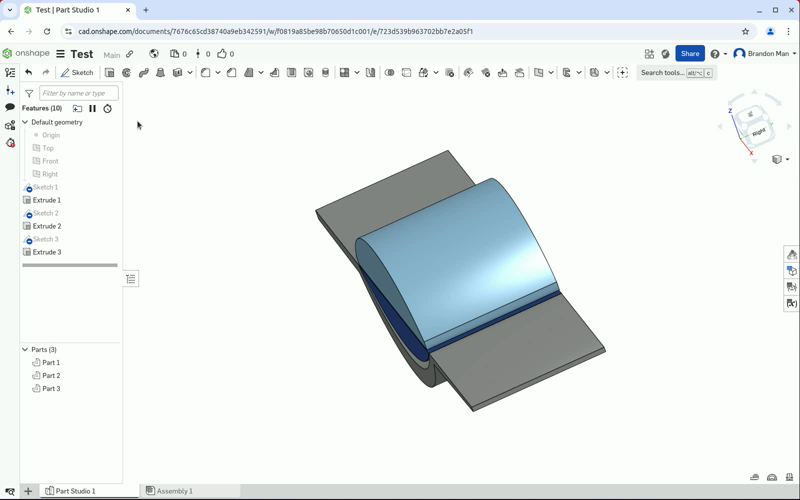
key(down, 2)
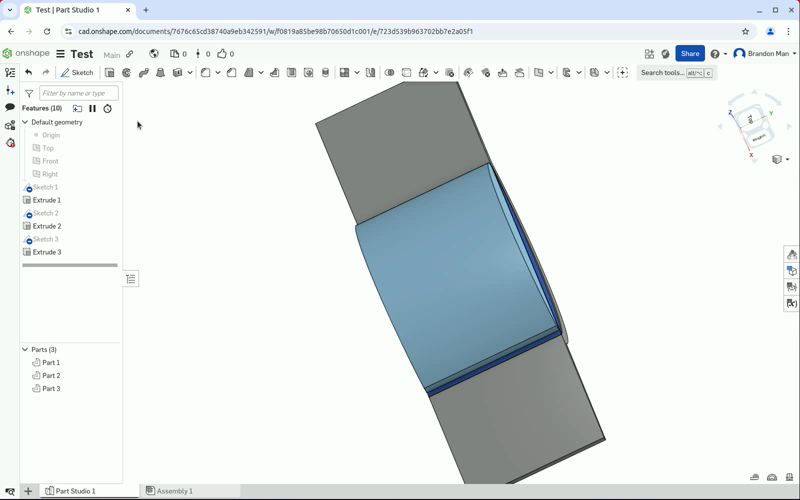
key(up, 2)
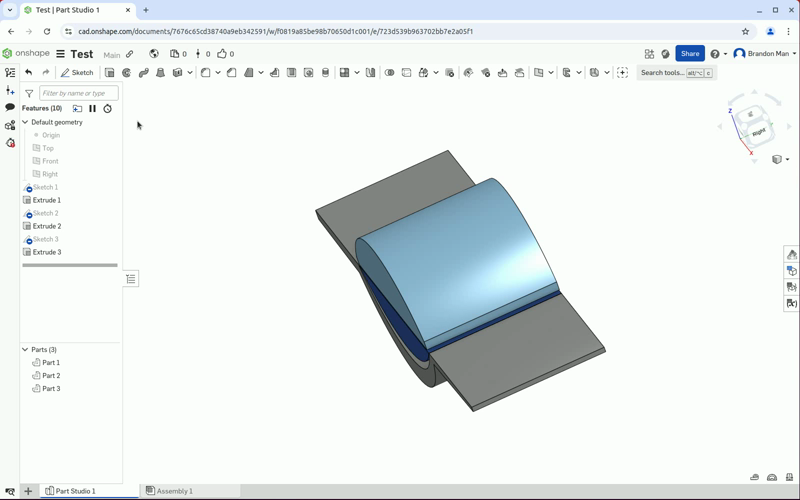
key(right, 2)
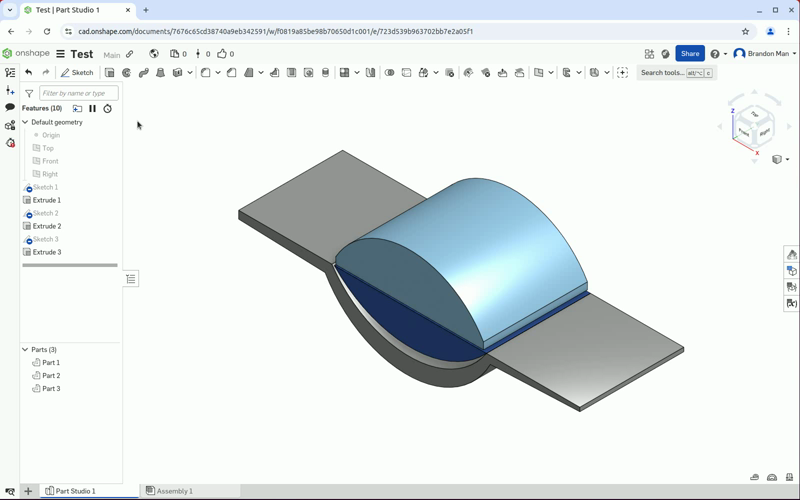
mouse_move(73, 189)
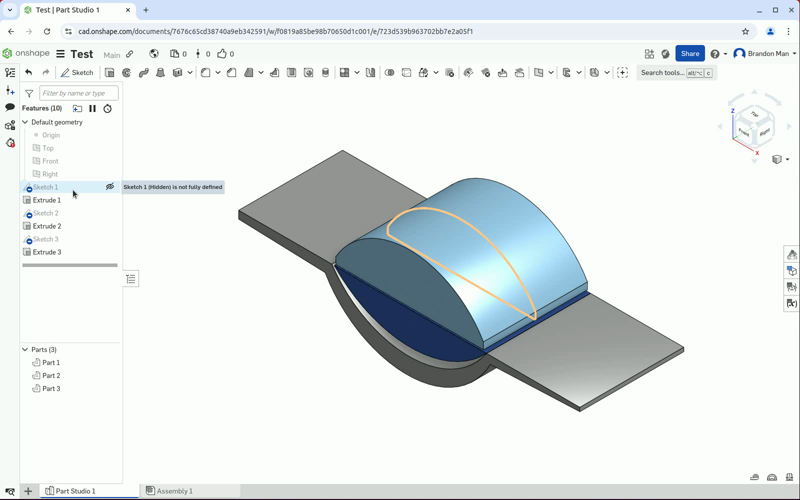
click(73, 189)